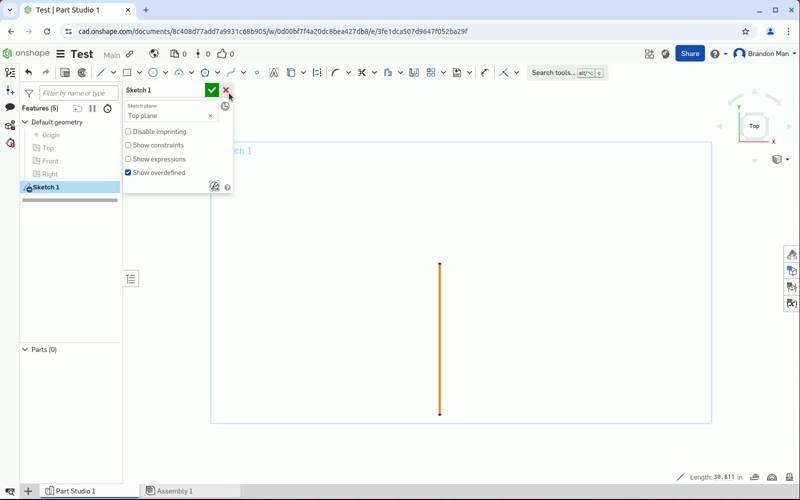
key(shift+h)
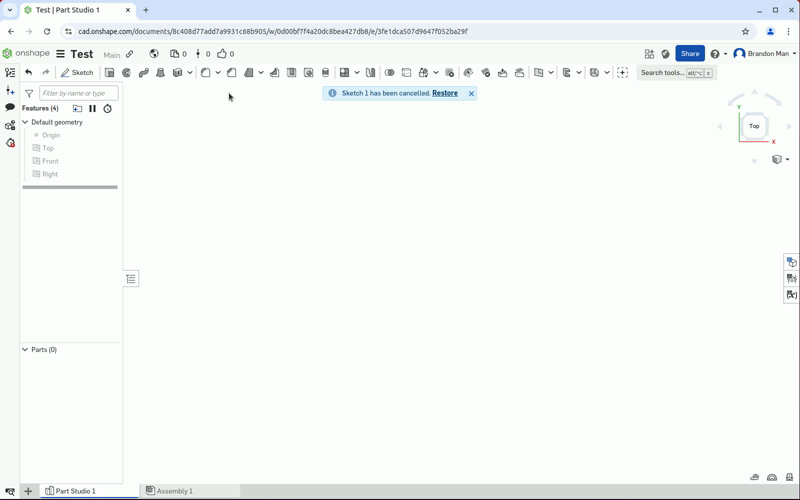
mouse_move(73, 352)
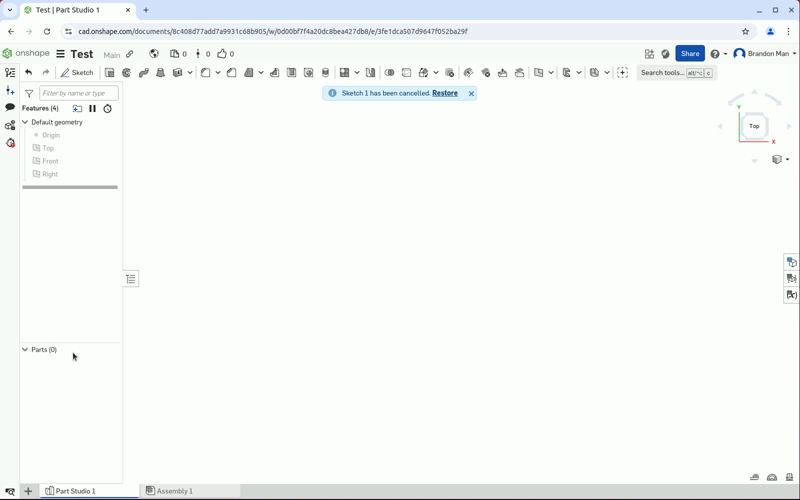
key(y)
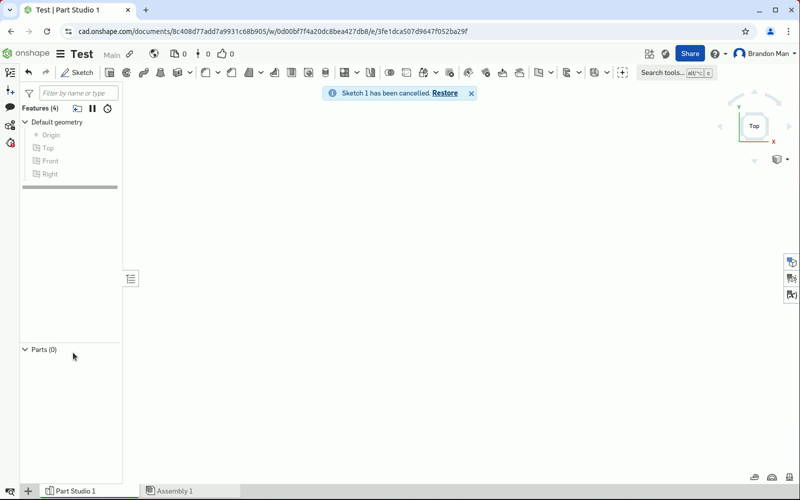
key(shift+p)
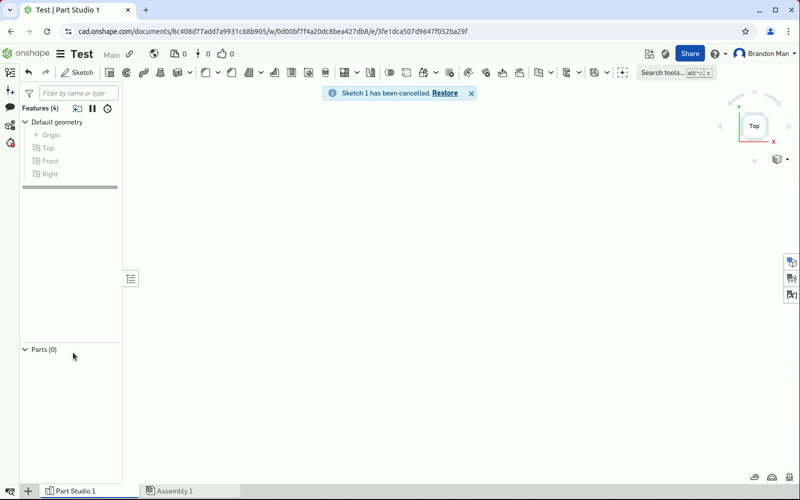
key(space)
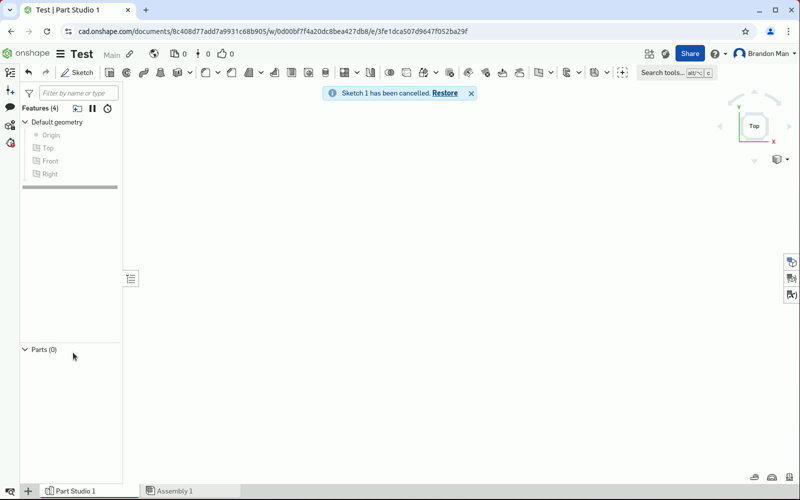
key_down(shift)
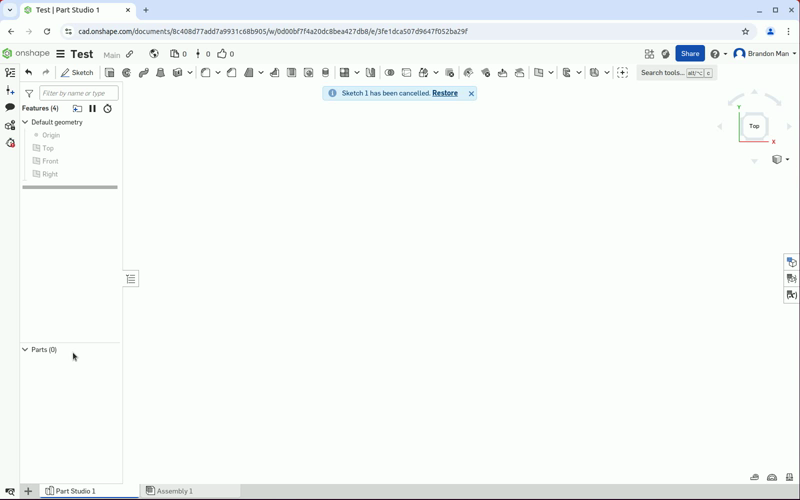
key(up)
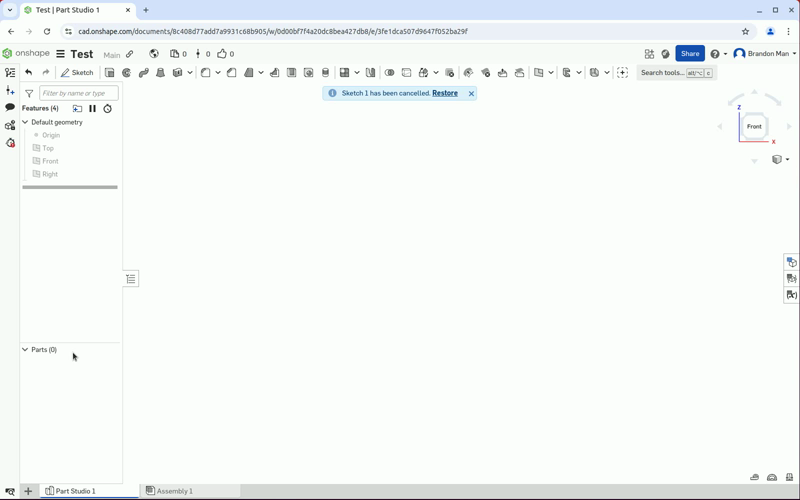
key_up(shift)
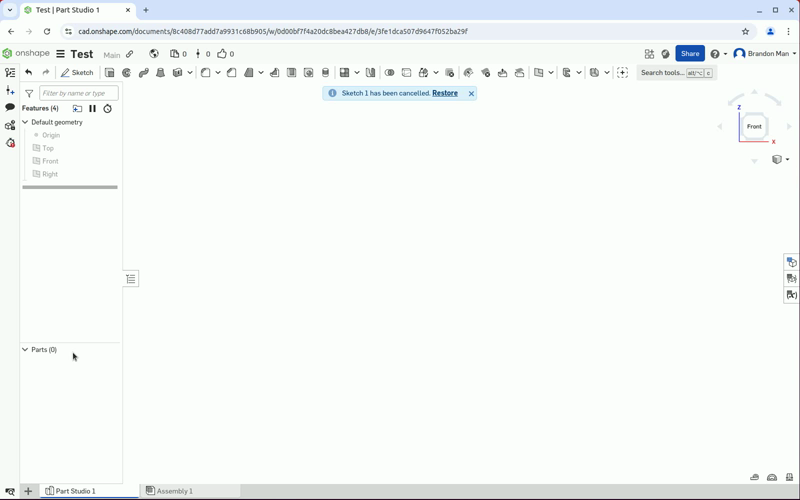
key(space)
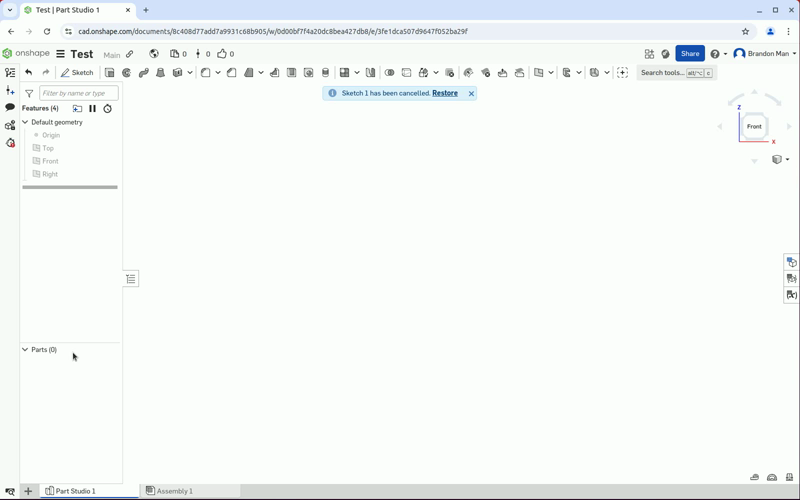
key_down(shift)
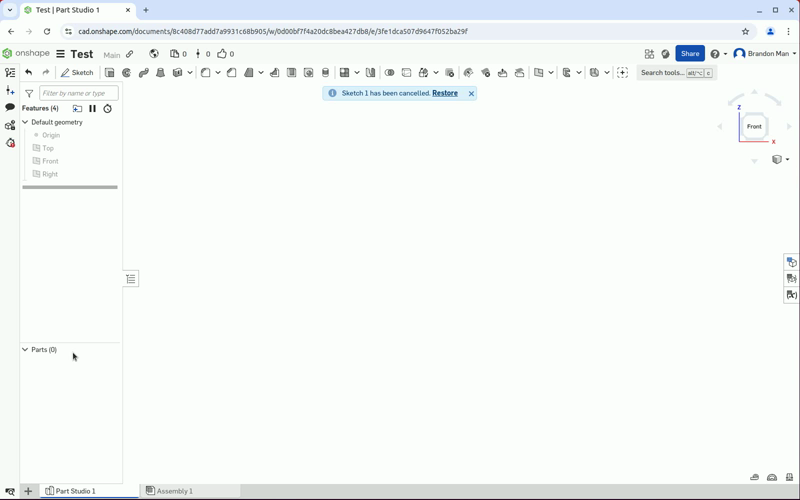
key(left)
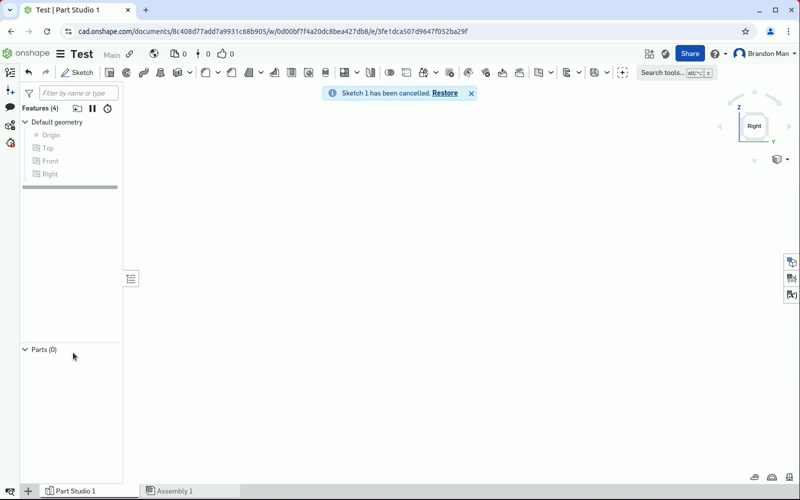
key_up(shift)
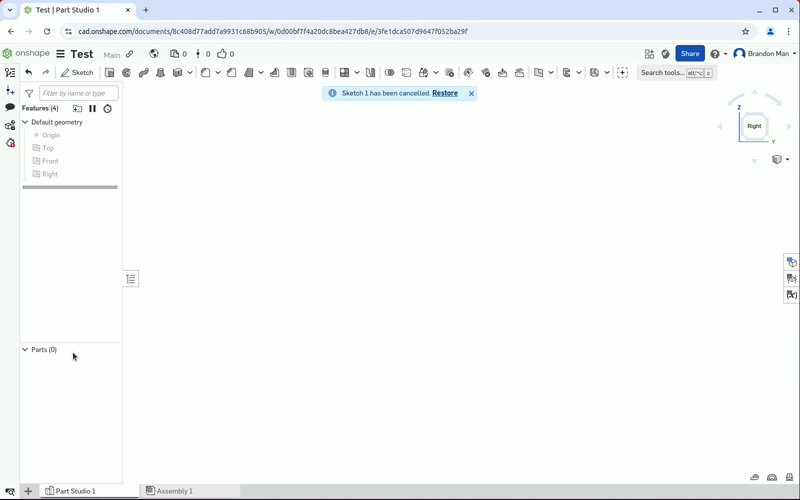
mouse_move(73, 352)
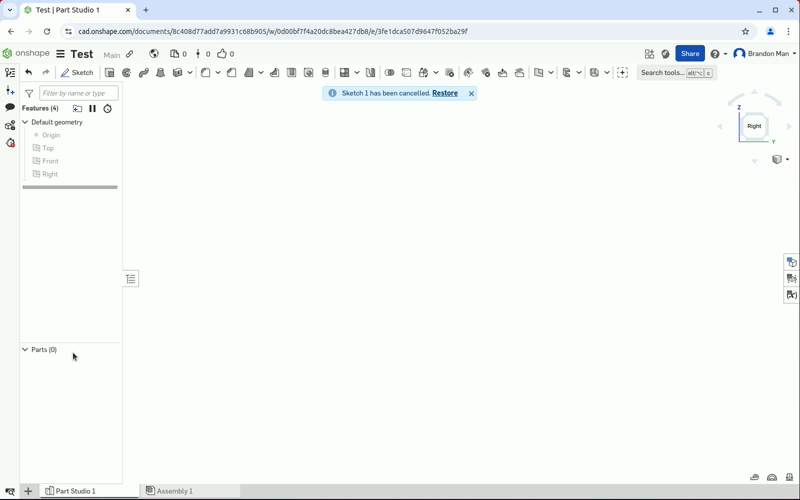
key(shift+y)
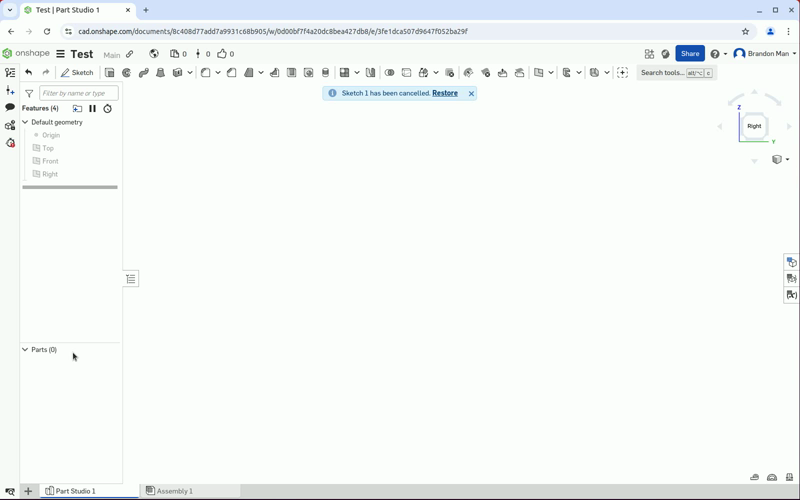
key(shift+s)
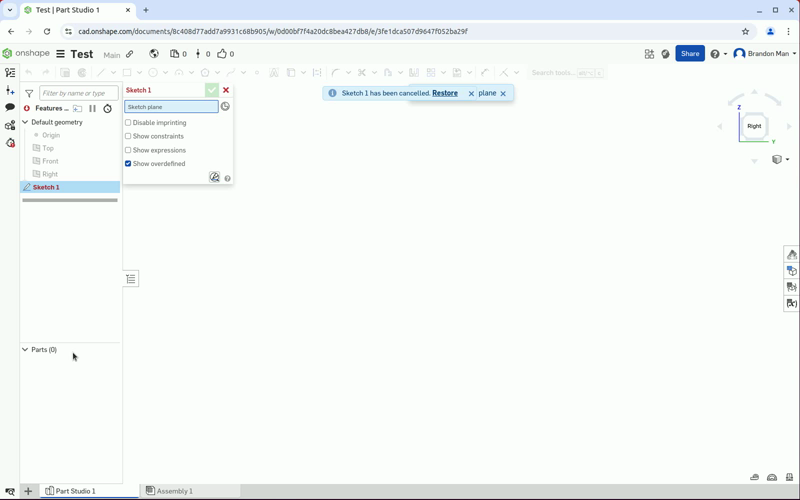
mouse_move(73, 176)
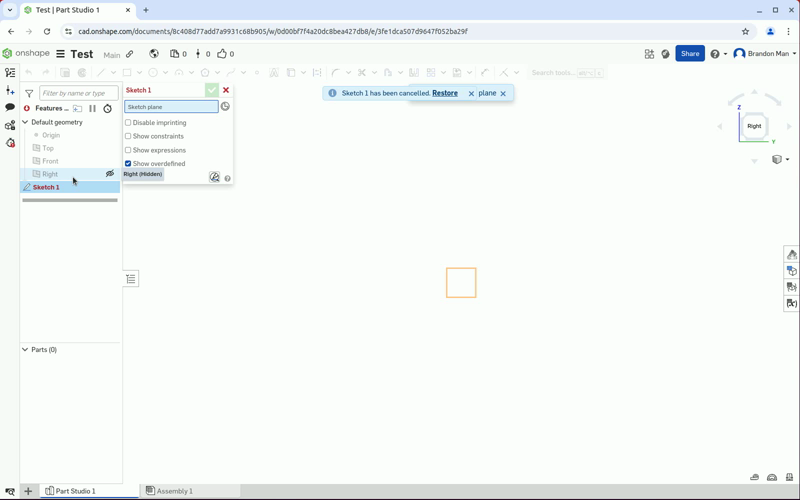
click(73, 176)
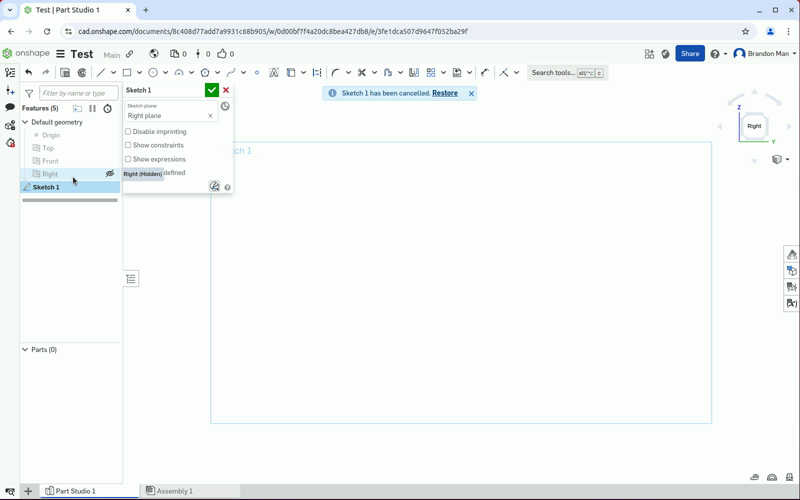
mouse_move(73, 352)
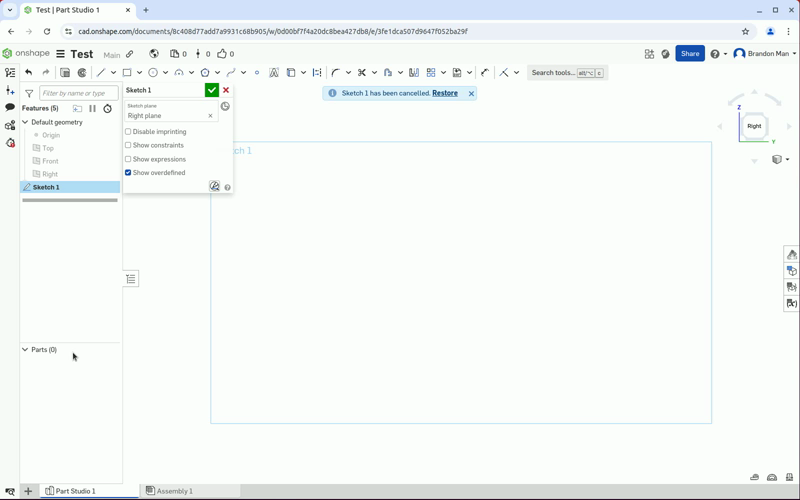
key(y)
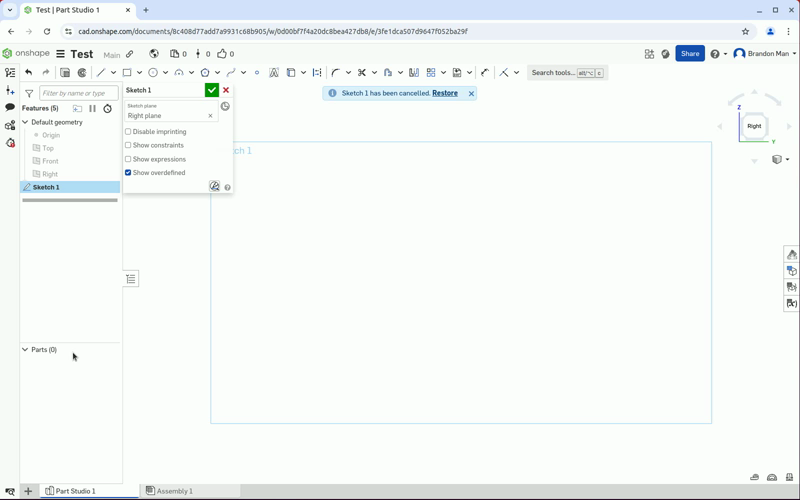
key(l)
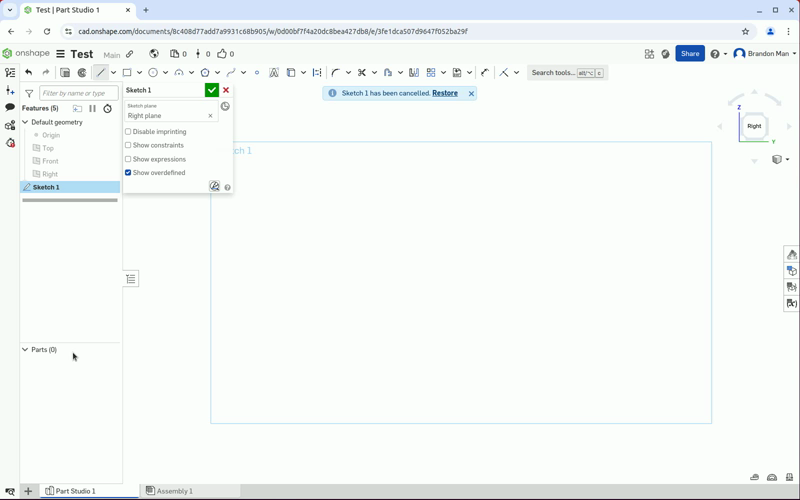
key_down(shift)
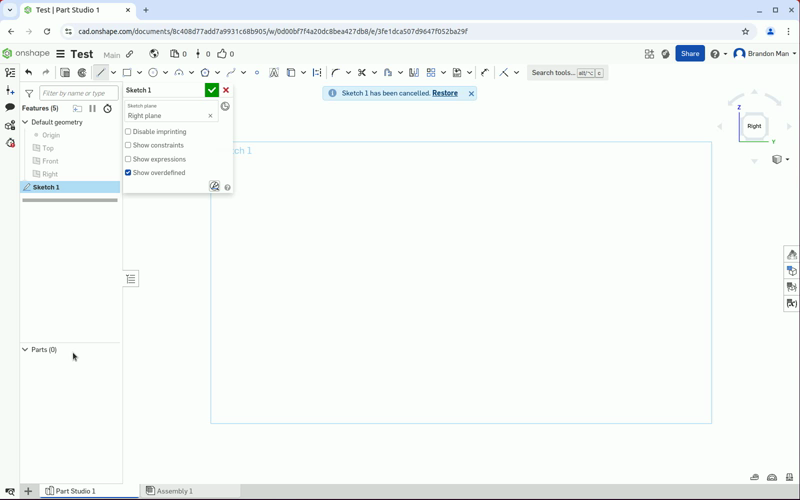
mouse_move(357, 349)
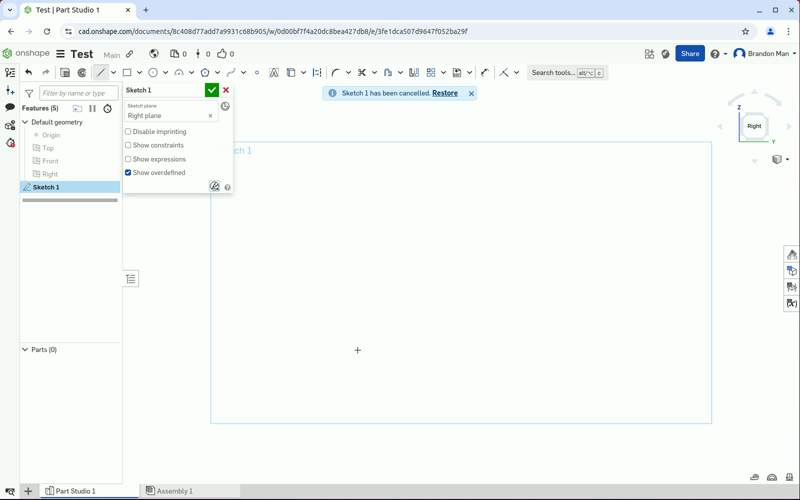
click(357, 349)
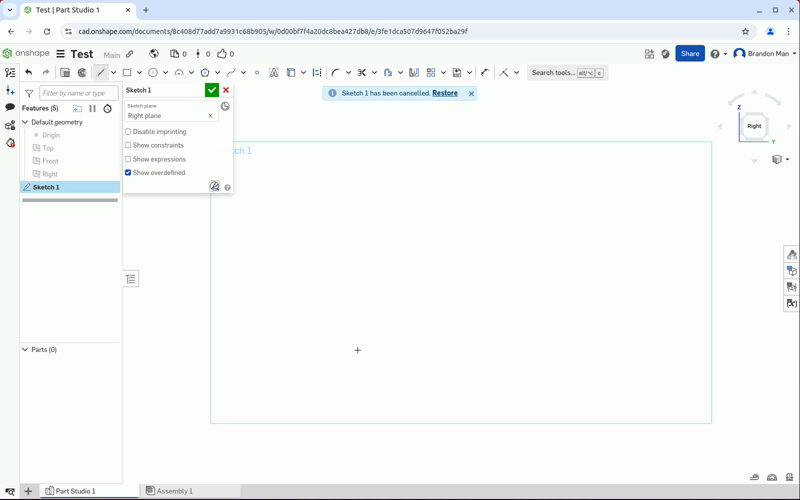
key_up(shift)
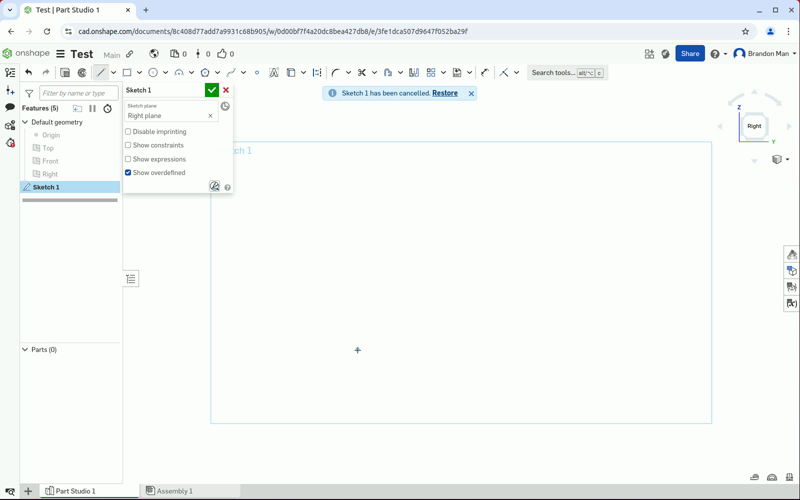
key_down(shift)
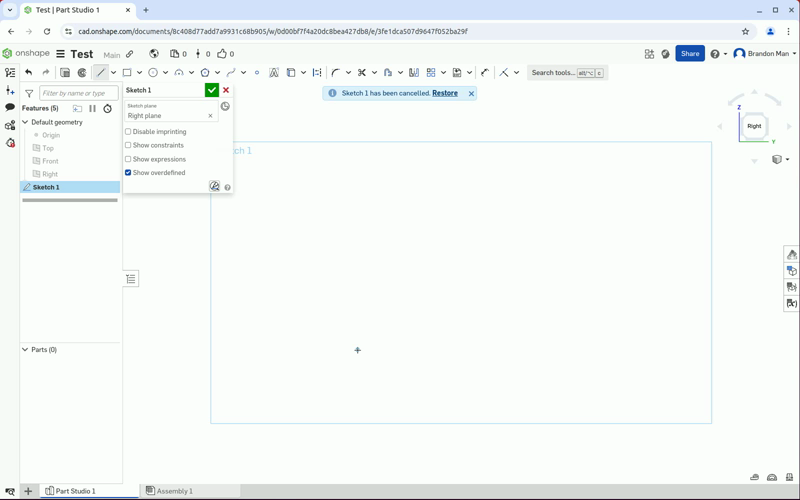
mouse_move(387, 349)
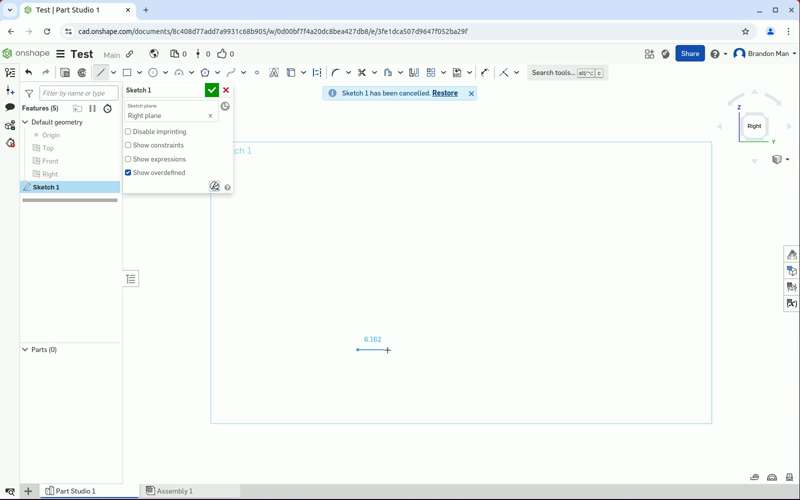
mouse_move(382, 349)
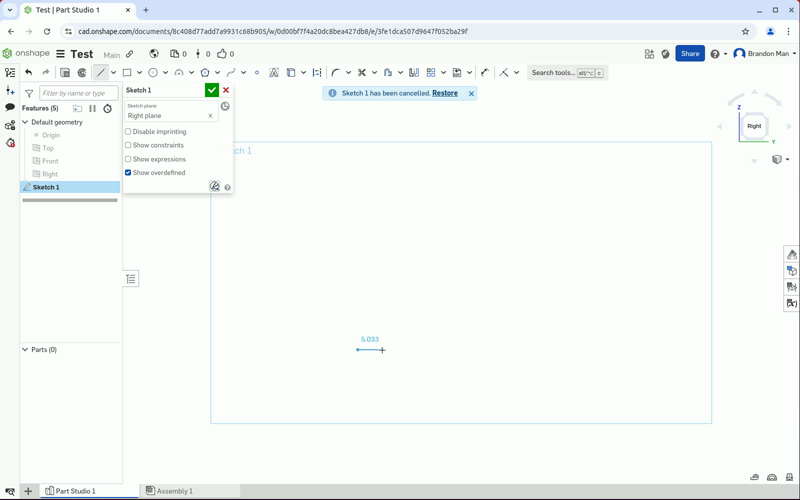
click(382, 349)
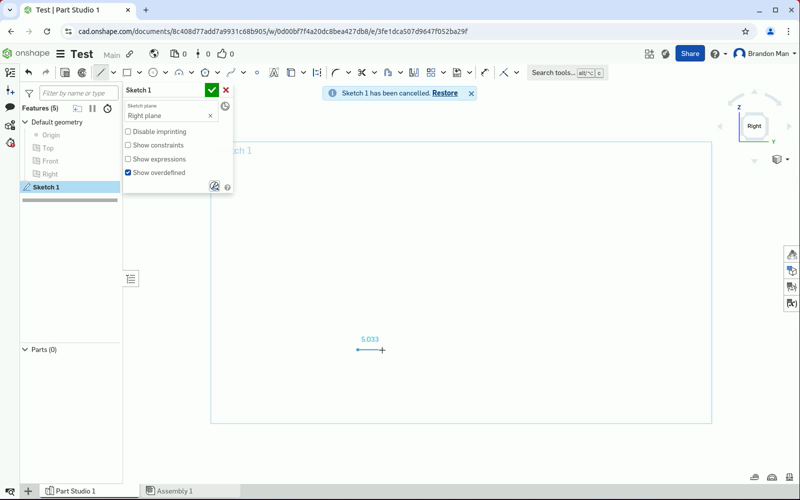
key_up(shift)
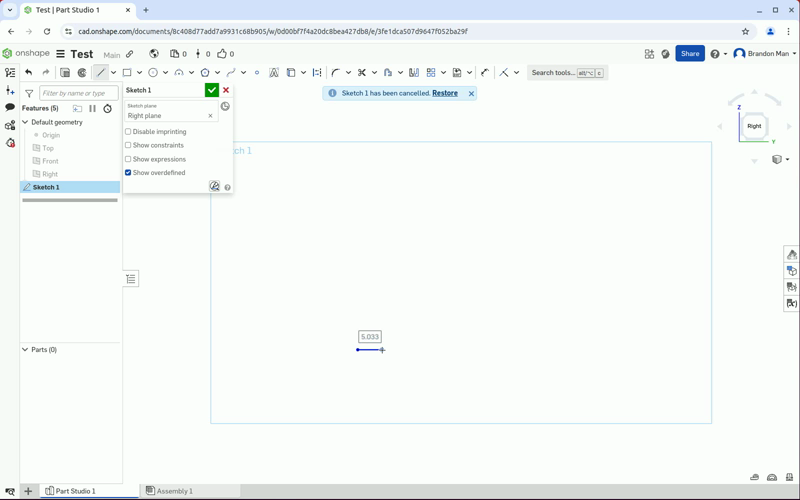
key_down(shift)
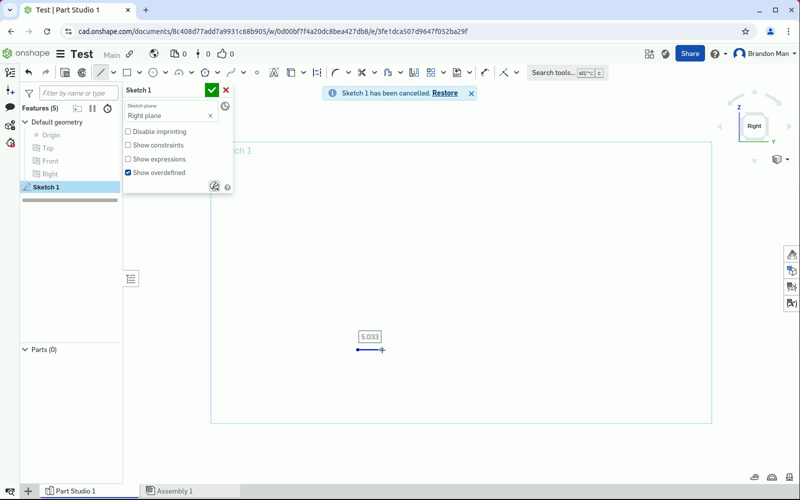
mouse_move(382, 266)
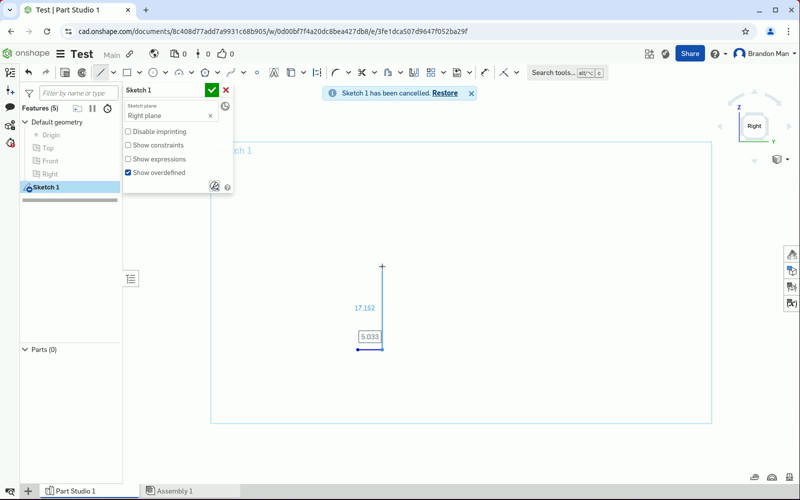
click(382, 266)
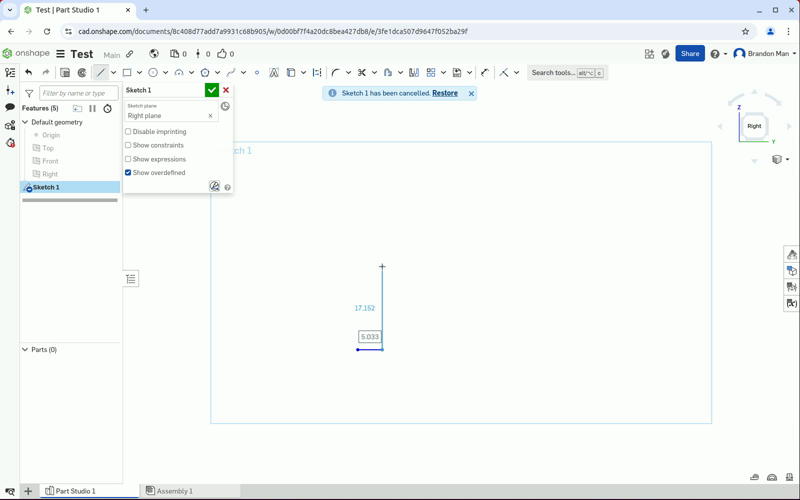
key_up(shift)
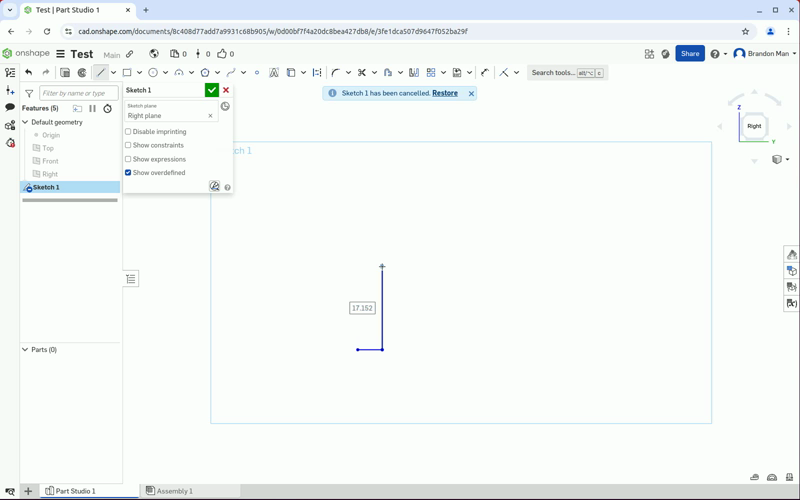
key_down(shift)
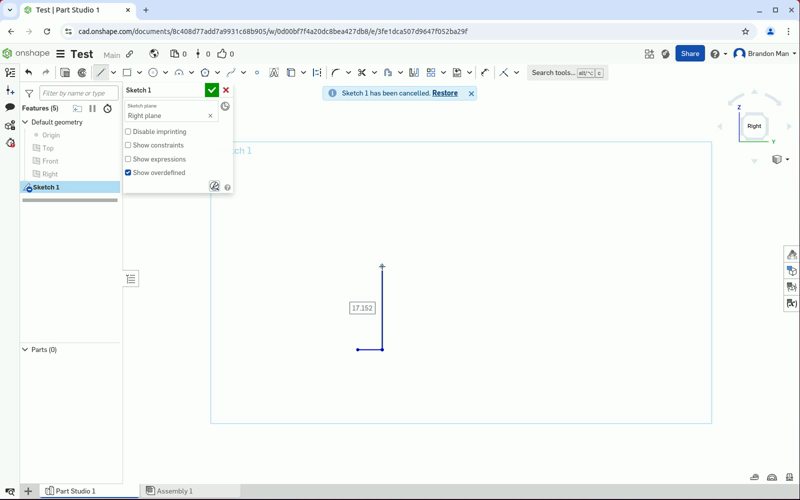
mouse_move(547, 266)
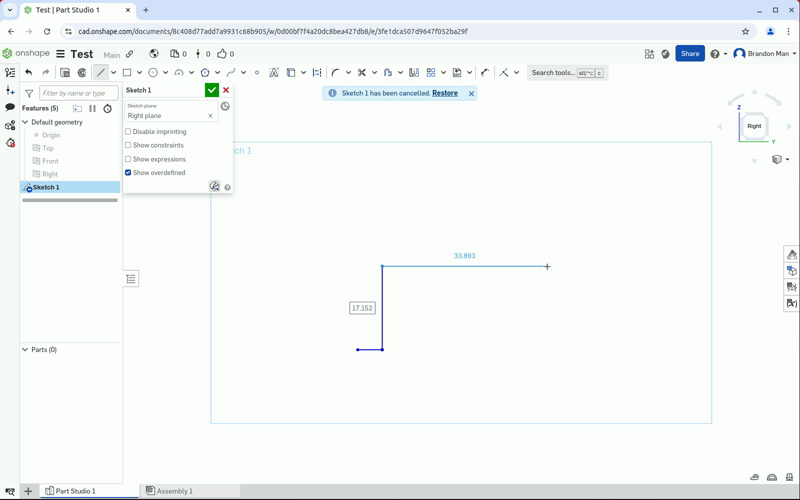
click(547, 266)
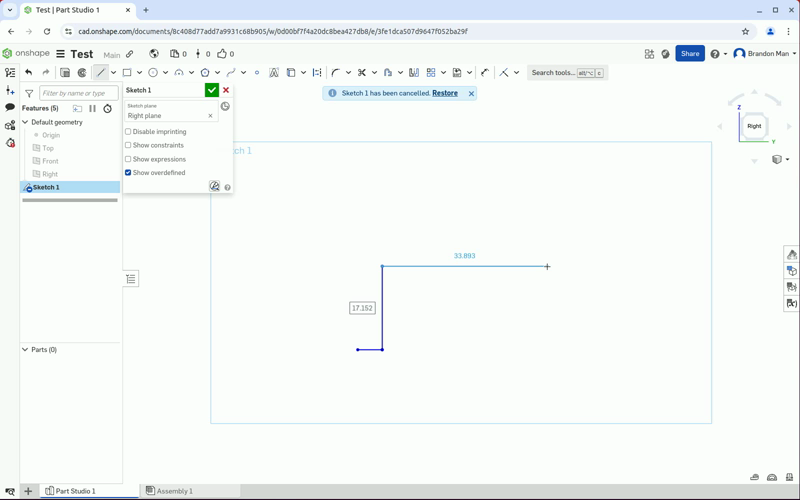
key_up(shift)
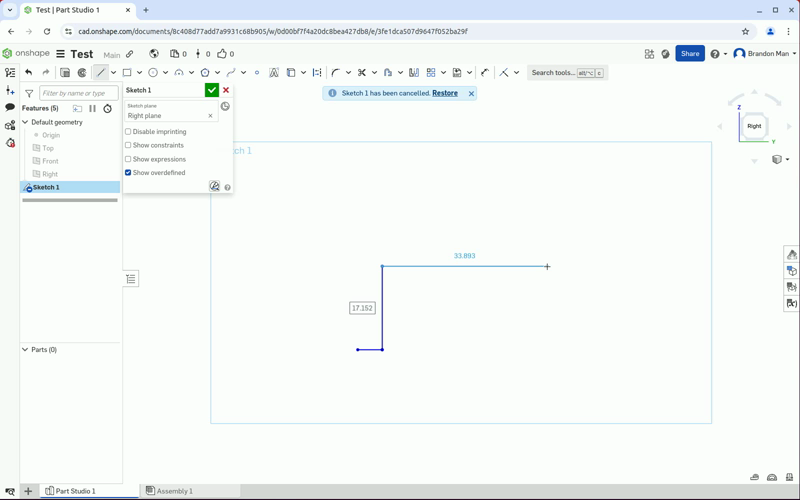
key_down(shift)
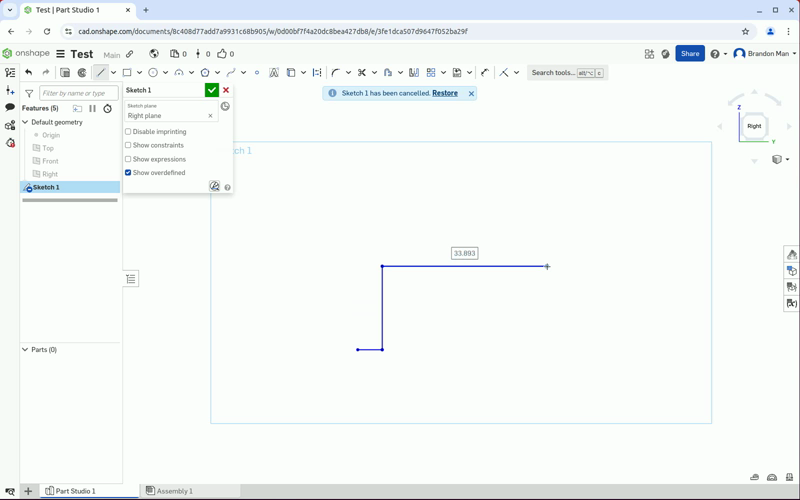
mouse_move(547, 349)
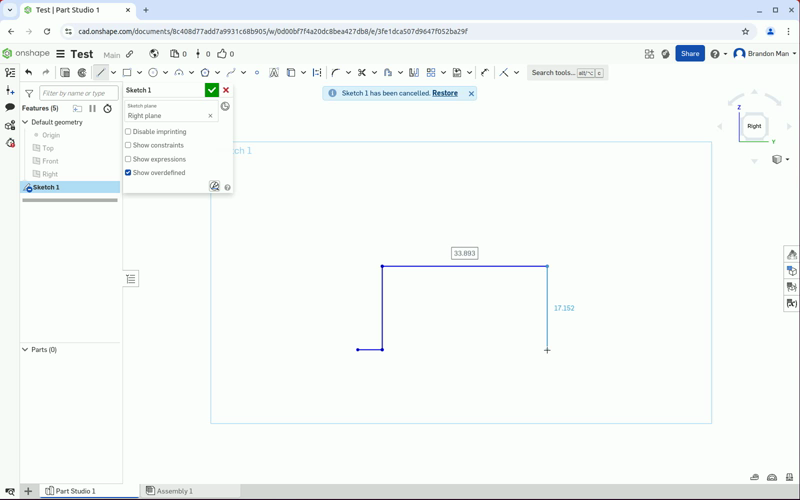
click(547, 349)
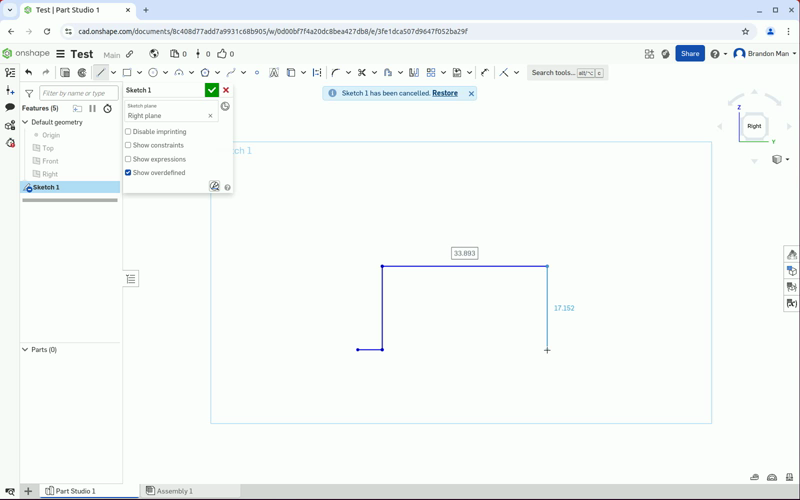
key_up(shift)
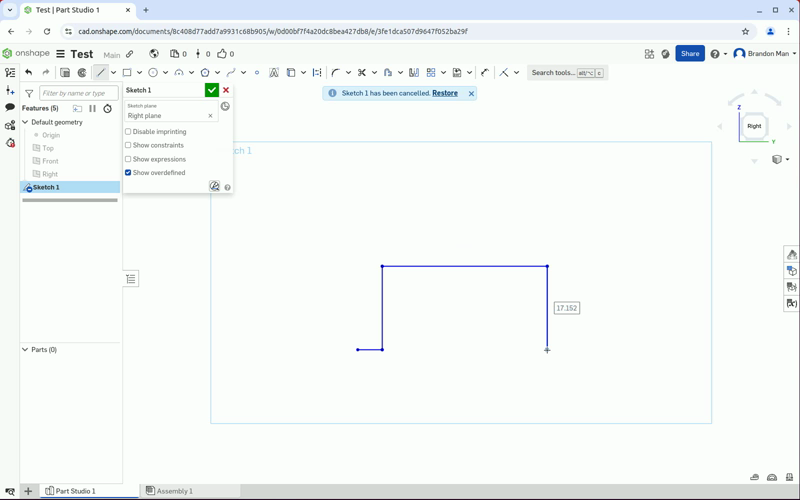
key_down(shift)
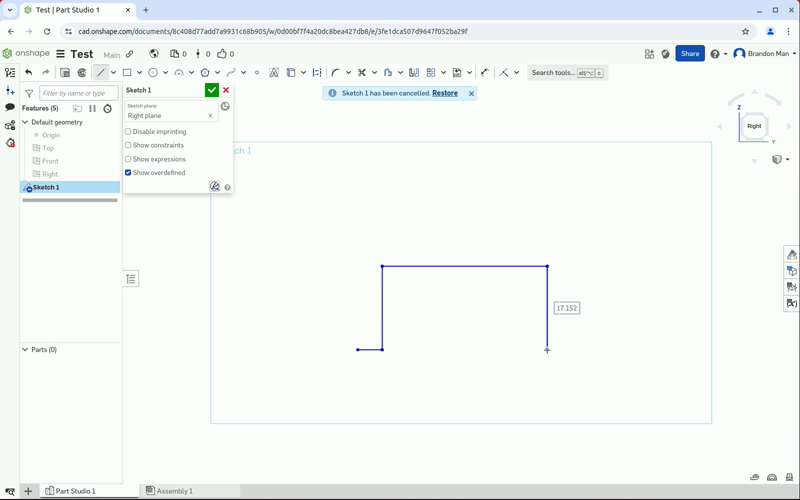
mouse_move(577, 349)
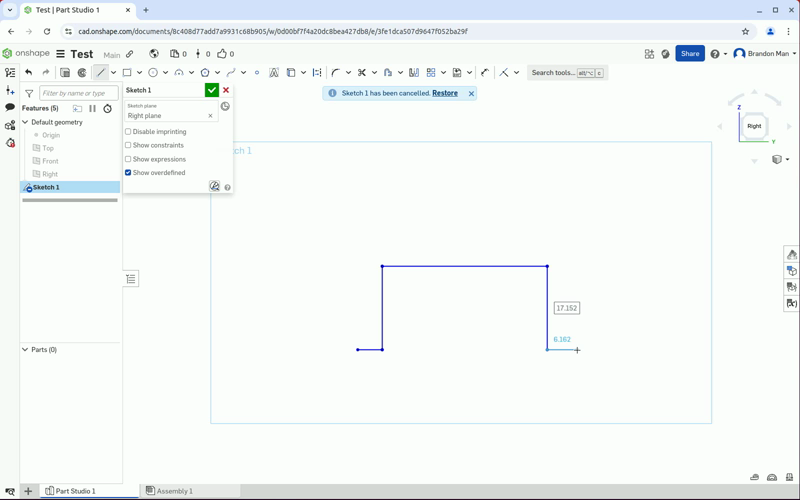
mouse_move(572, 349)
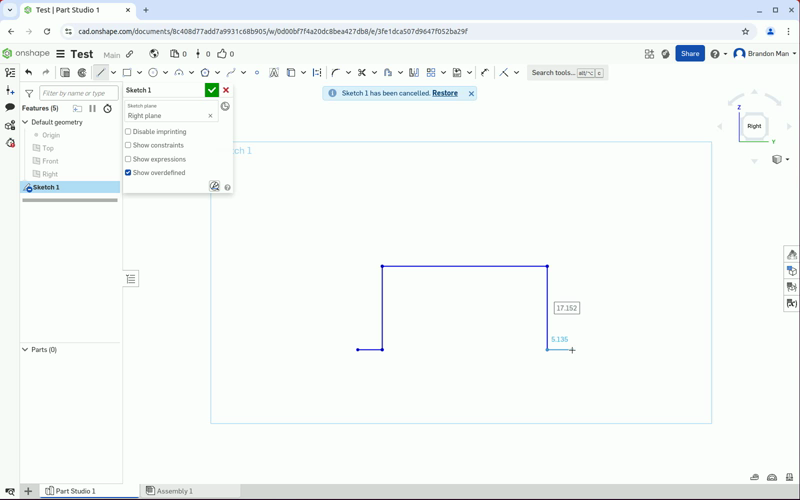
click(572, 349)
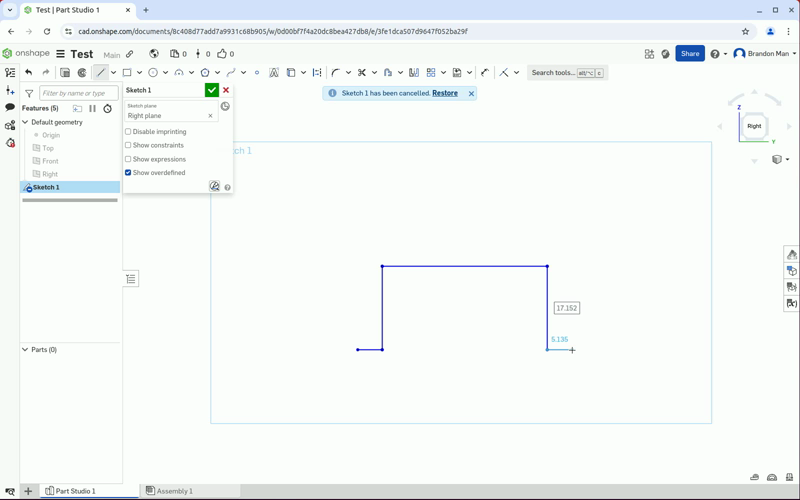
key_up(shift)
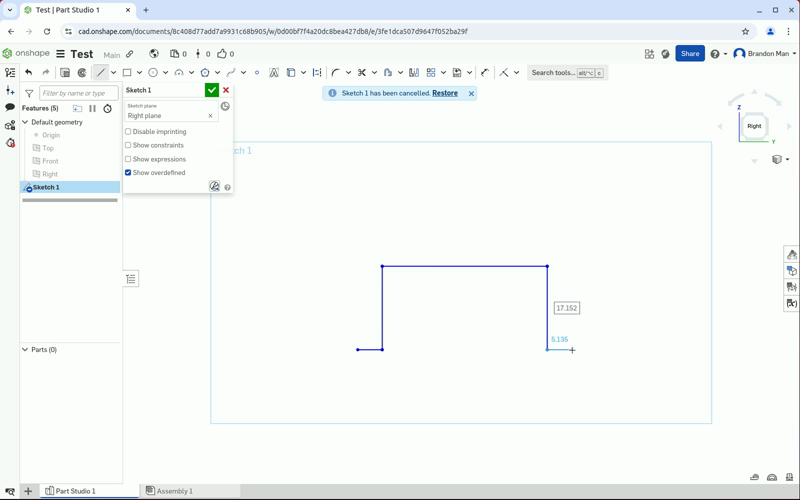
key_down(shift)
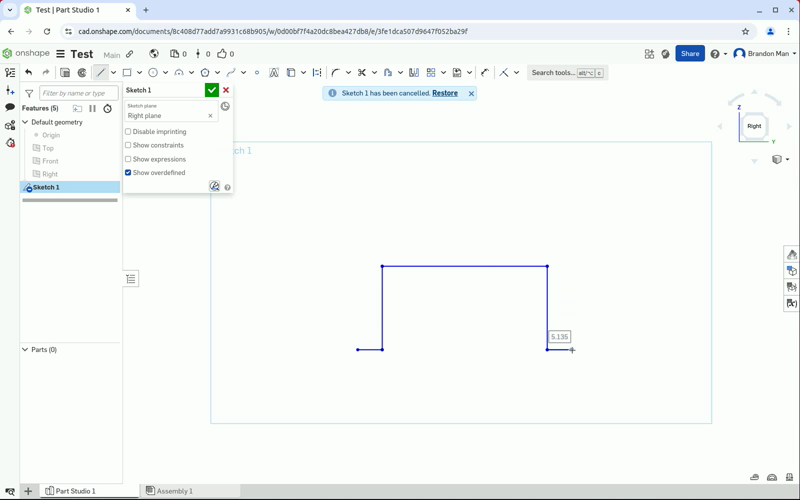
mouse_move(589, 349)
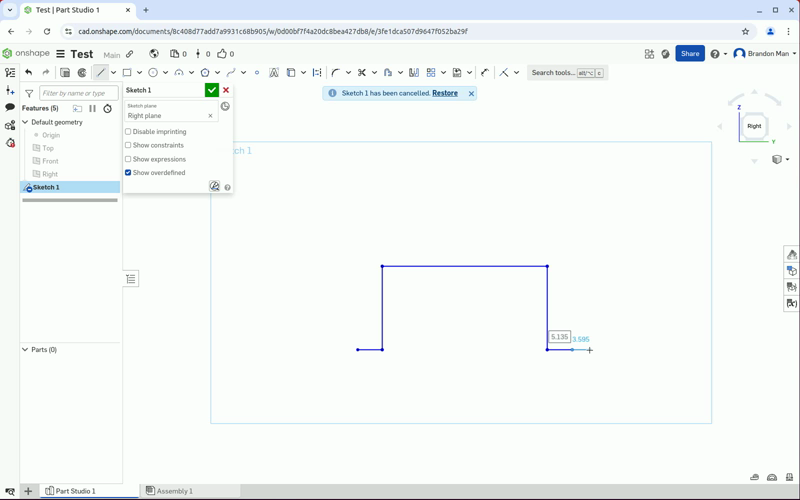
mouse_move(572, 340)
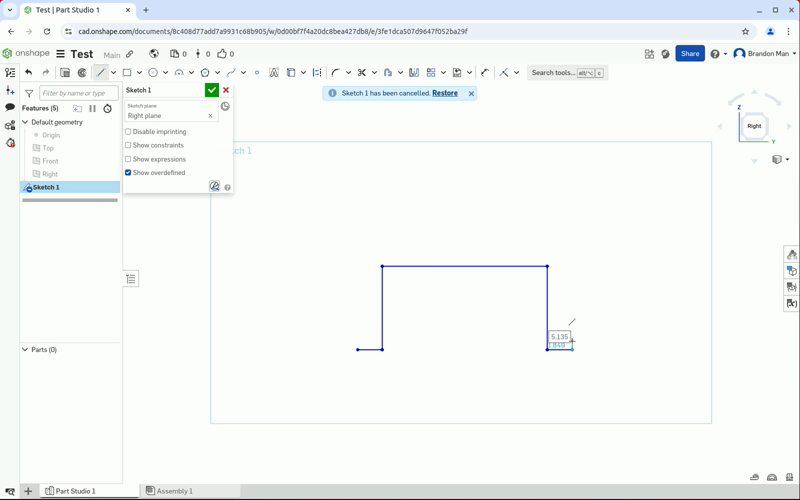
click(572, 340)
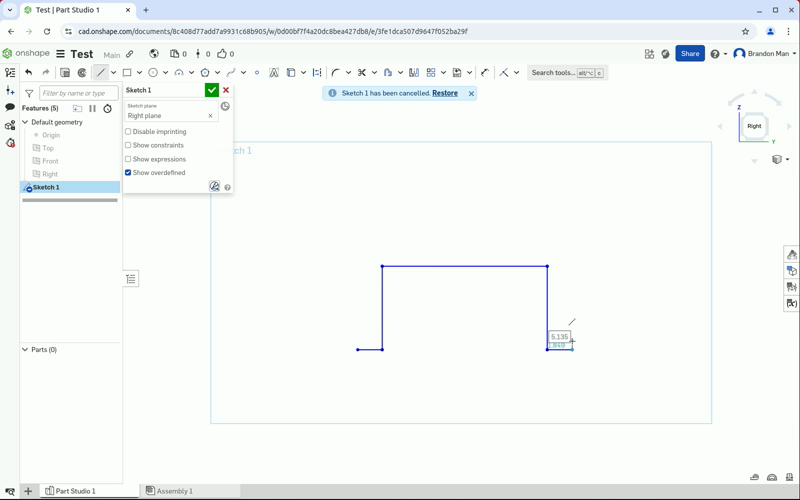
key_up(shift)
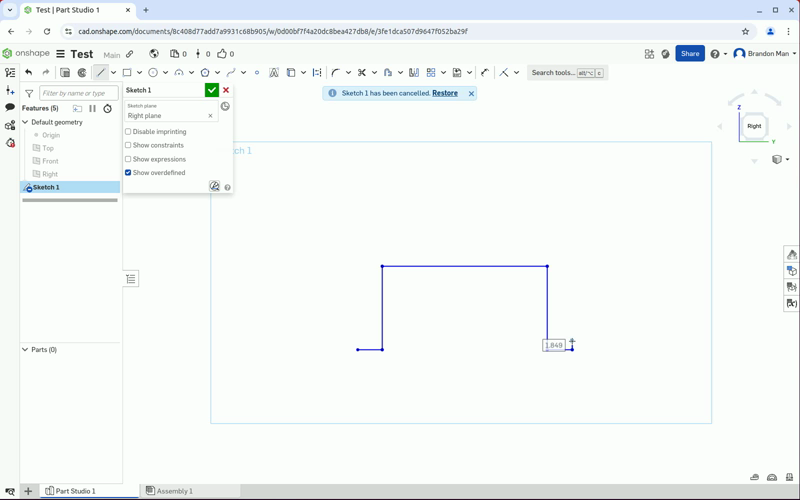
key_down(shift)
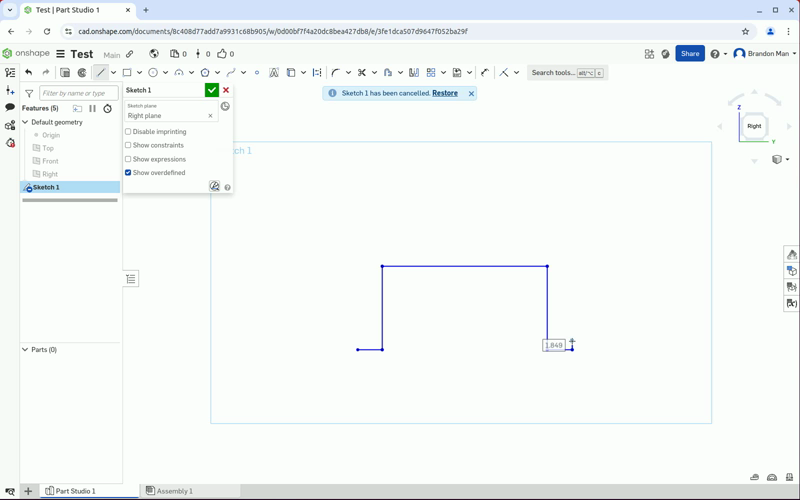
mouse_move(589, 340)
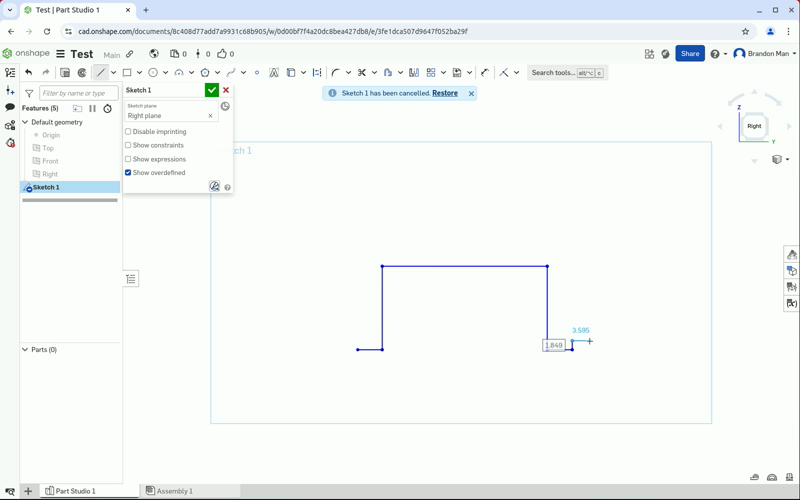
mouse_move(556, 340)
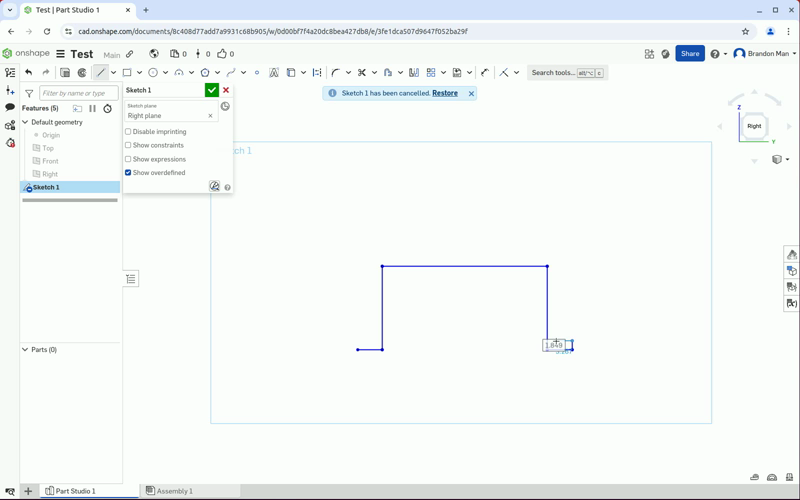
click(556, 340)
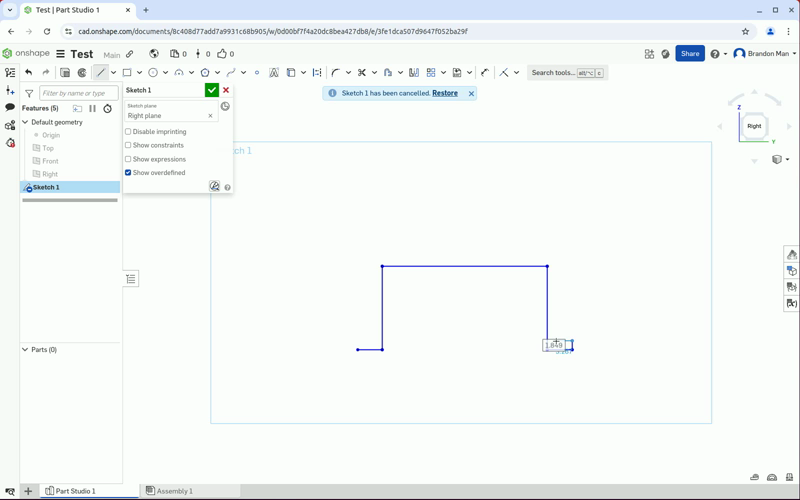
key_up(shift)
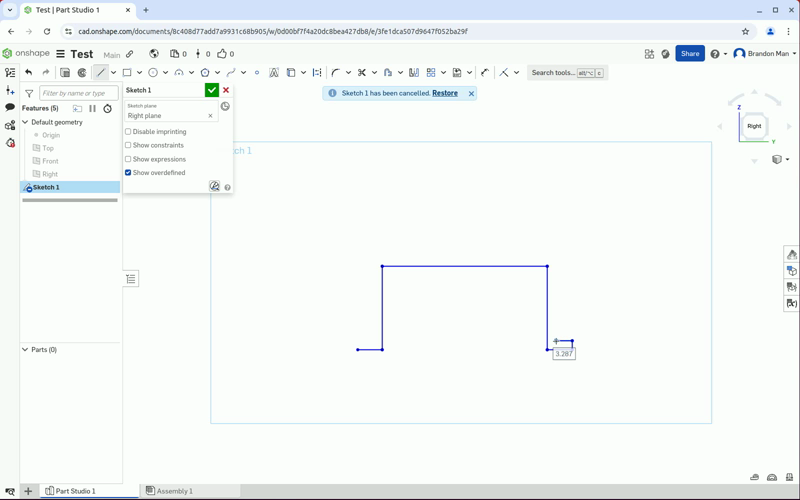
key_down(shift)
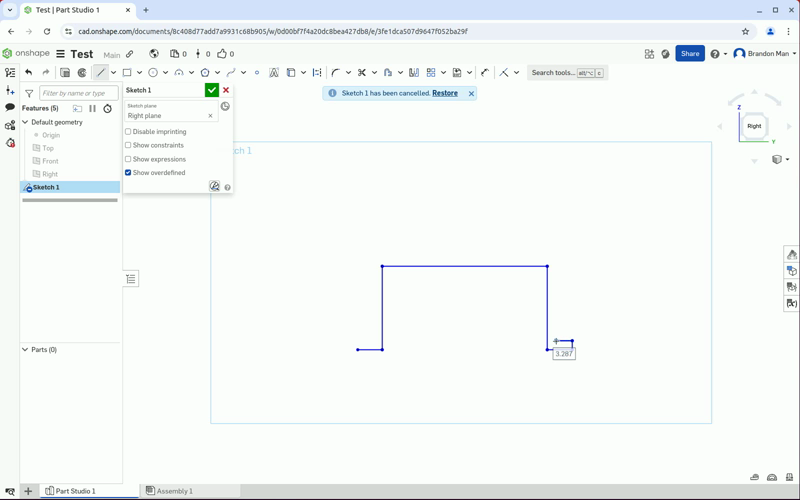
mouse_move(556, 259)
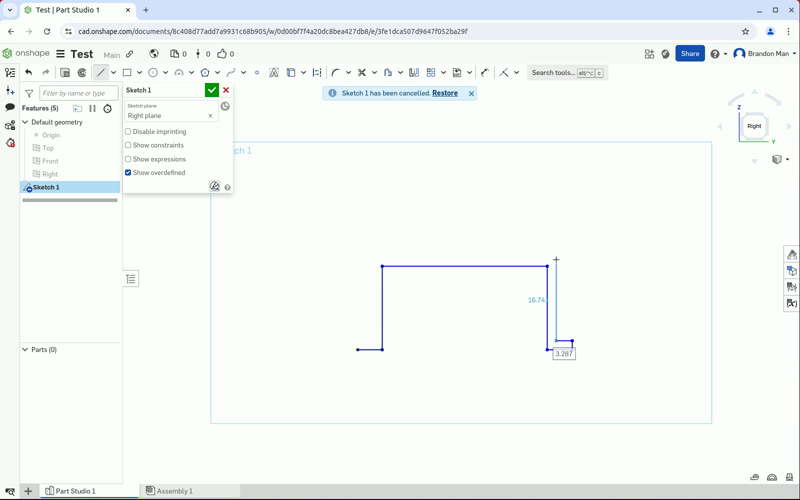
click(556, 259)
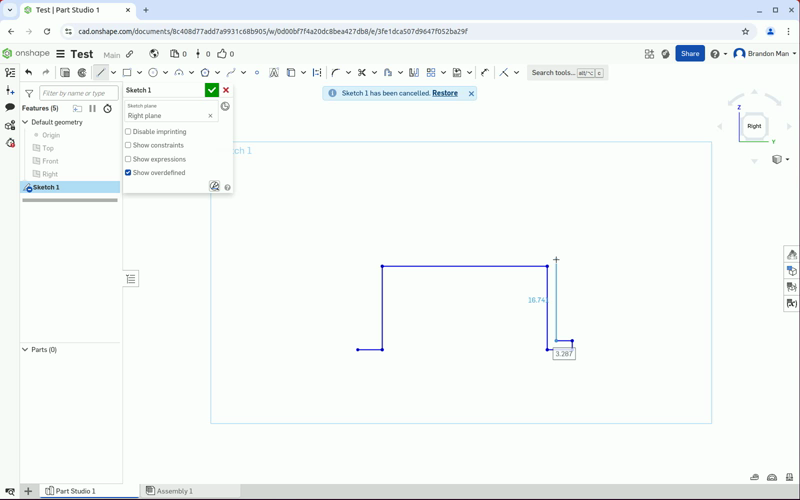
key_up(shift)
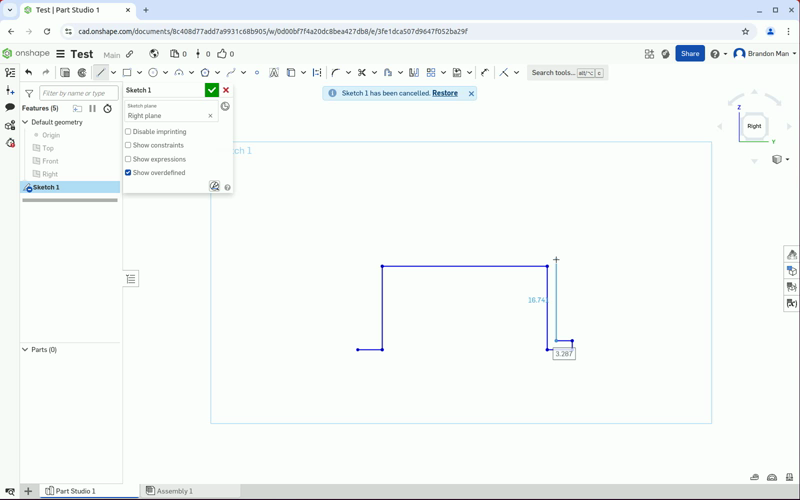
key_down(shift)
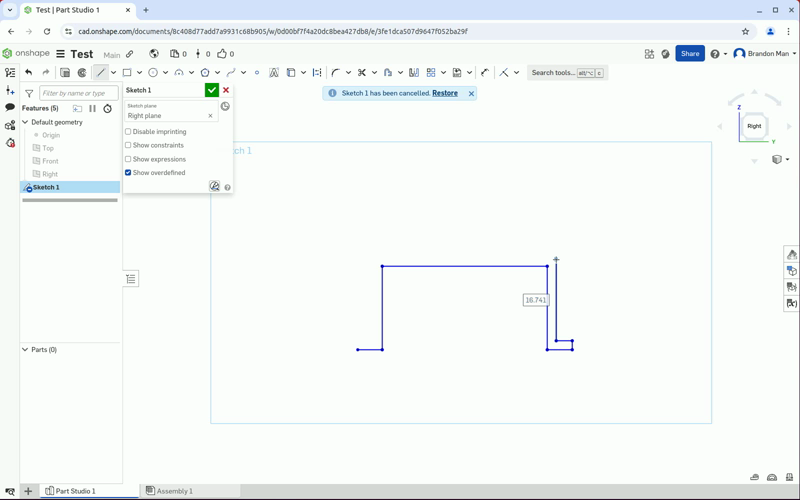
mouse_move(373, 259)
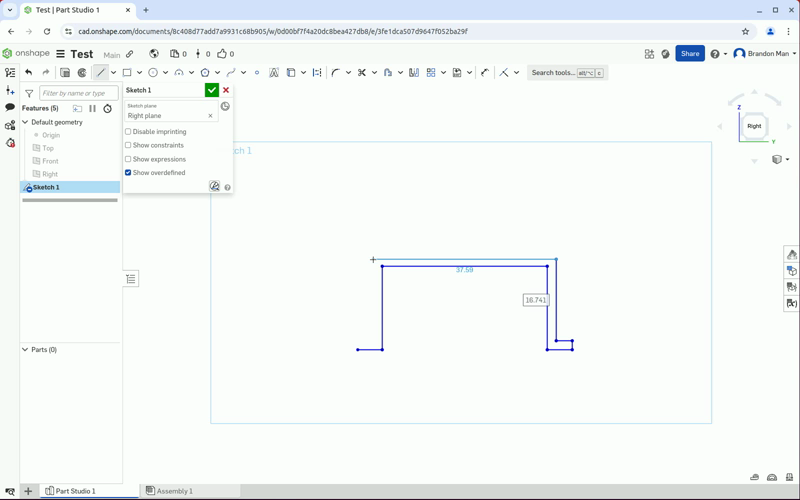
click(373, 259)
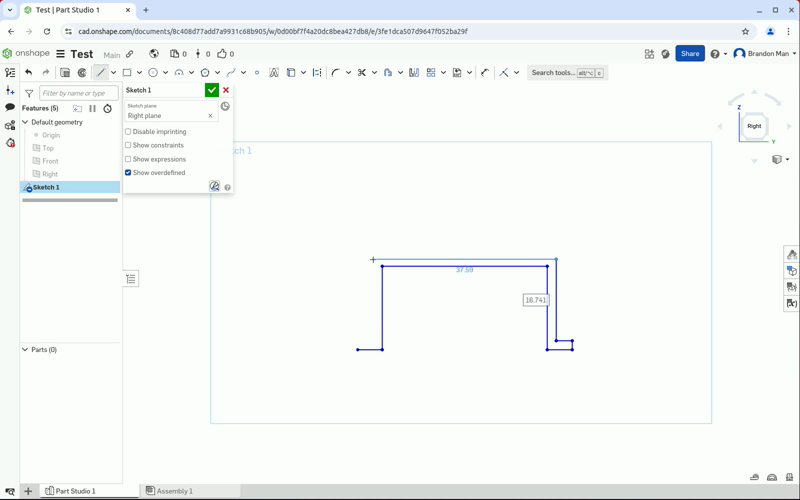
key_up(shift)
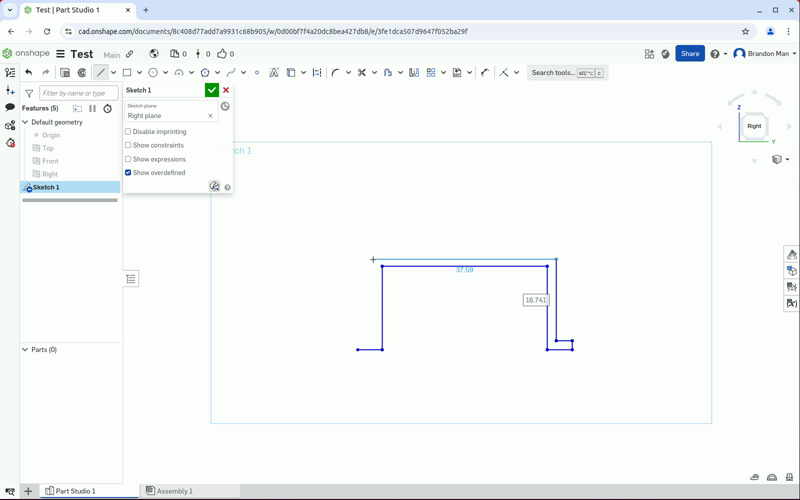
key_down(shift)
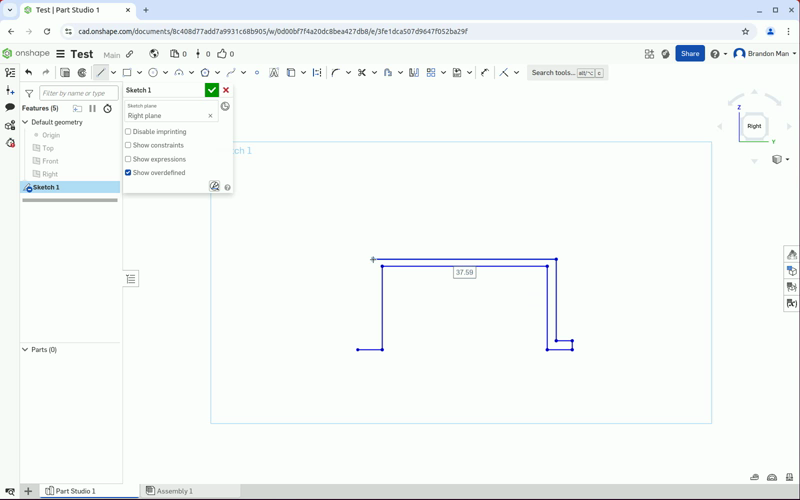
mouse_move(373, 340)
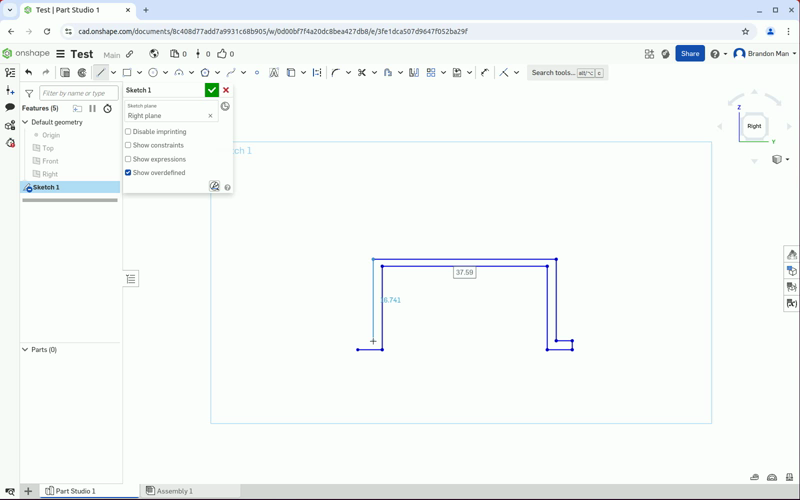
click(373, 340)
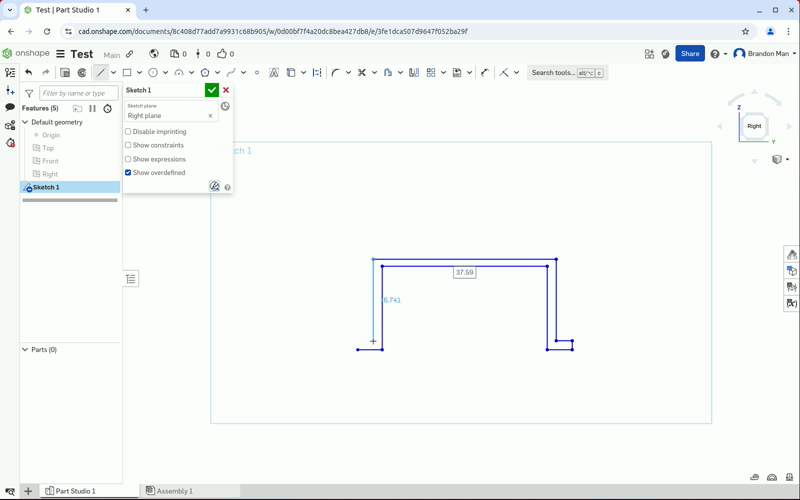
key_up(shift)
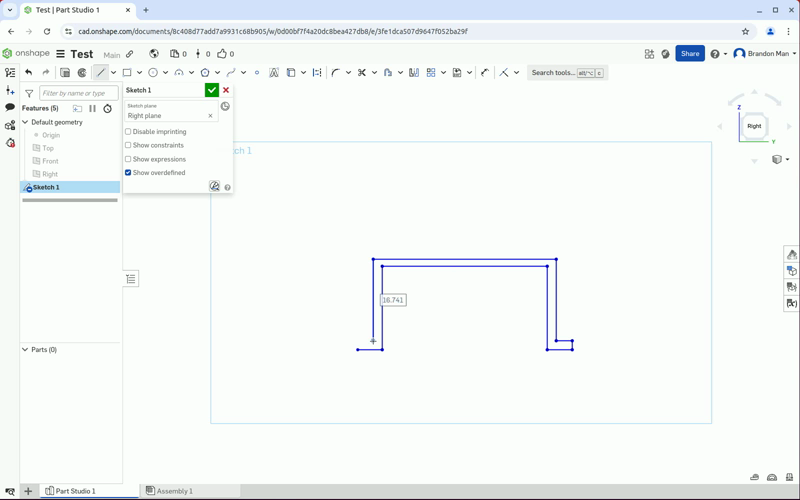
key_down(shift)
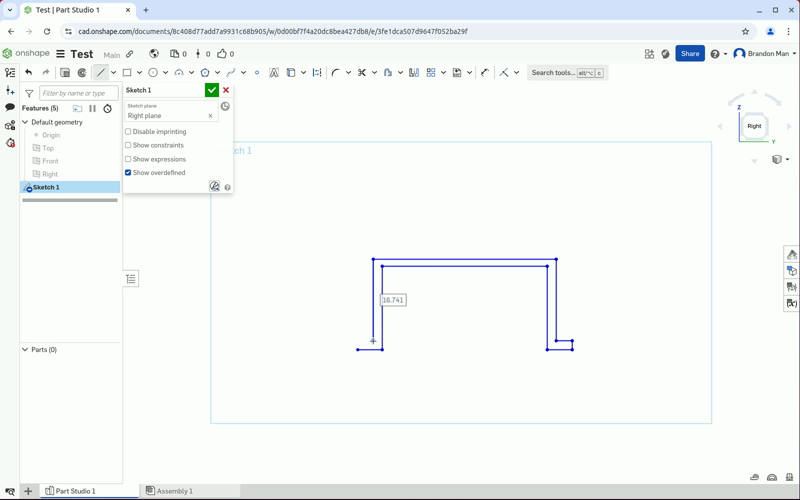
mouse_move(403, 340)
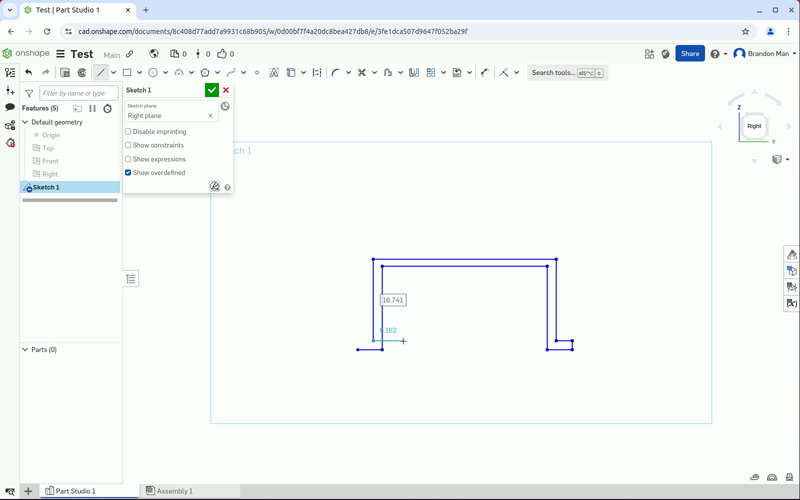
mouse_move(357, 340)
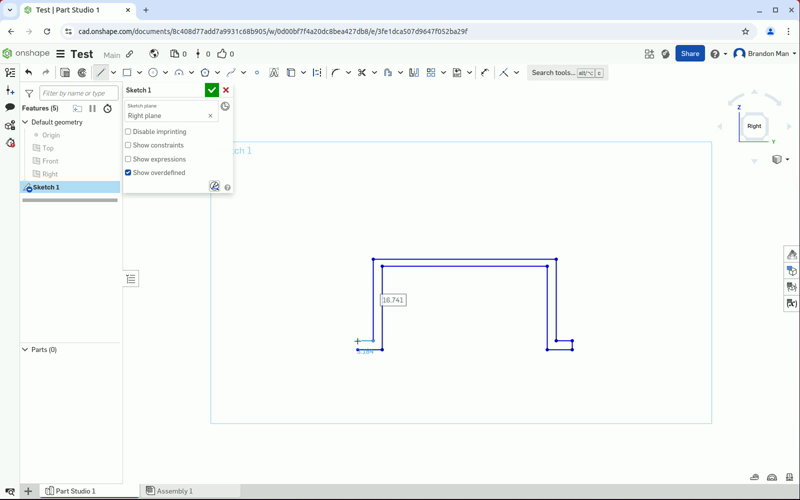
click(357, 340)
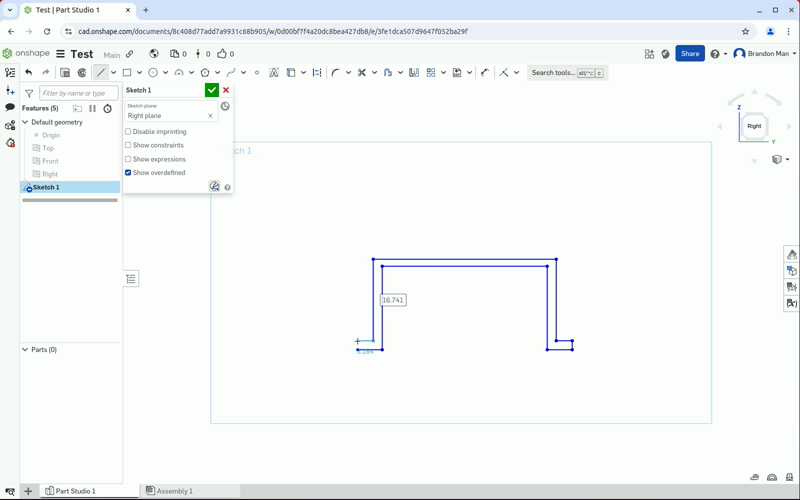
key_up(shift)
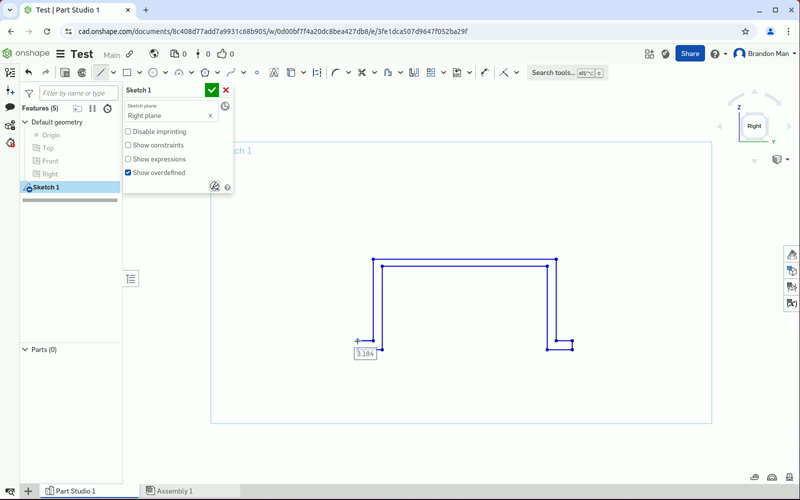
mouse_move(387, 340)
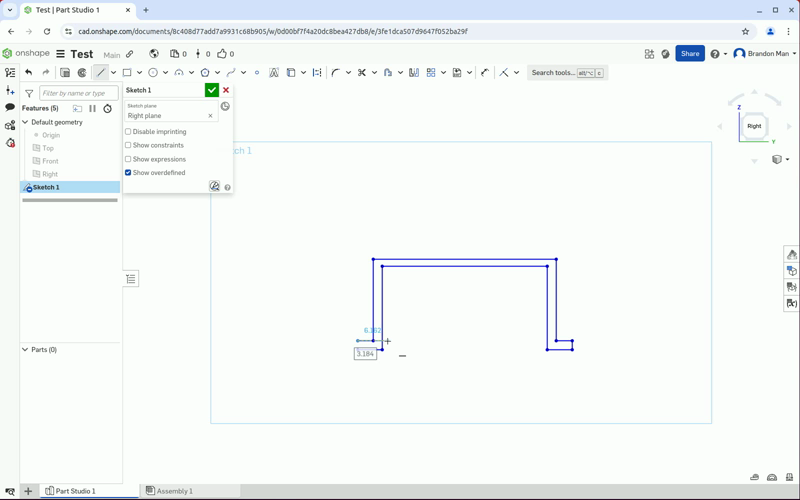
key_down(shift)
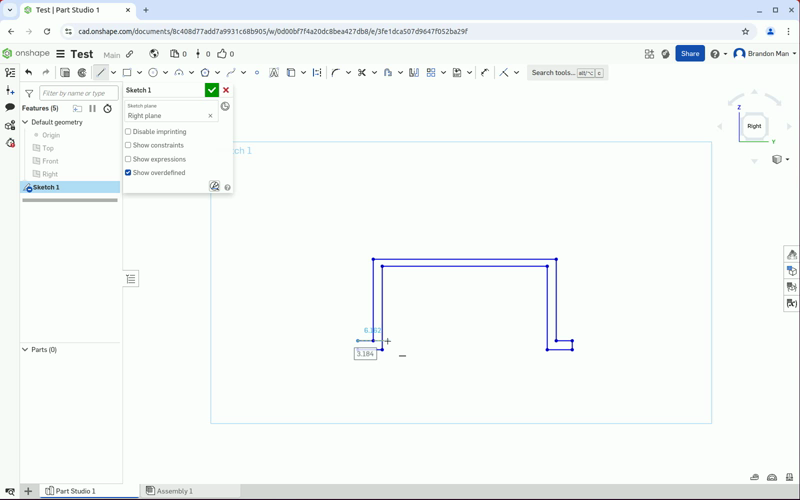
mouse_move(357, 349)
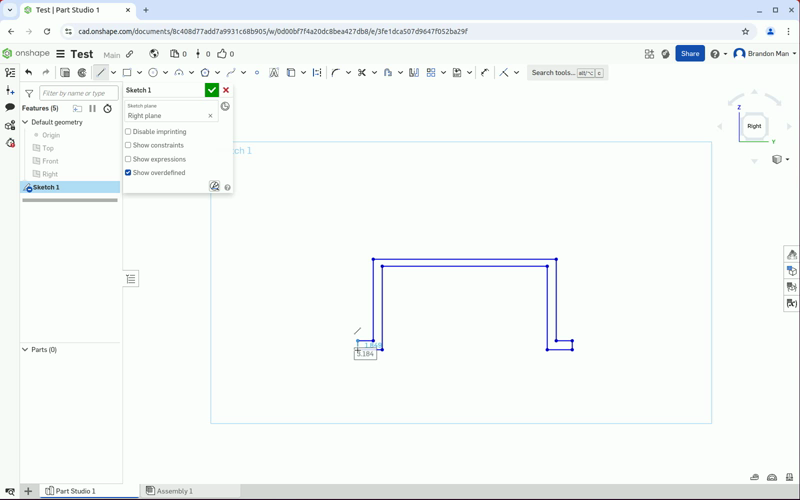
key_up(shift)
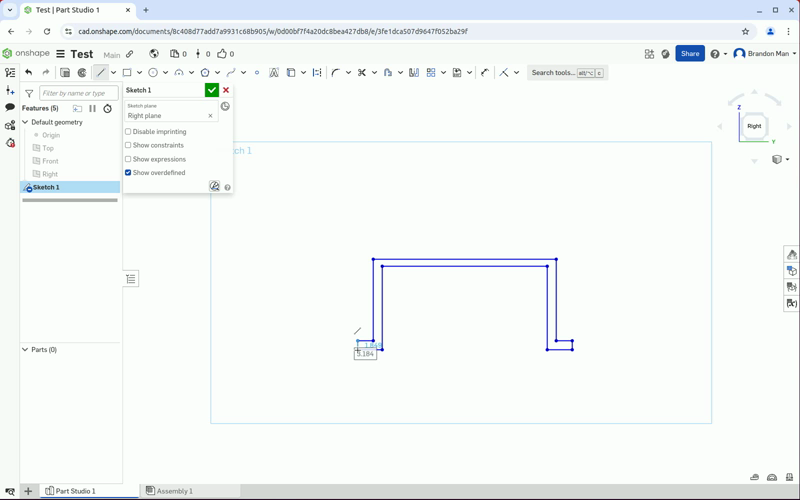
click(357, 349)
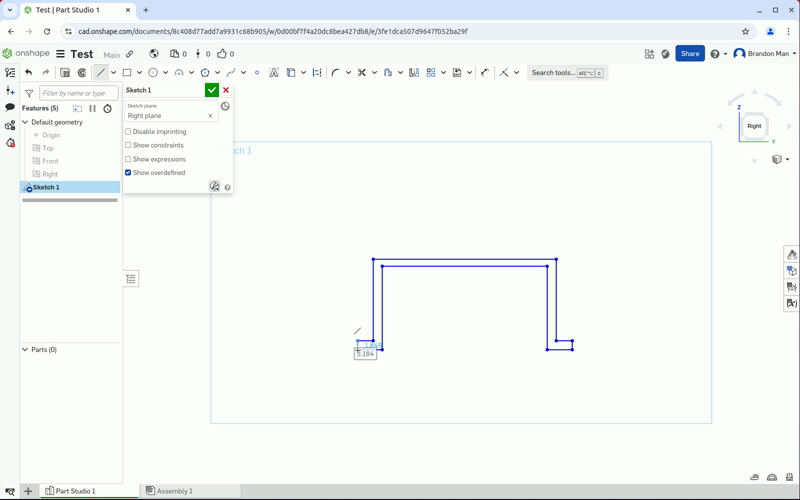
key(esc)
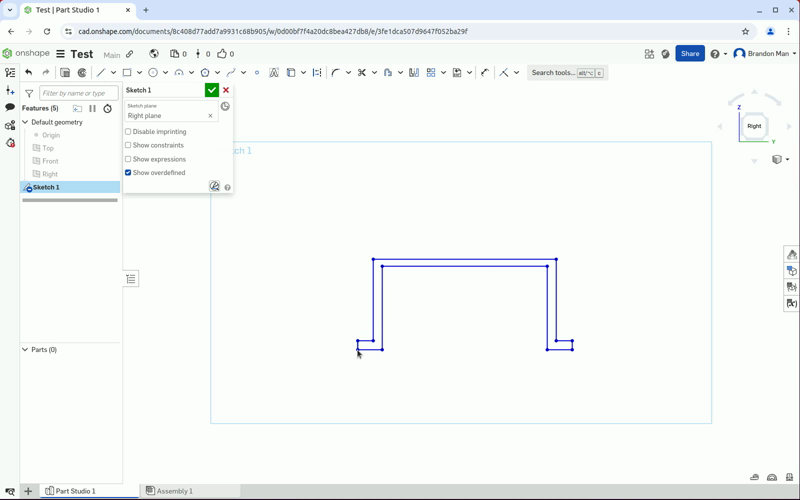
mouse_move(566, 345)
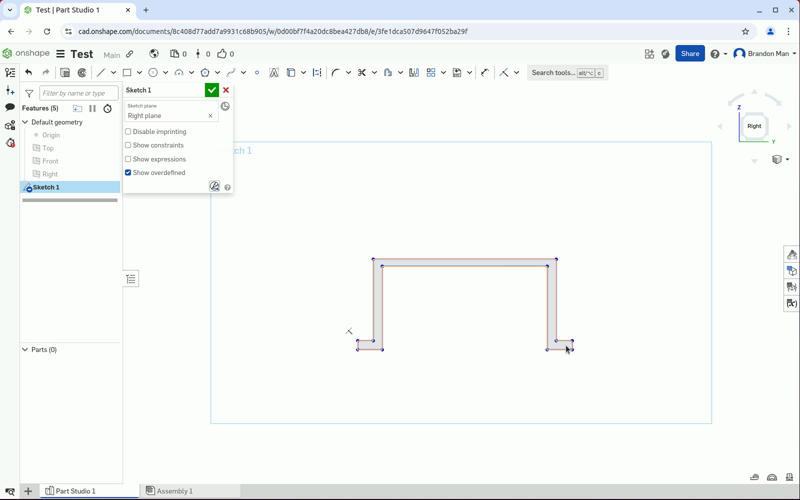
click(566, 345)
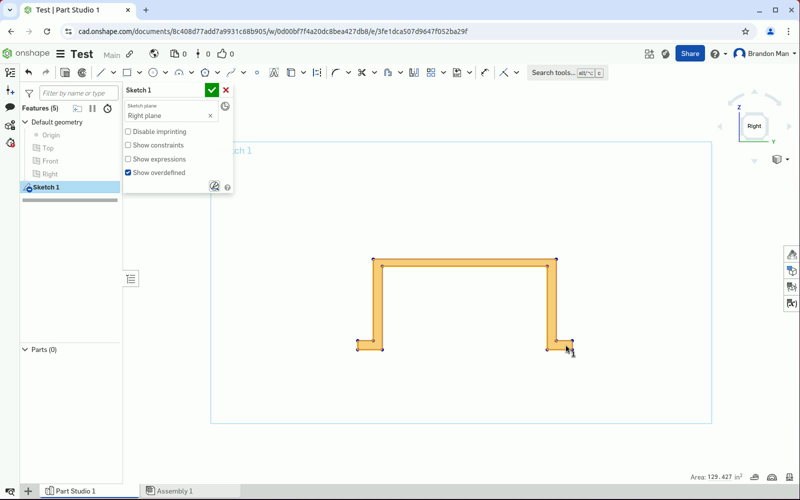
mouse_move(73, 352)
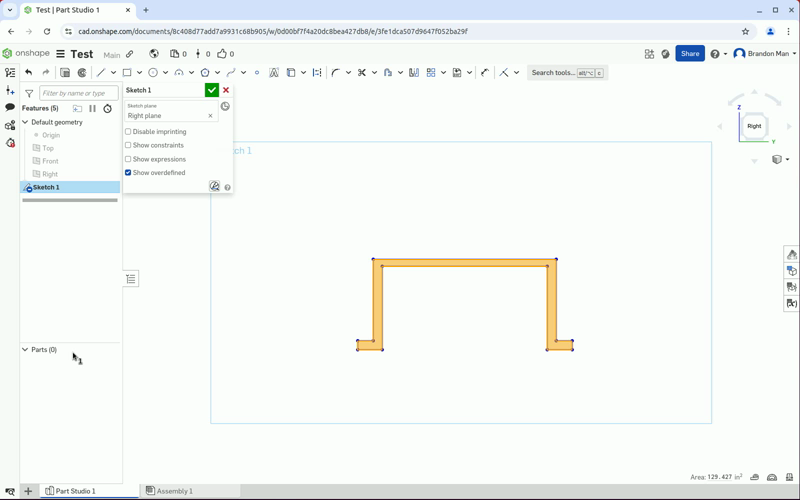
key(shift+y)
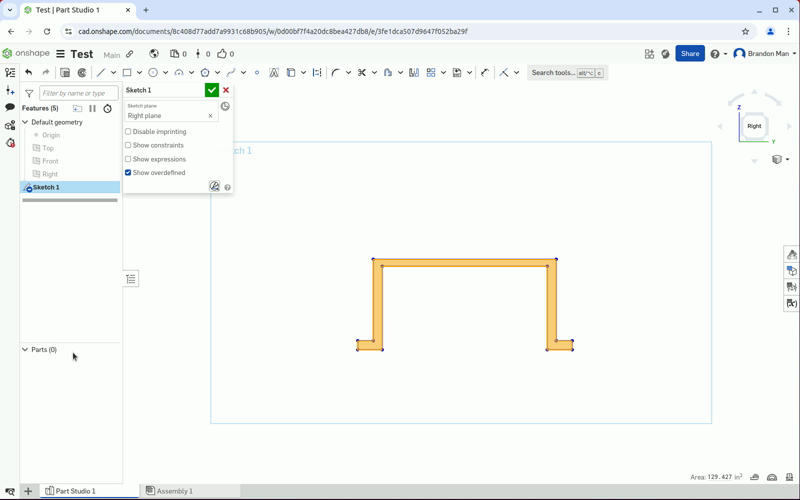
key(shift+e)
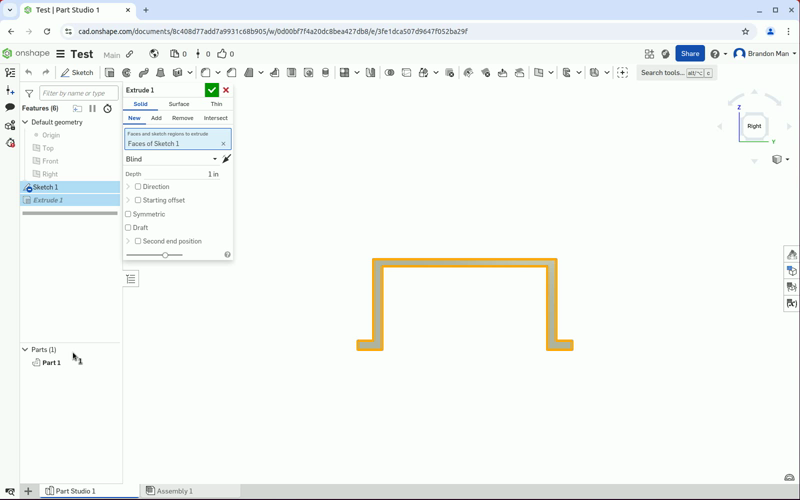
mouse_move(143, 106)
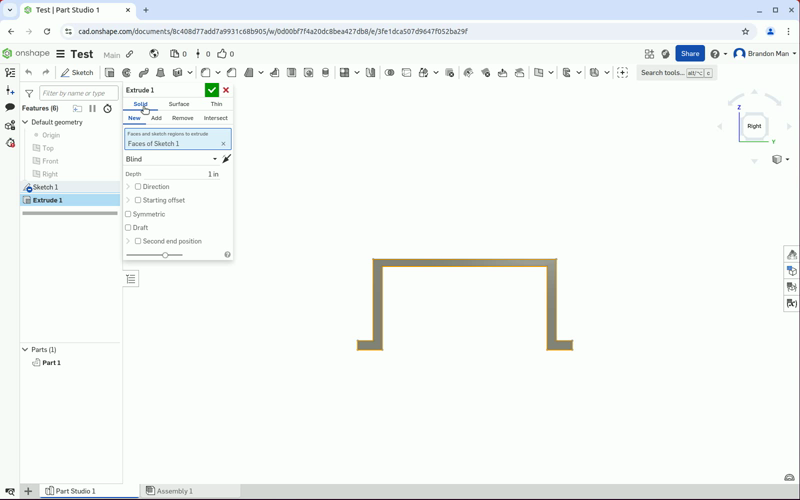
click(143, 106)
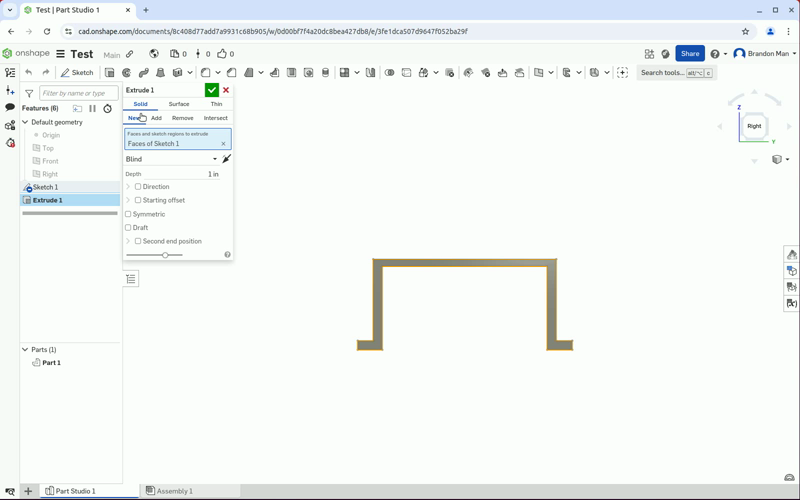
mouse_move(137, 120)
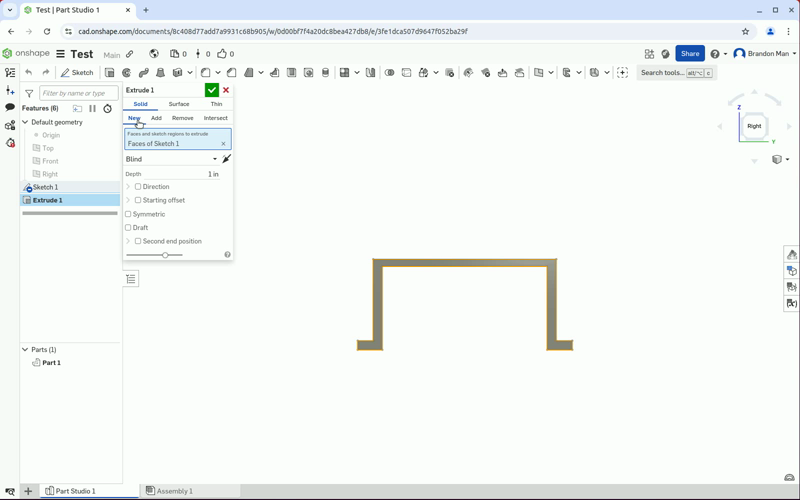
click(137, 120)
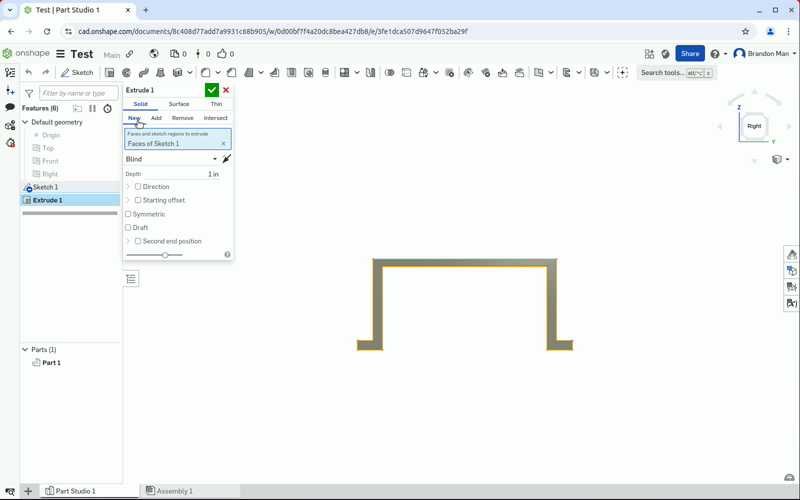
key(tab, 4)
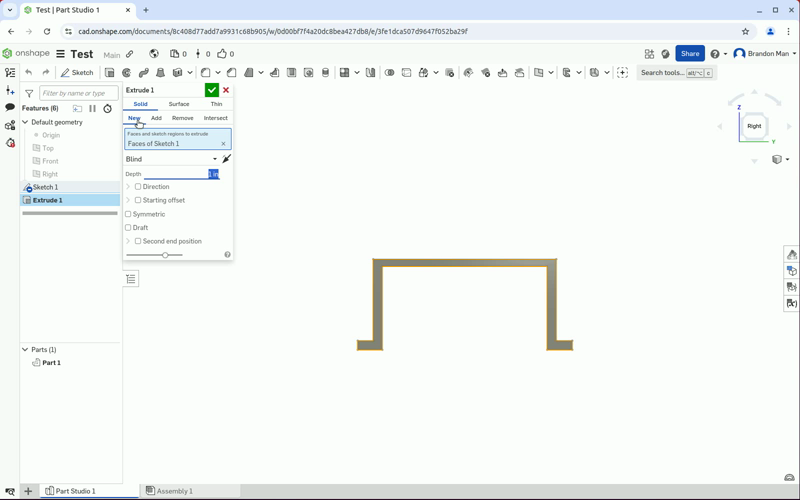
text(4.333)
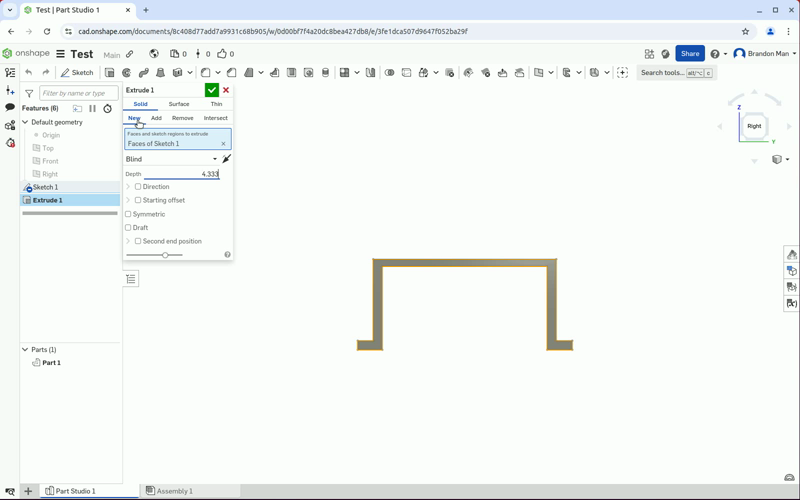
key(enter)
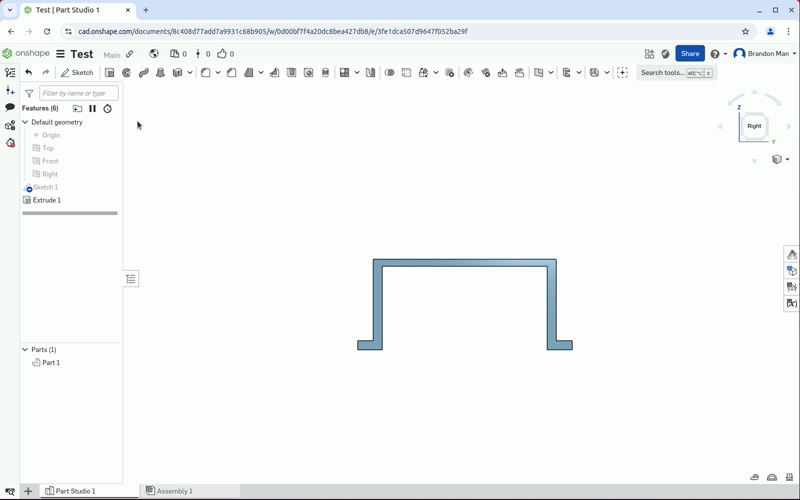
key(shift+h)
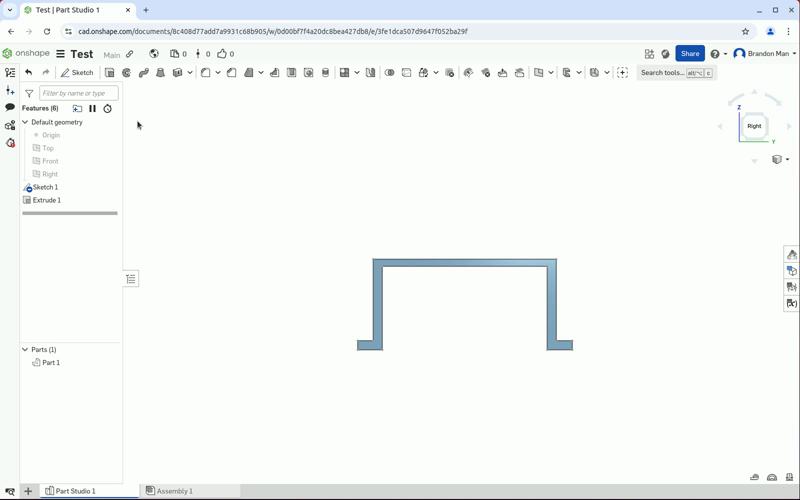
key(shift+h)
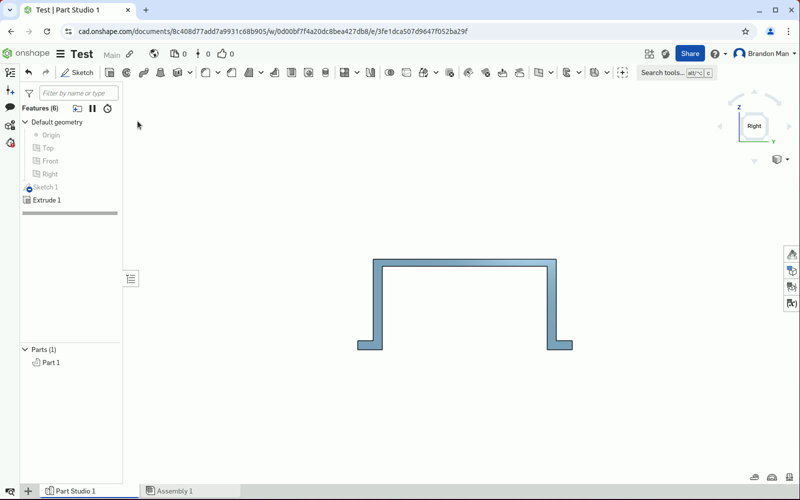
mouse_move(73, 189)
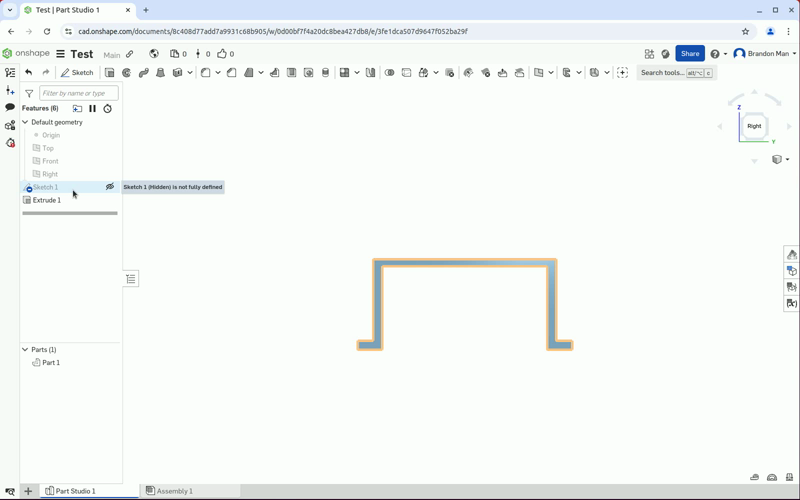
click(73, 189)
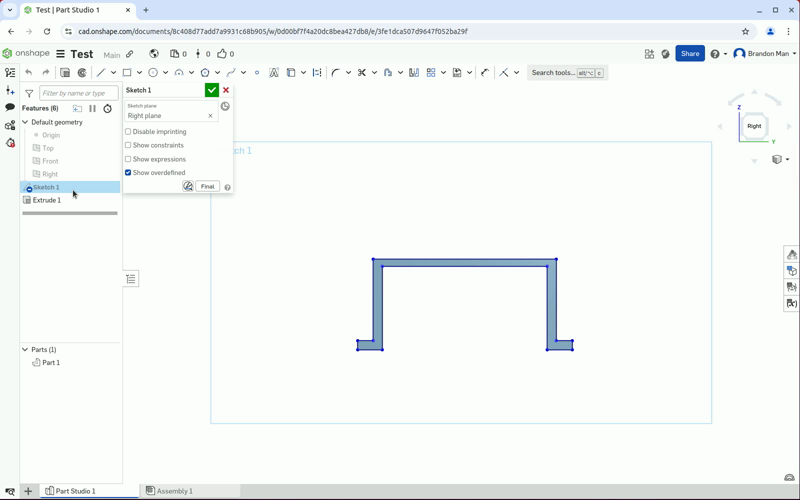
mouse_move(229, 92)
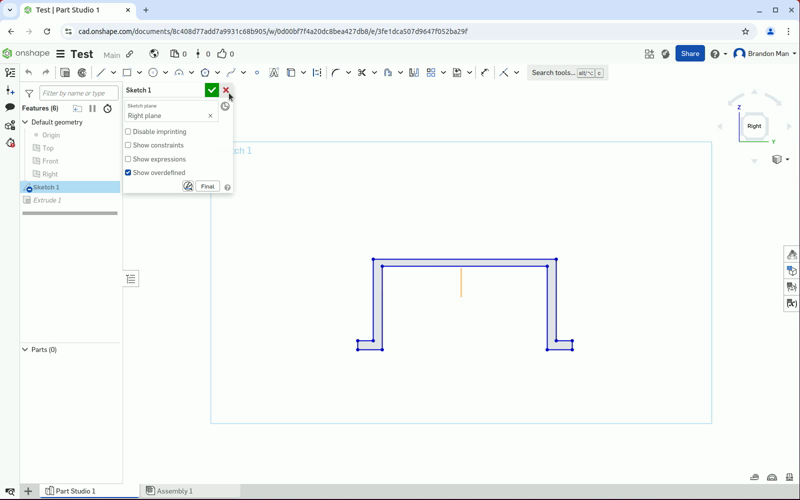
click(229, 92)
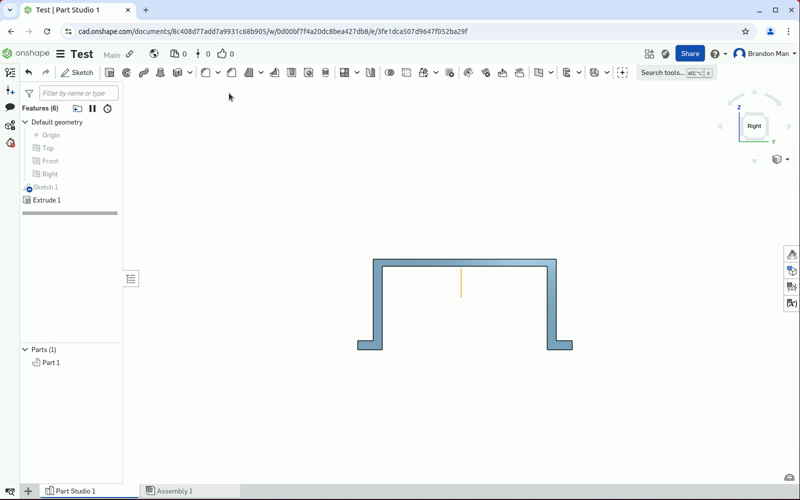
mouse_move(73, 352)
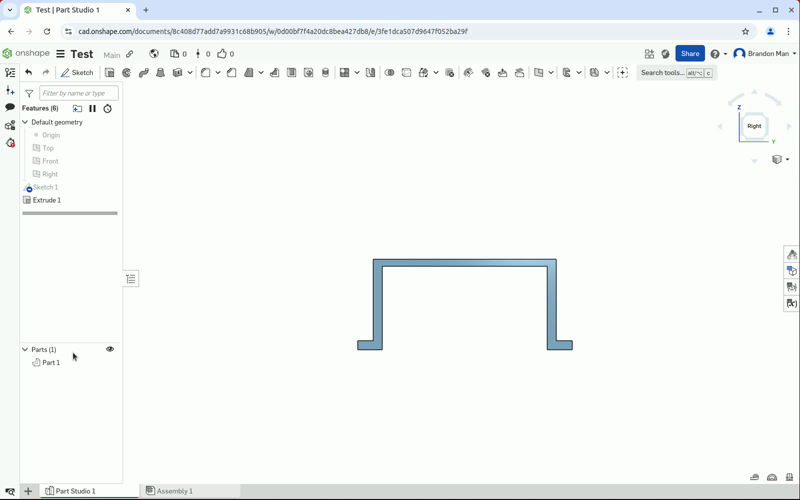
key(y)
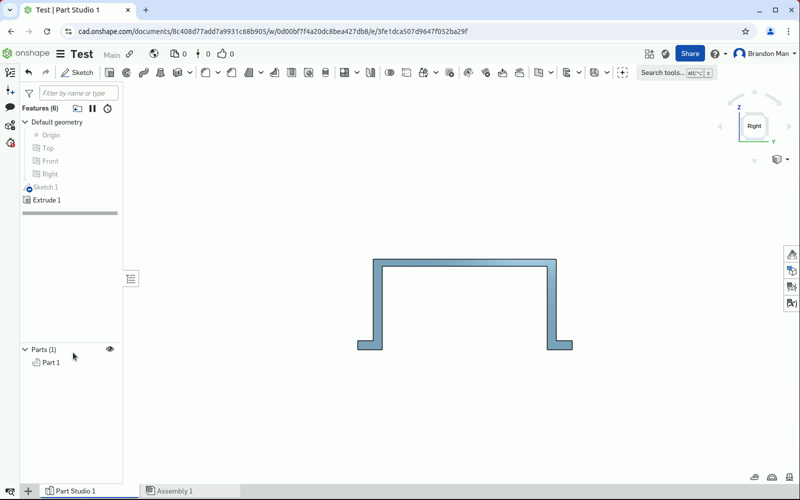
key(shift+p)
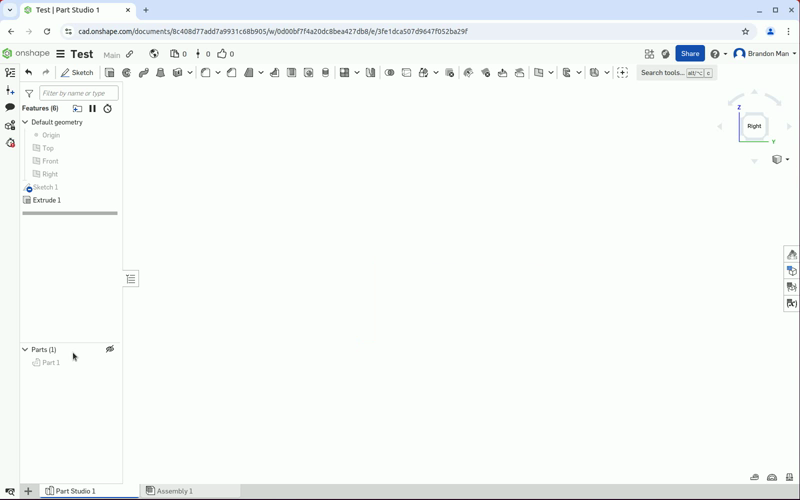
key(space)
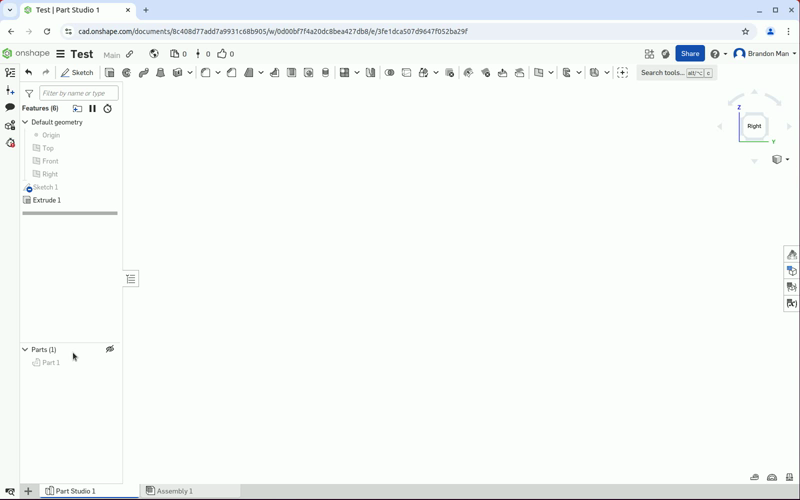
key_down(shift)
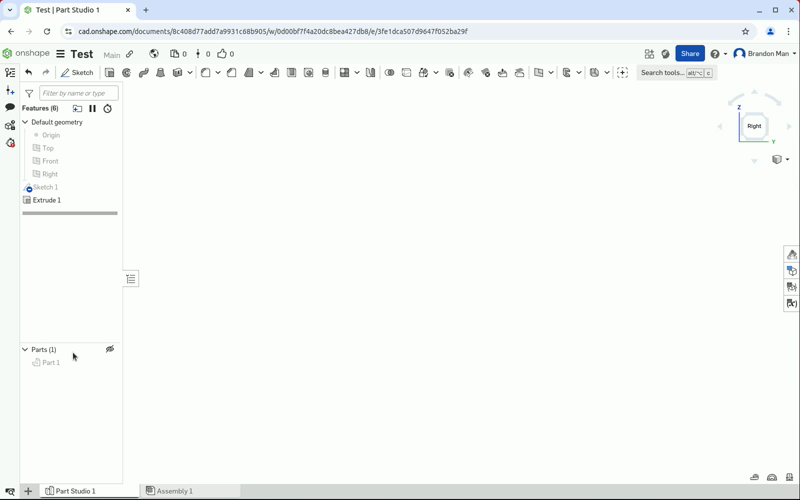
key(right)
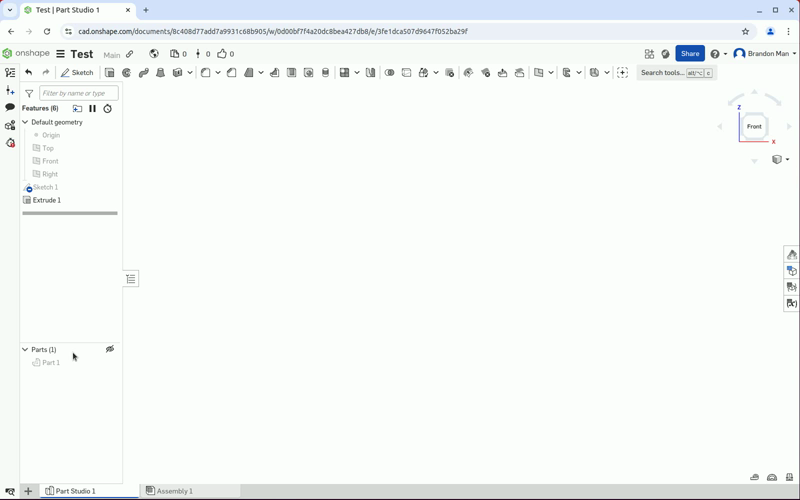
key_up(shift)
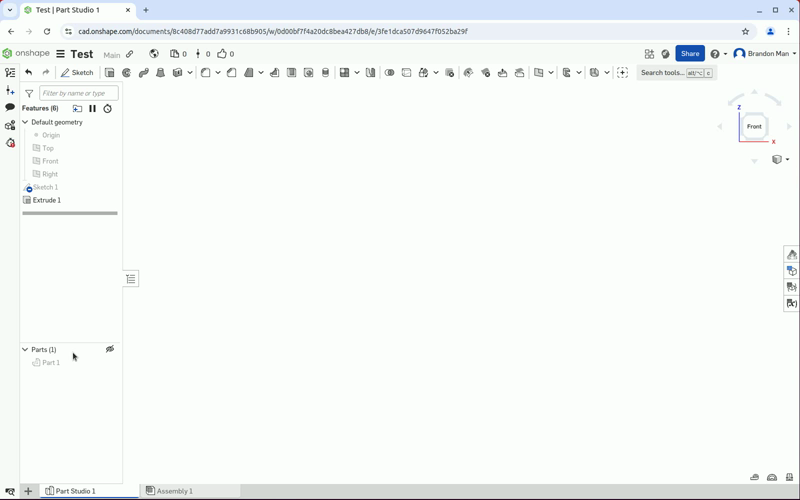
key(space)
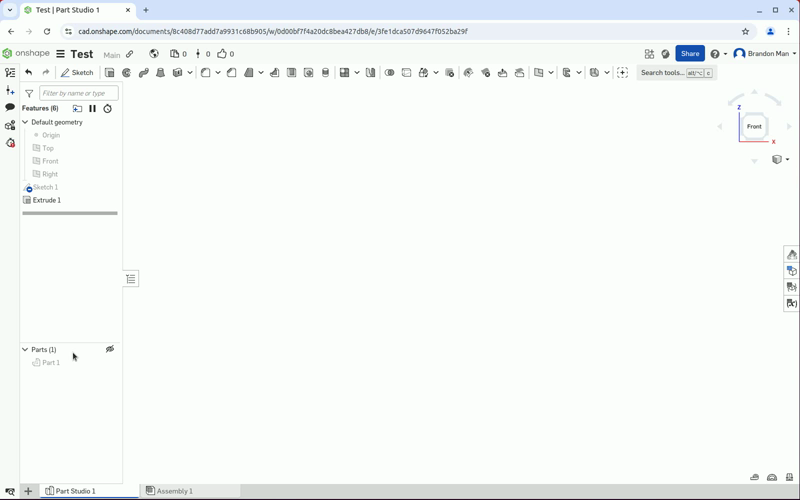
key_down(shift)
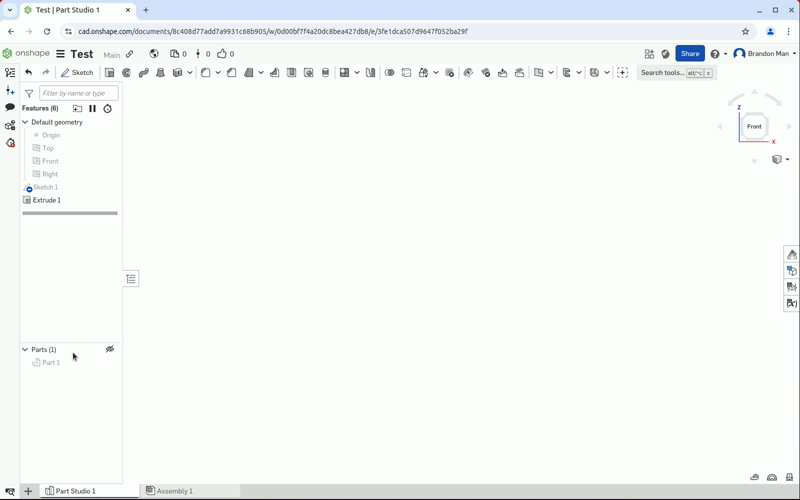
key(down)
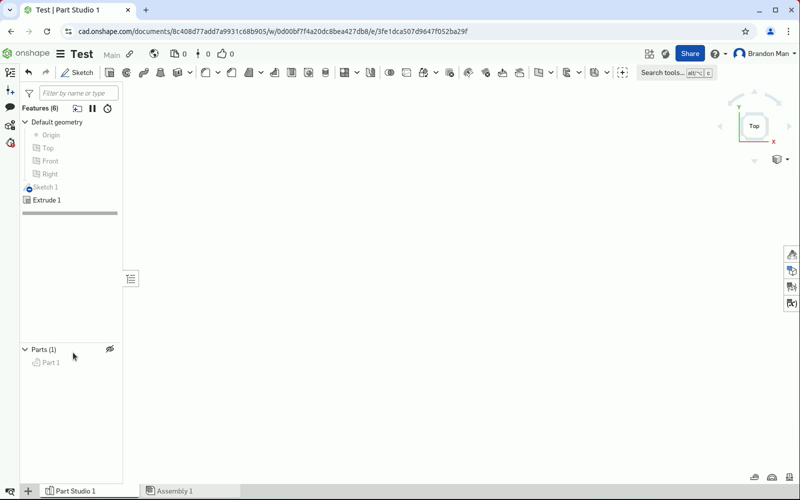
key_up(shift)
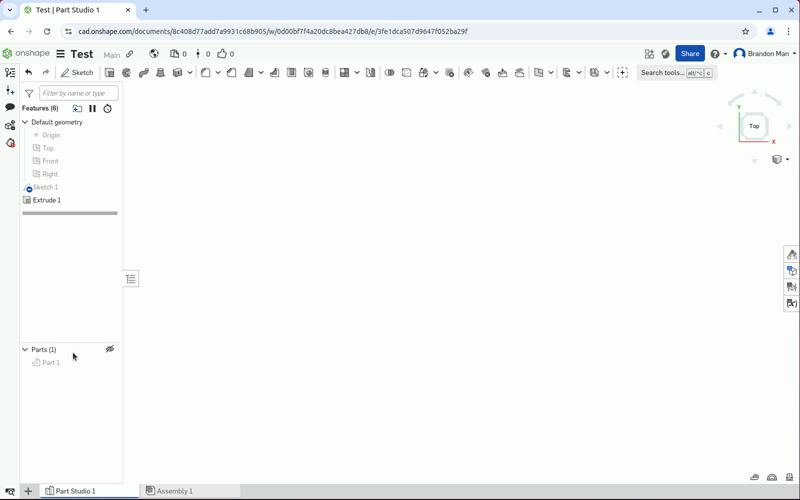
mouse_move(73, 352)
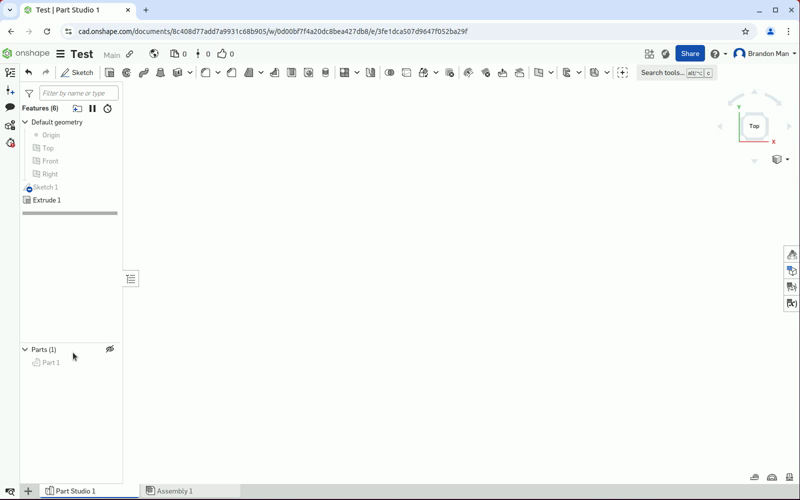
key(shift+y)
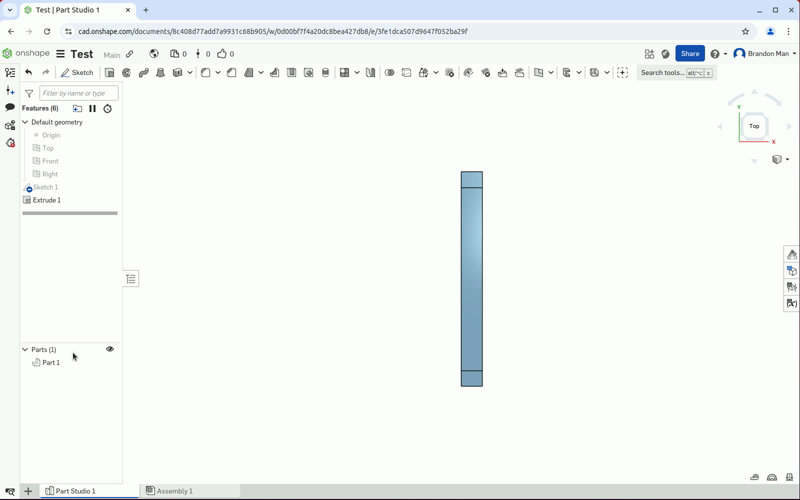
mouse_move(541, 75)
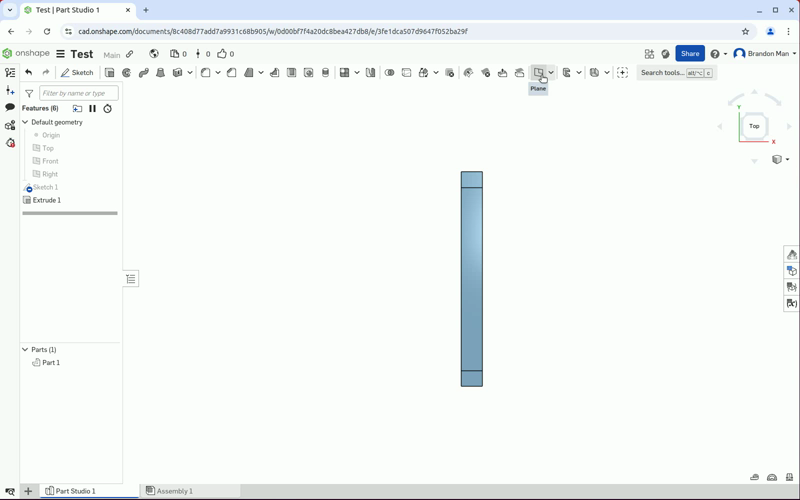
click(541, 75)
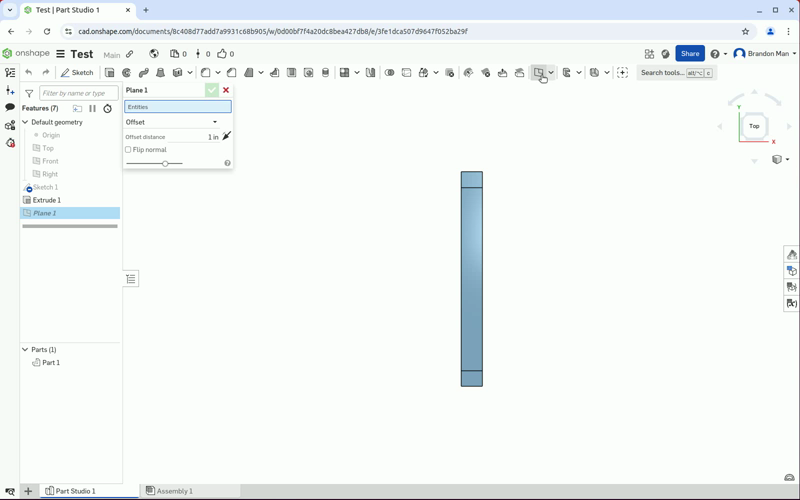
mouse_move(73, 150)
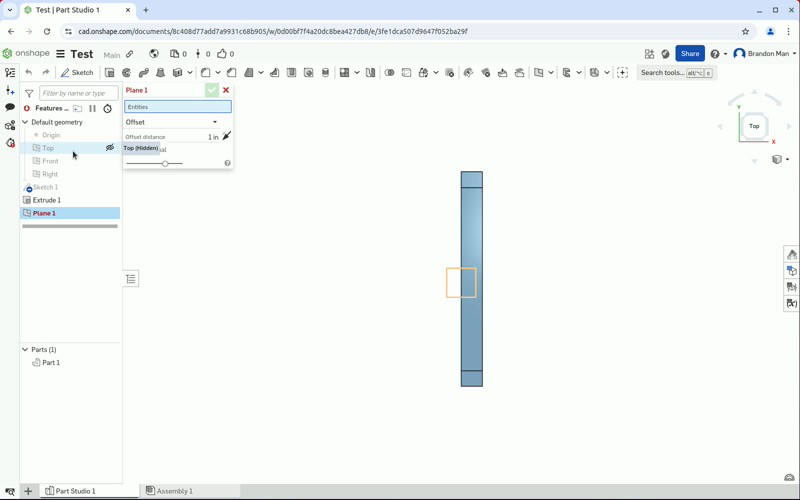
click(73, 150)
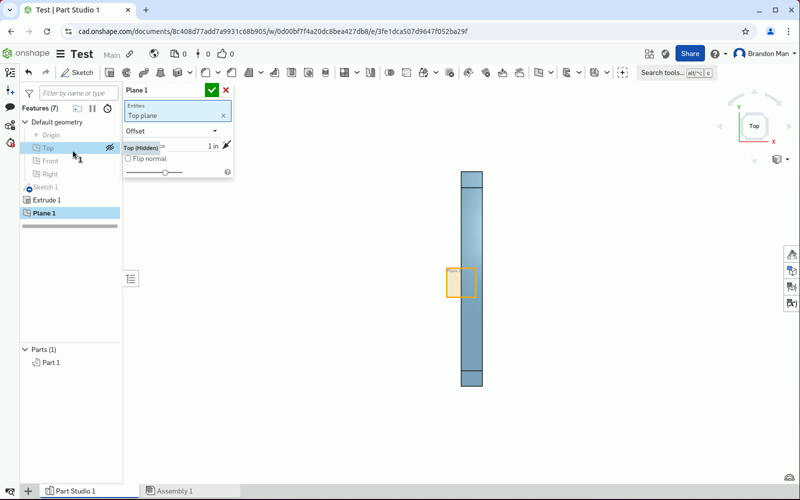
key(tab, 2)
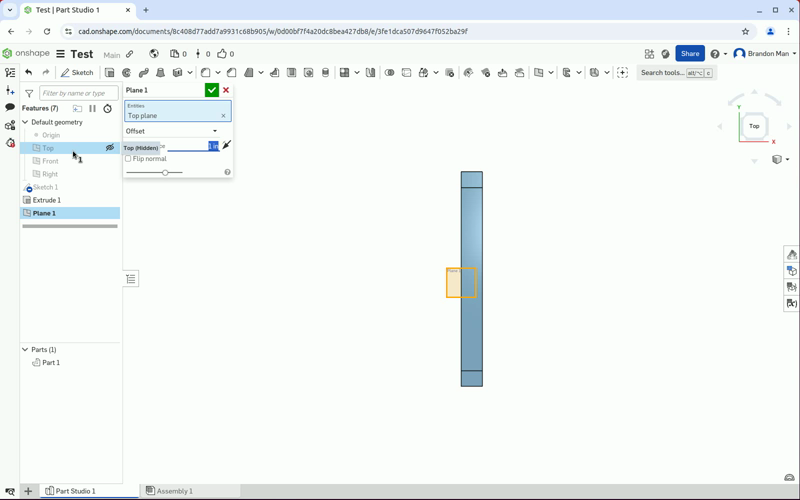
text(11.801)
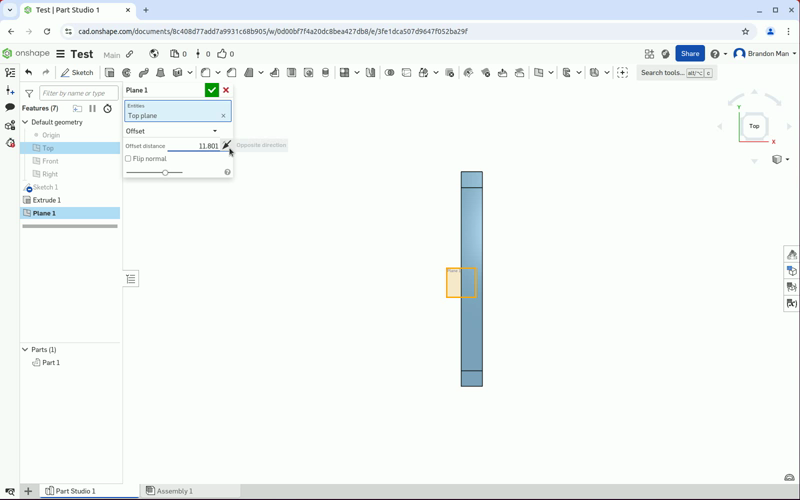
mouse_move(229, 147)
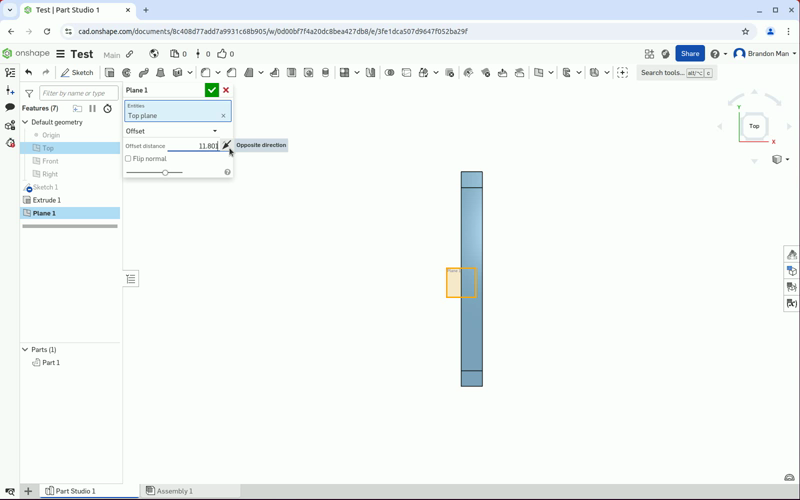
click(229, 147)
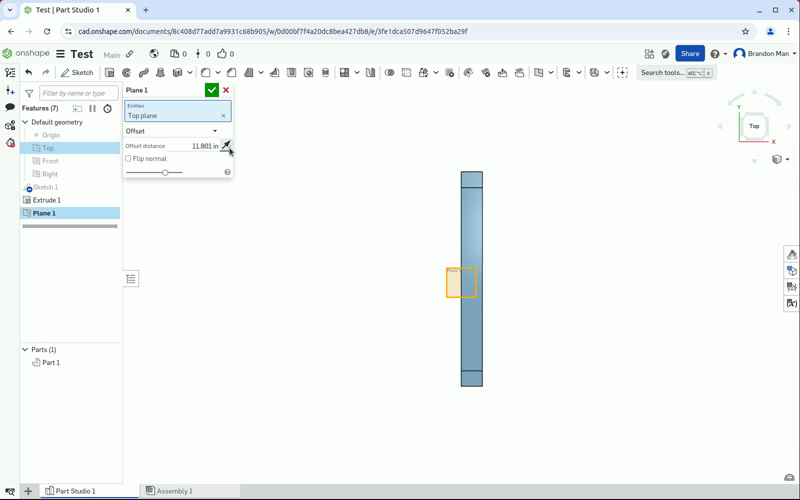
key(enter, 2)
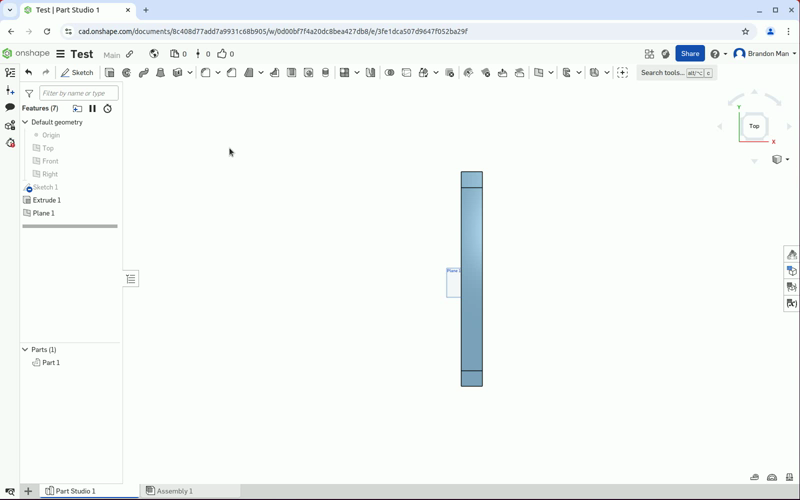
key(shift+s)
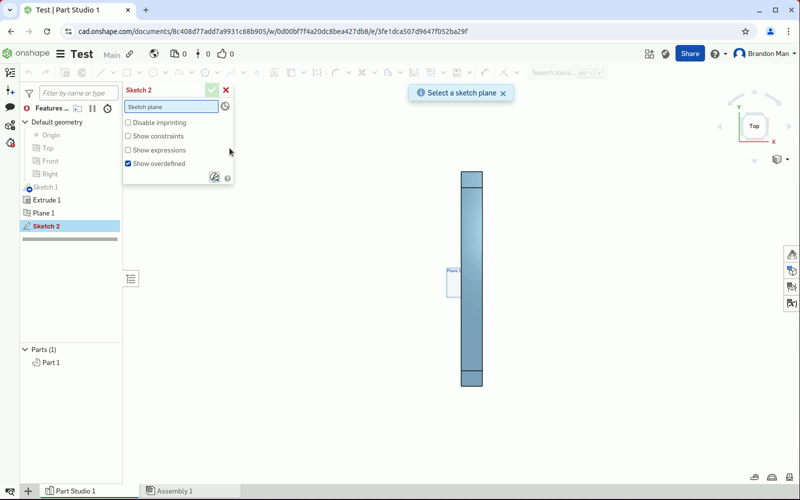
mouse_move(73, 215)
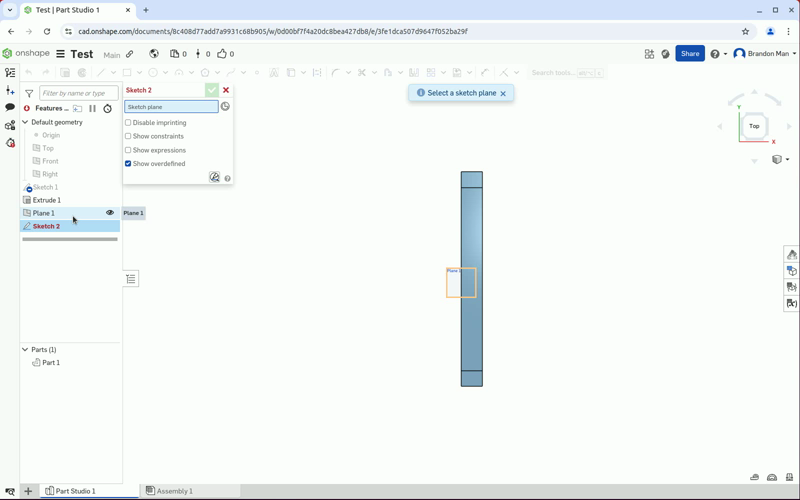
click(73, 215)
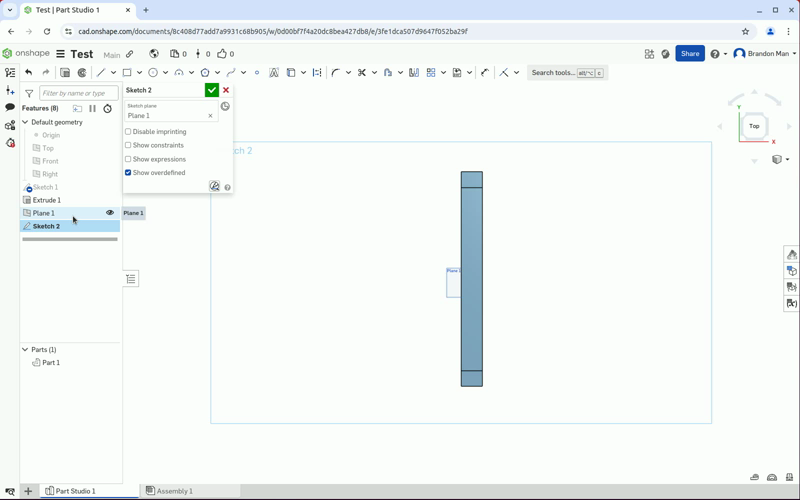
mouse_move(73, 352)
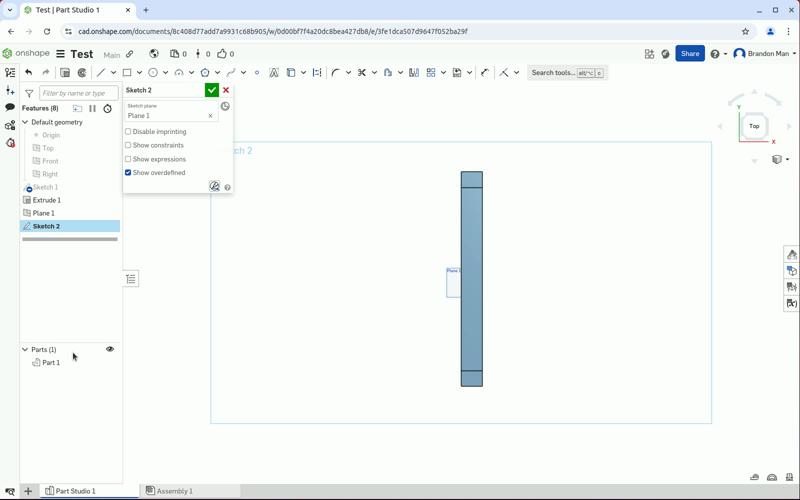
key(y)
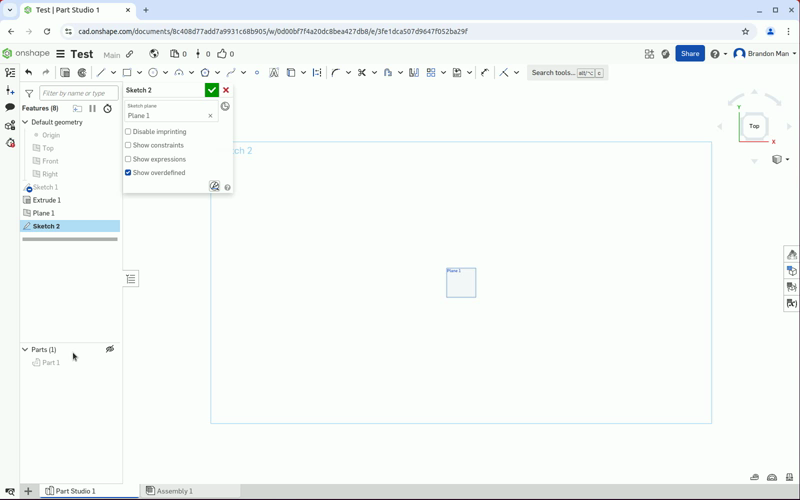
key(c)
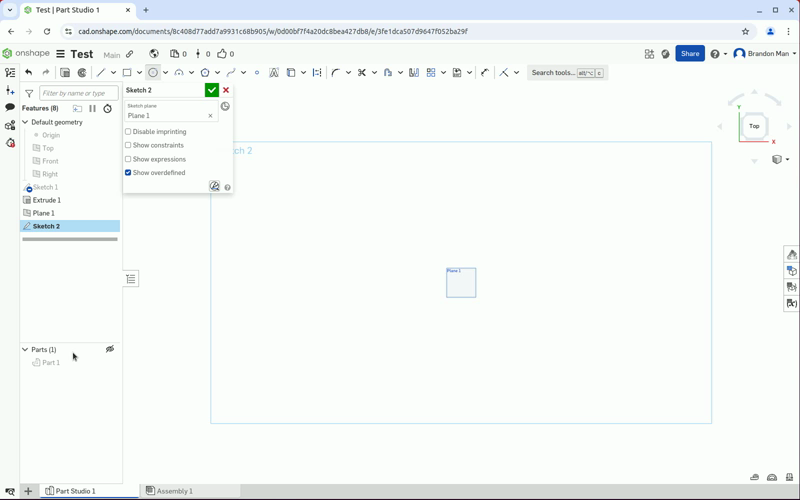
key_down(shift)
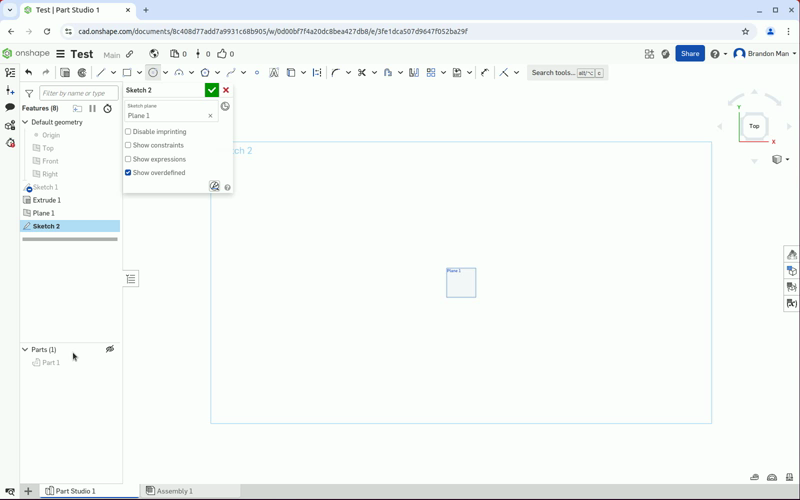
mouse_move(471, 178)
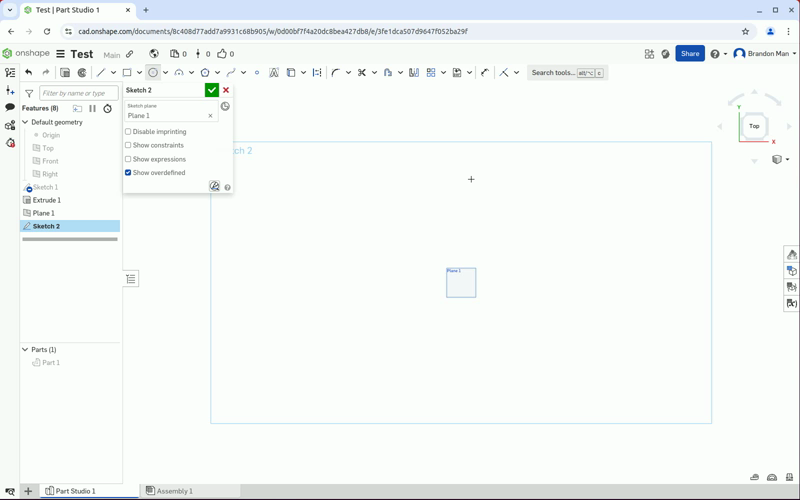
click(471, 178)
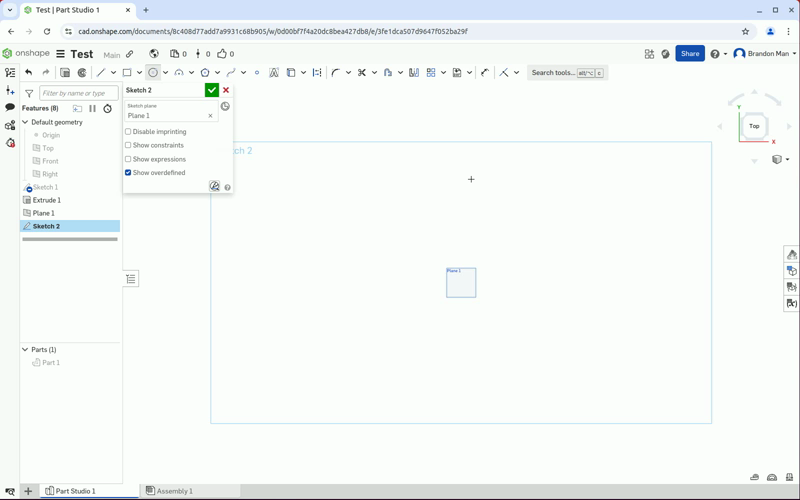
key_up(shift)
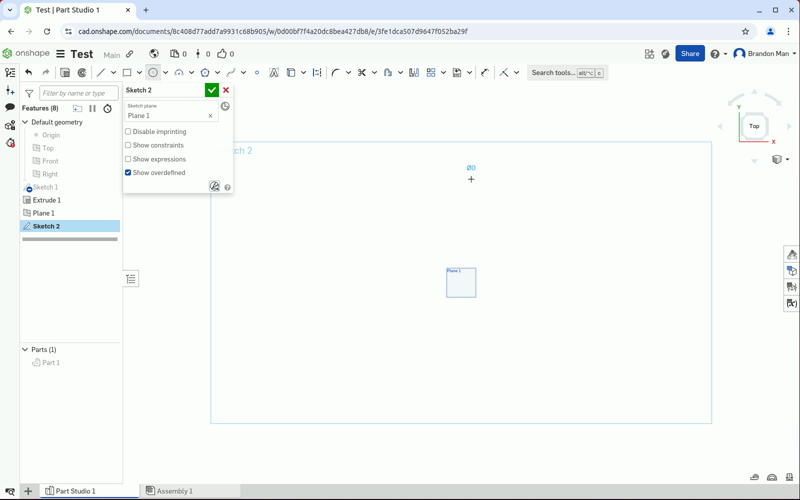
mouse_move(476, 178)
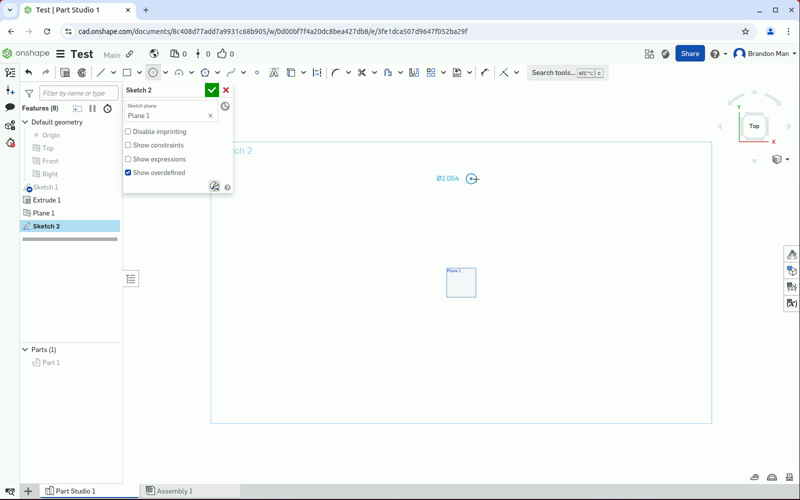
click(476, 178)
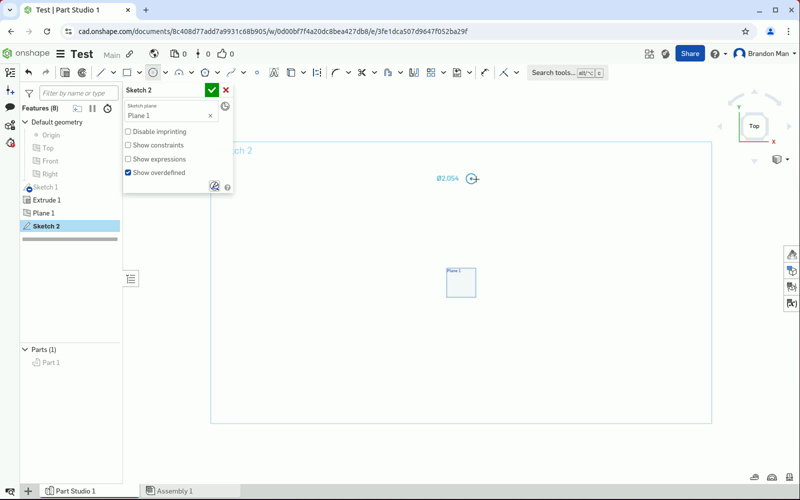
key(esc)
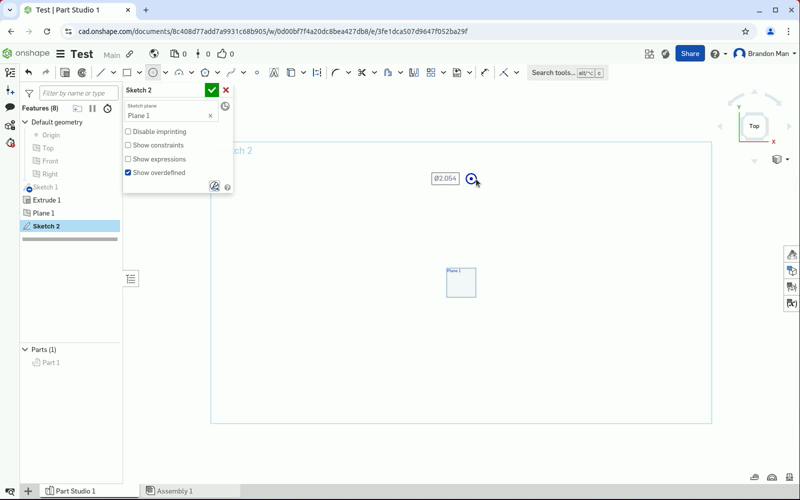
mouse_move(470, 179)
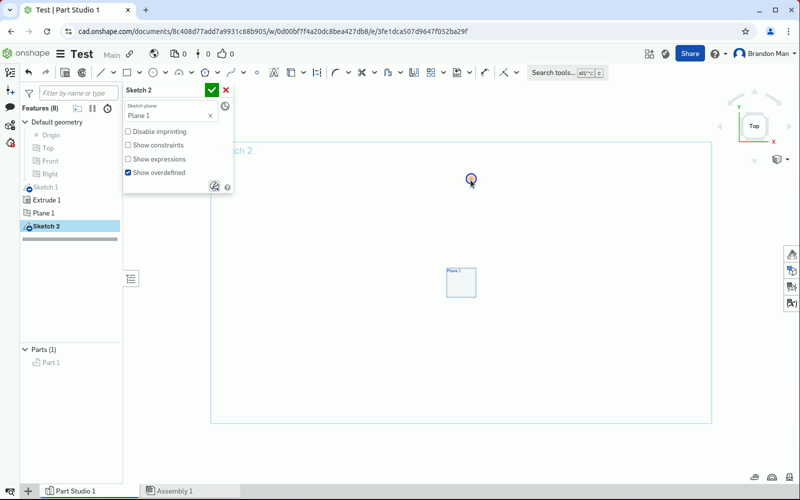
scroll(6)
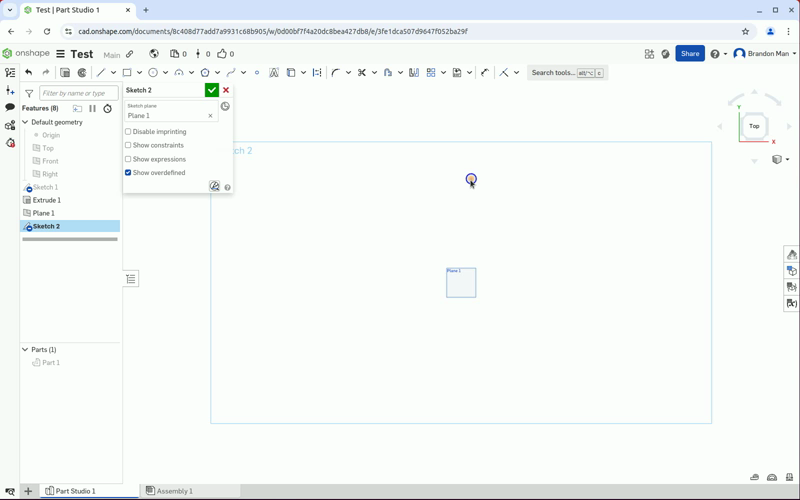
scroll(6)
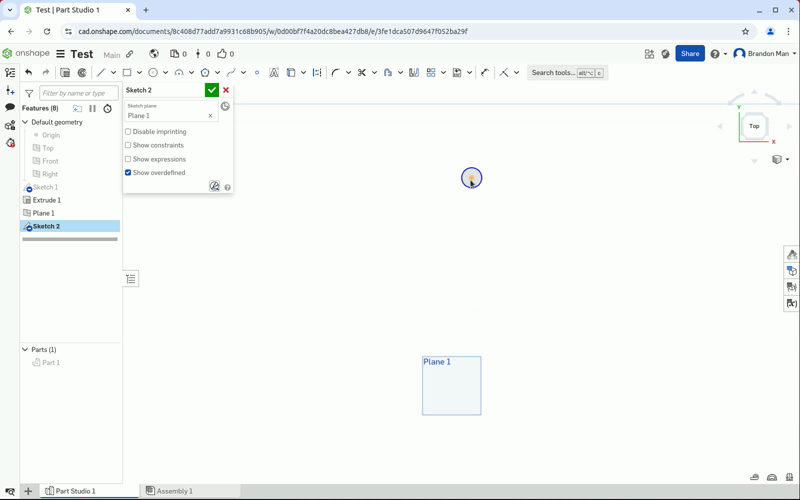
scroll(6)
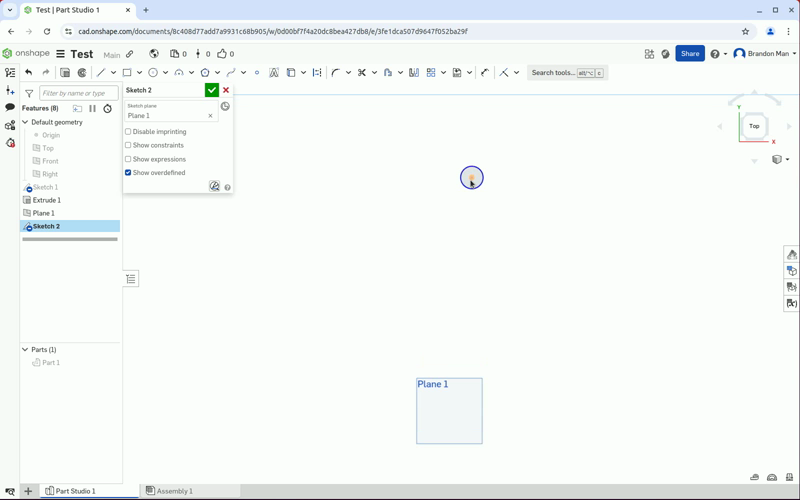
scroll(6)
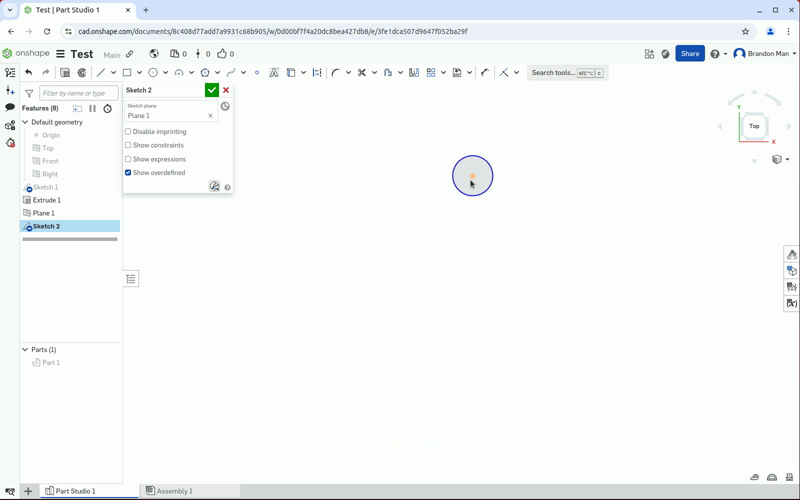
scroll(6)
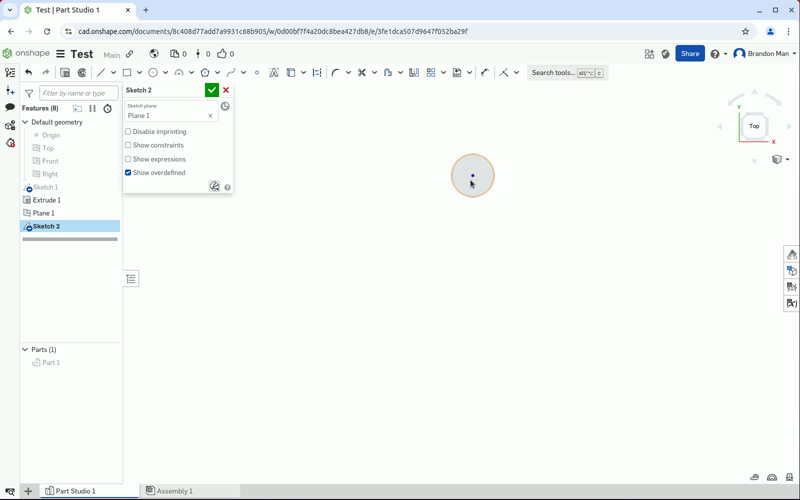
scroll(6)
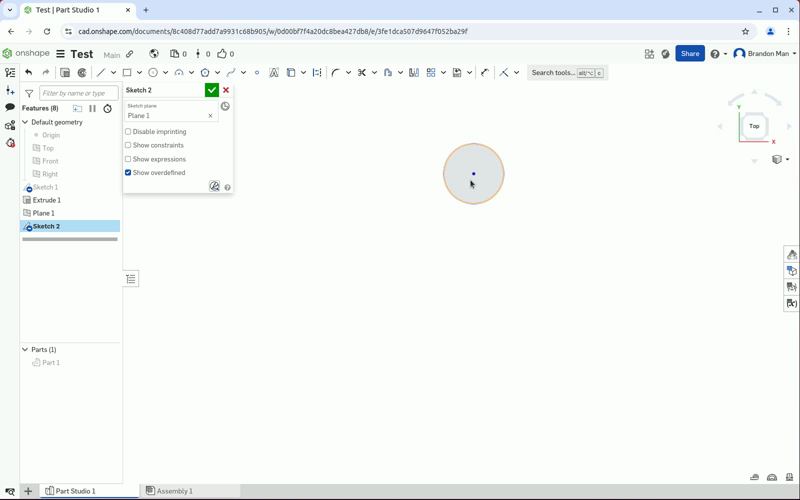
scroll(6)
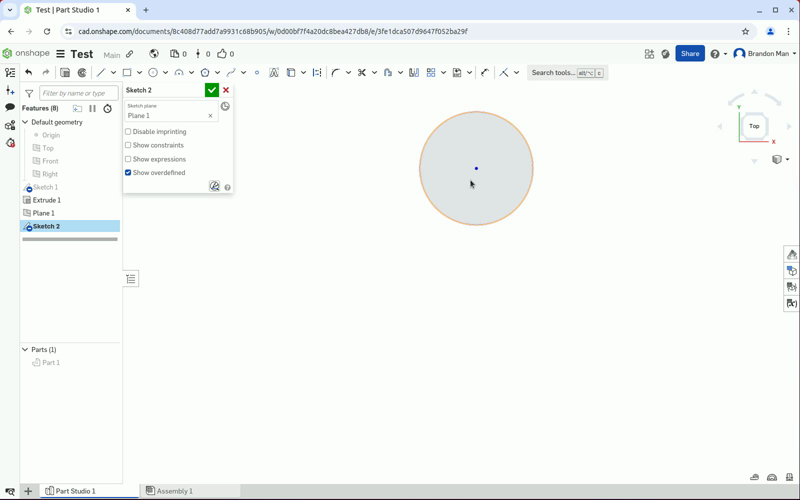
click(470, 179)
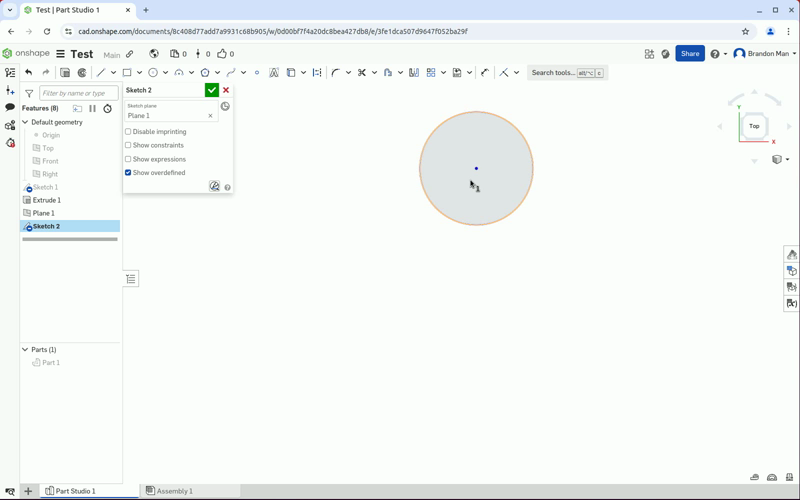
scroll(-6)
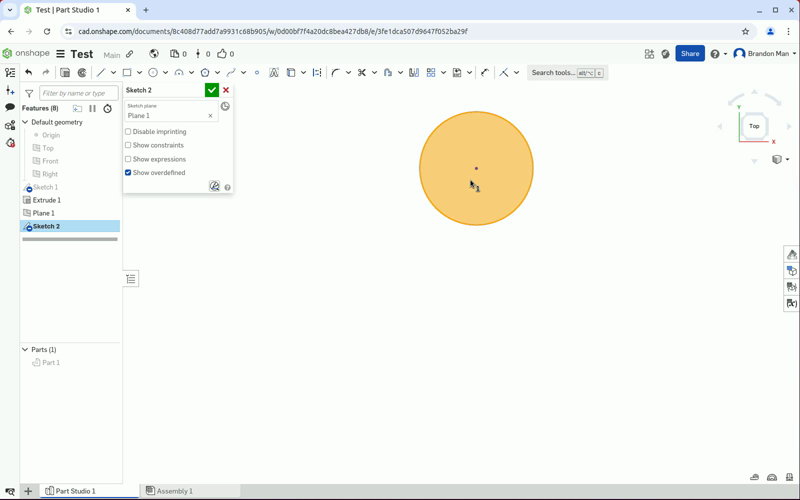
scroll(-6)
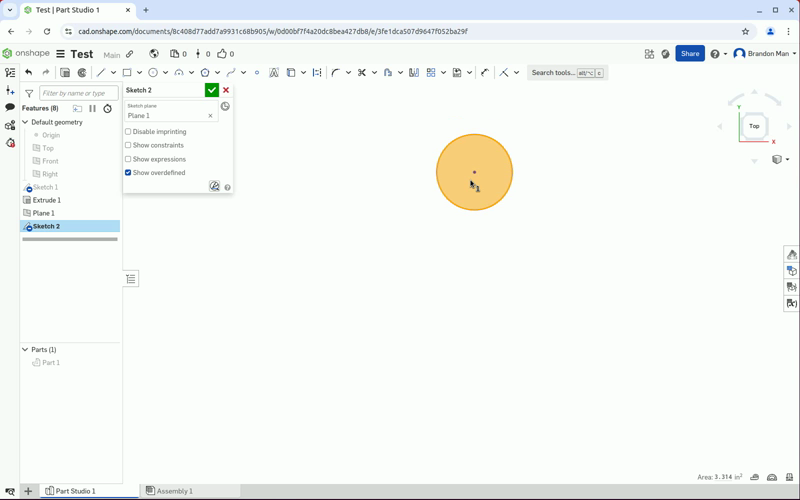
scroll(-6)
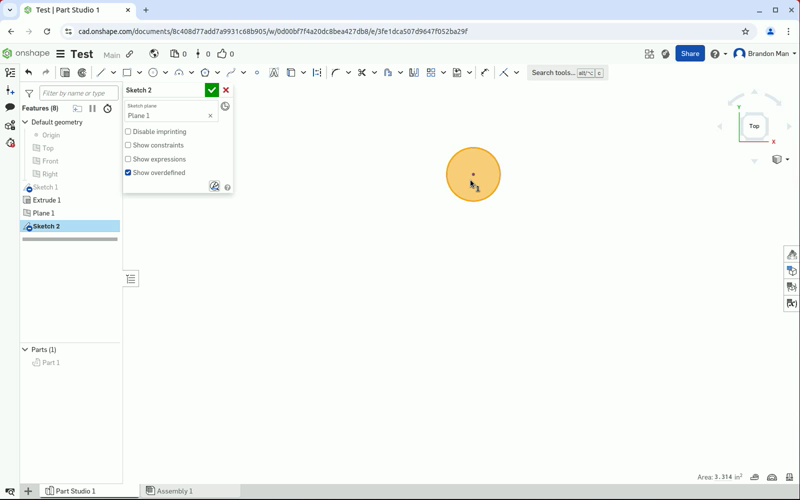
scroll(-6)
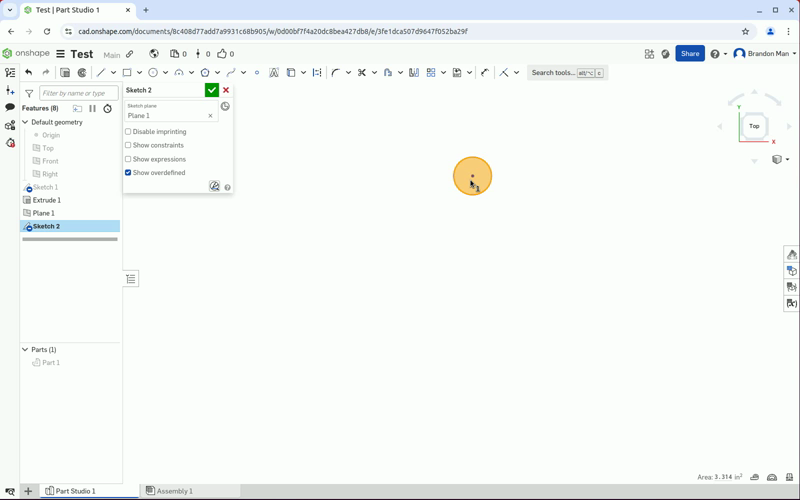
scroll(-6)
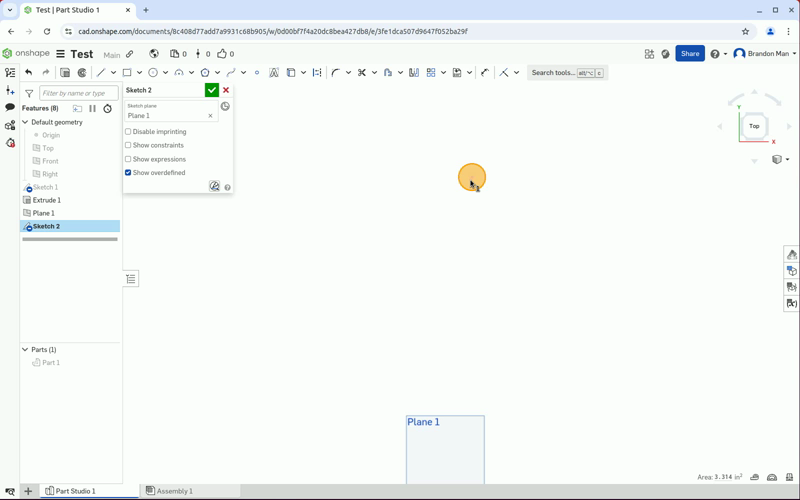
scroll(-6)
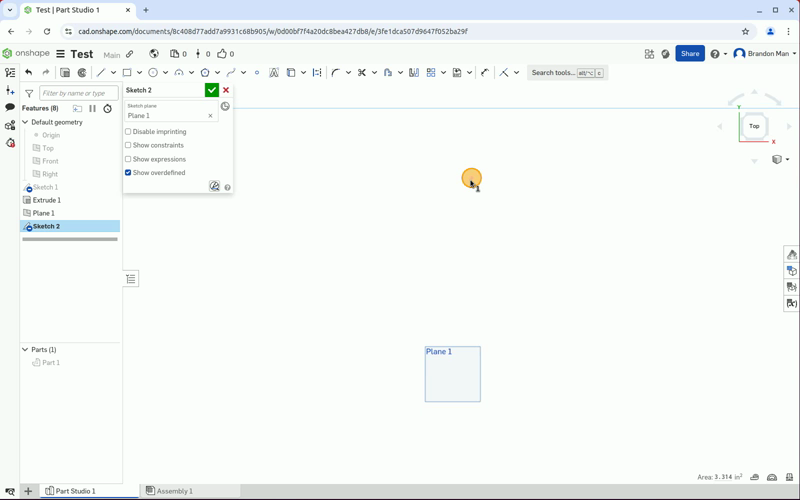
scroll(-6)
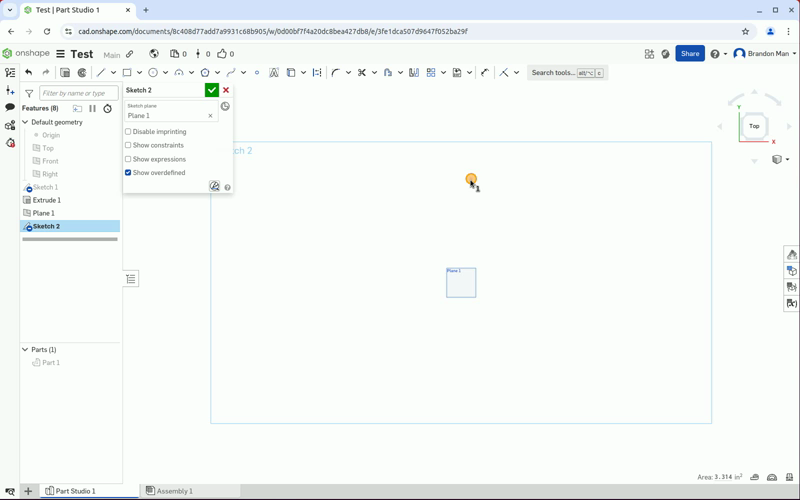
mouse_move(73, 352)
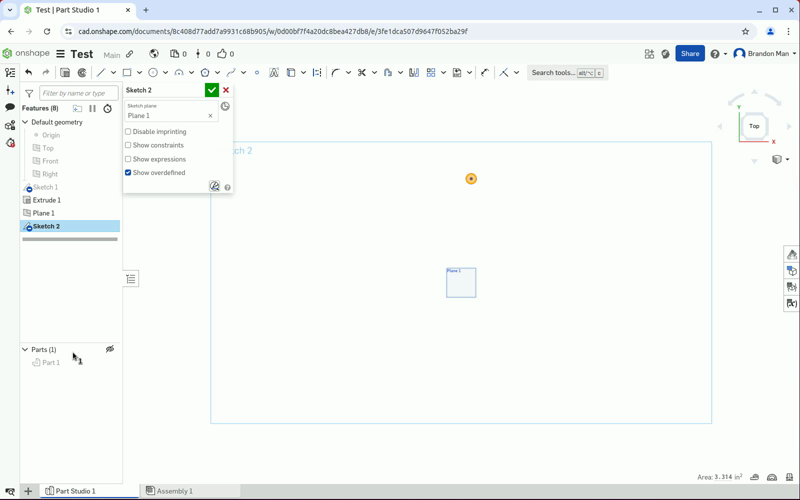
key(shift+y)
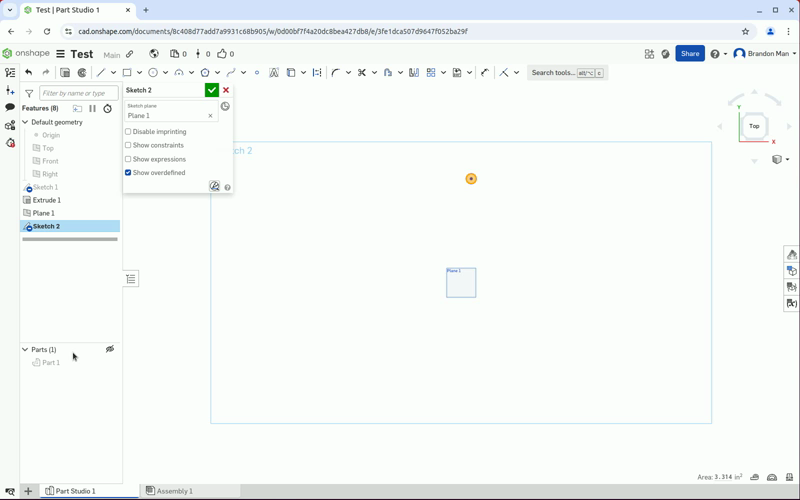
key(shift+e)
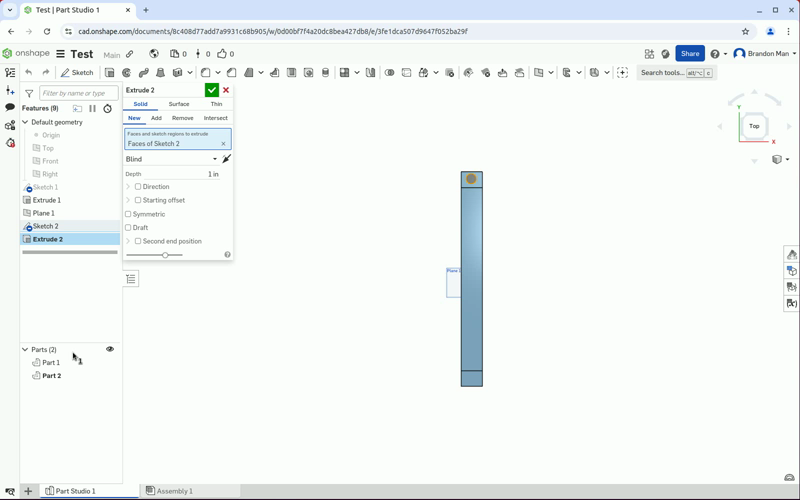
mouse_move(143, 106)
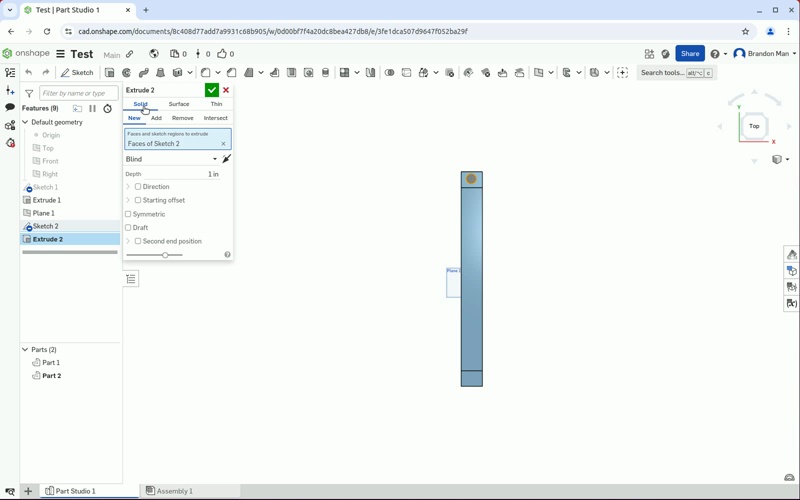
click(143, 106)
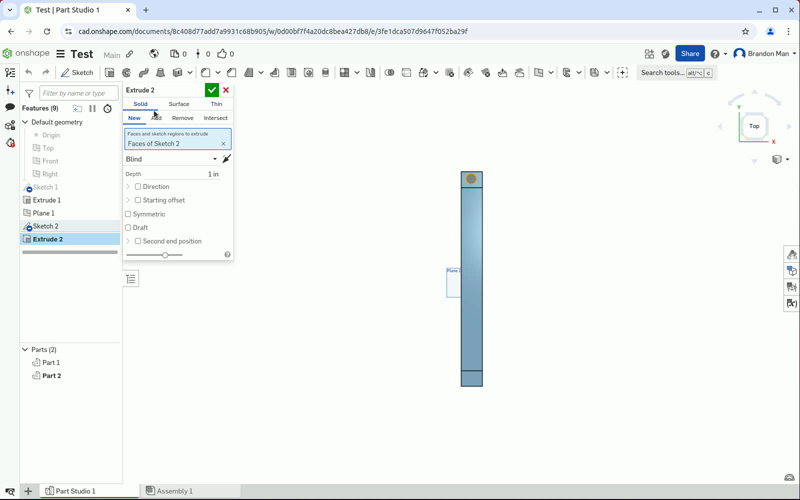
mouse_move(186, 120)
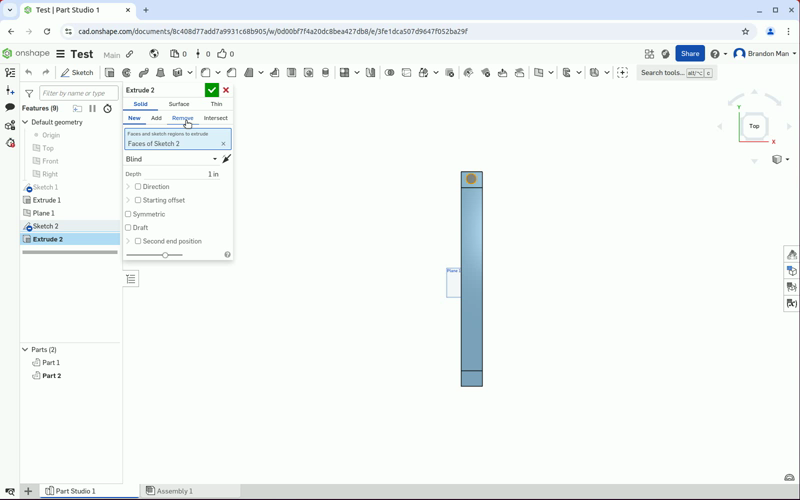
click(186, 120)
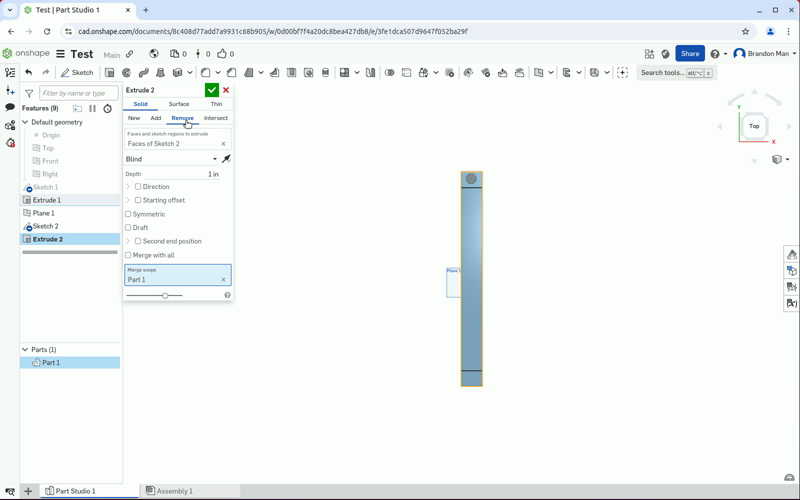
key(tab, 4)
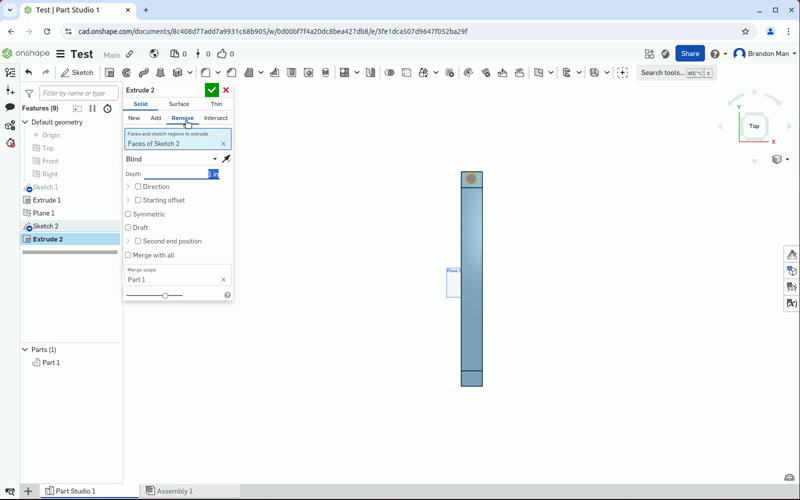
text(10.832)
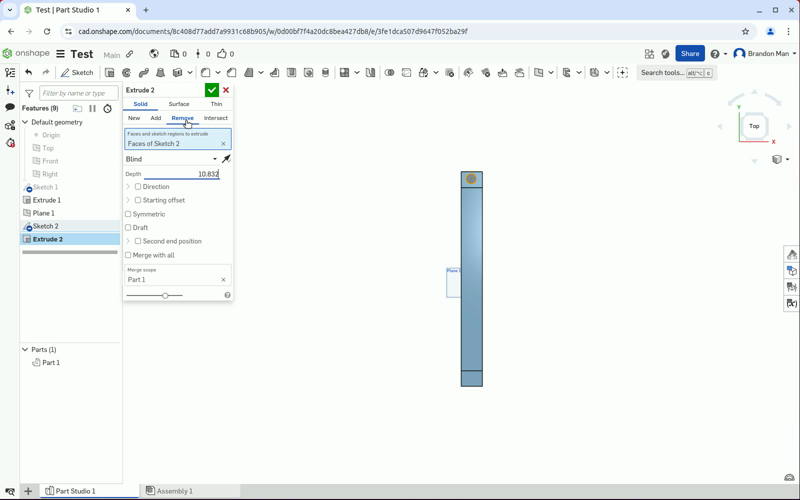
key(tab, 6)
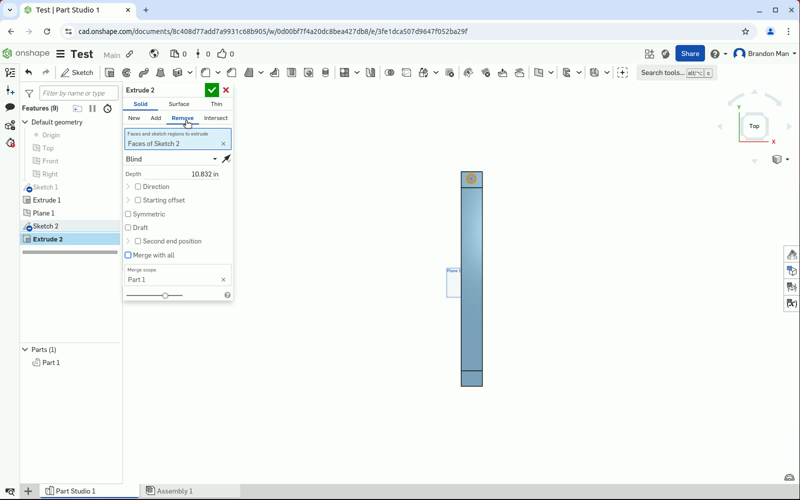
key(space)
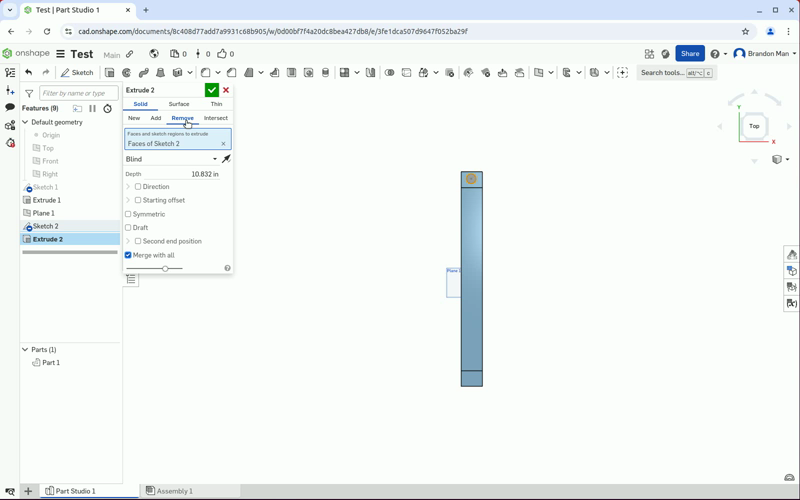
key(enter)
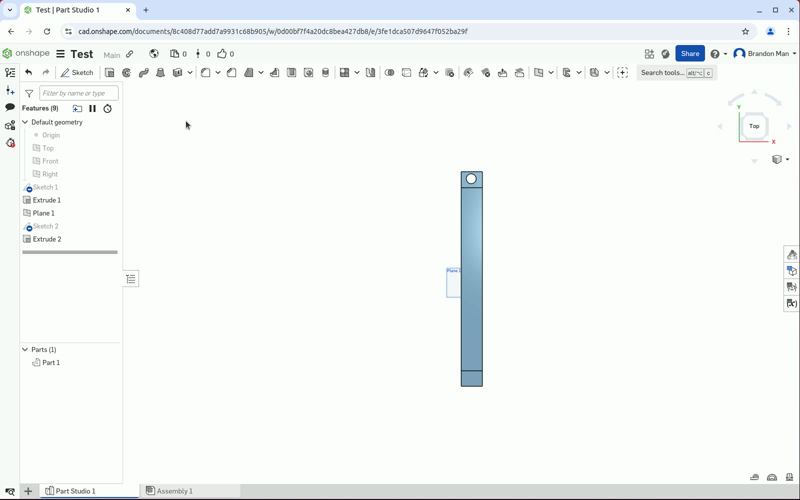
key(shift+h)
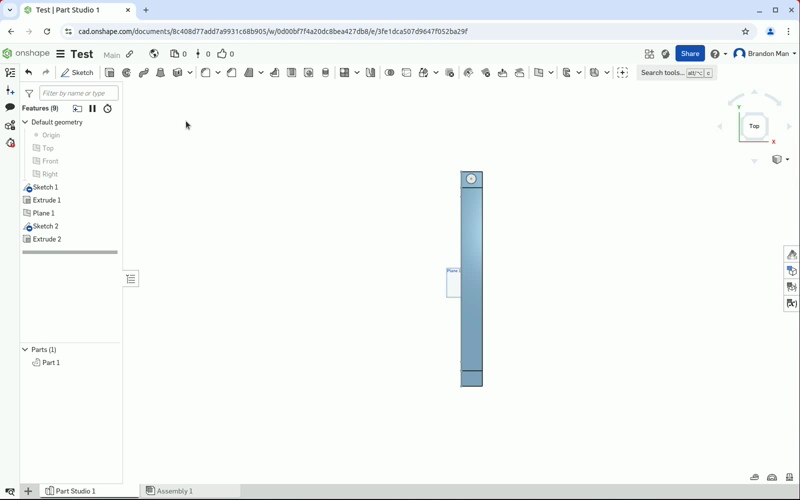
key(shift+h)
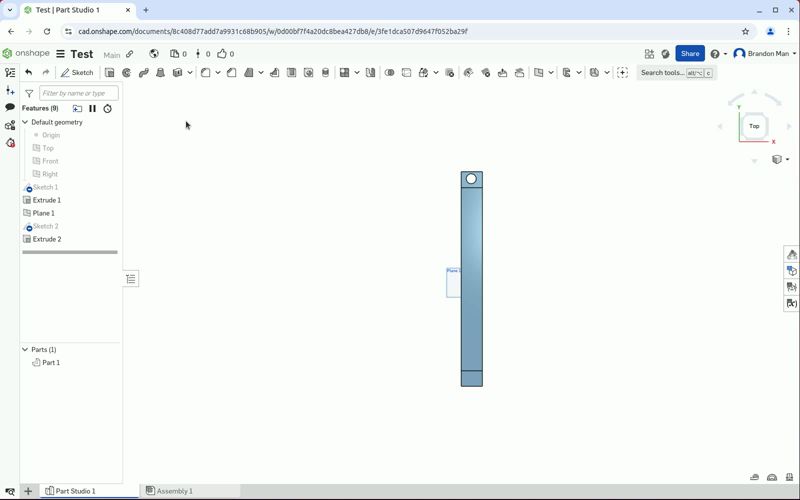
mouse_move(73, 189)
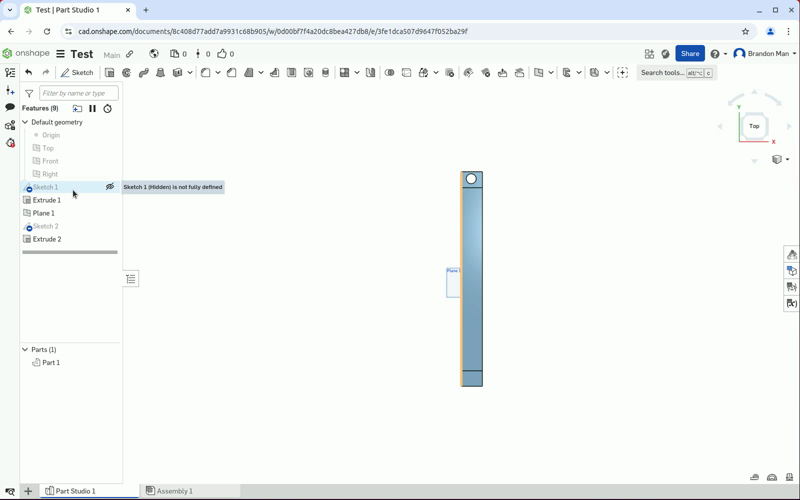
click(73, 189)
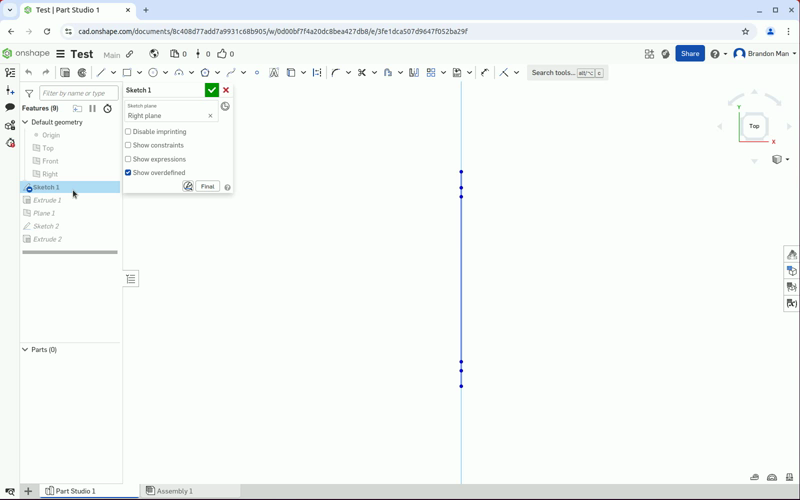
mouse_move(229, 92)
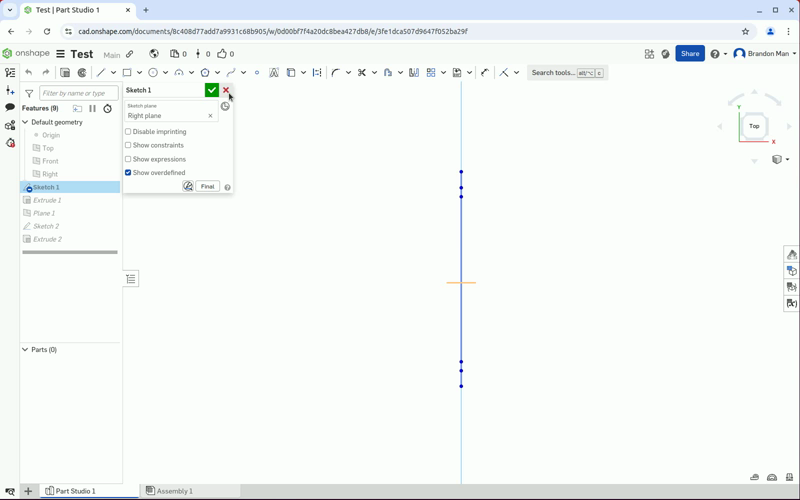
click(229, 92)
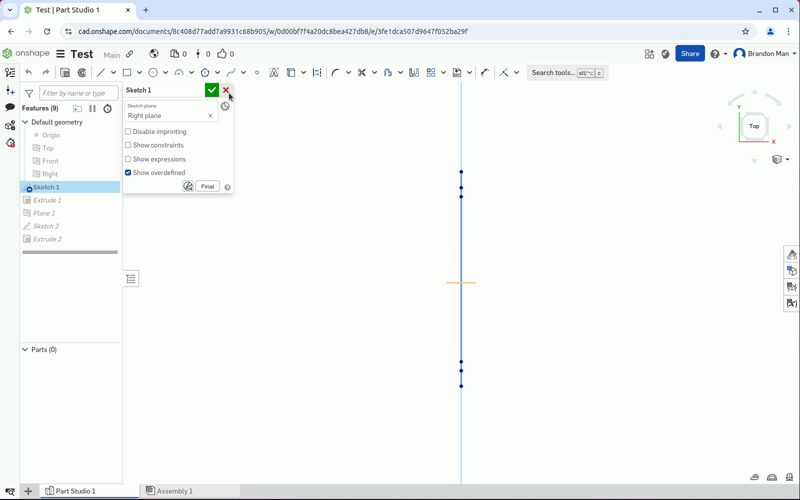
key(shift+s)
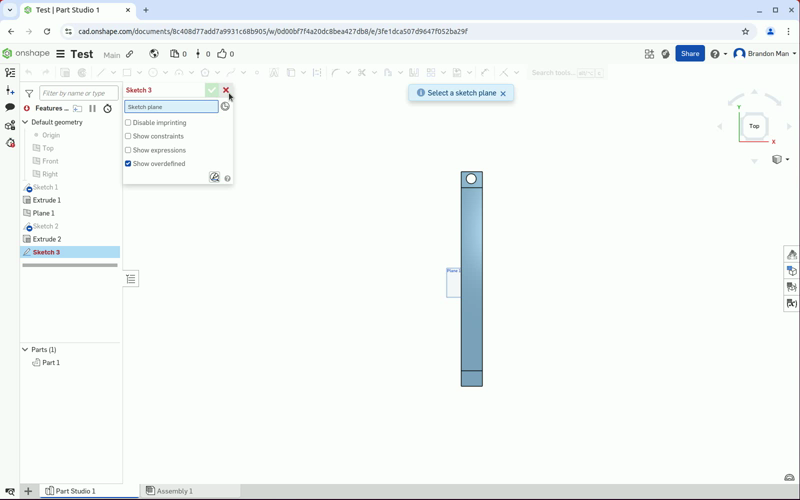
mouse_move(73, 215)
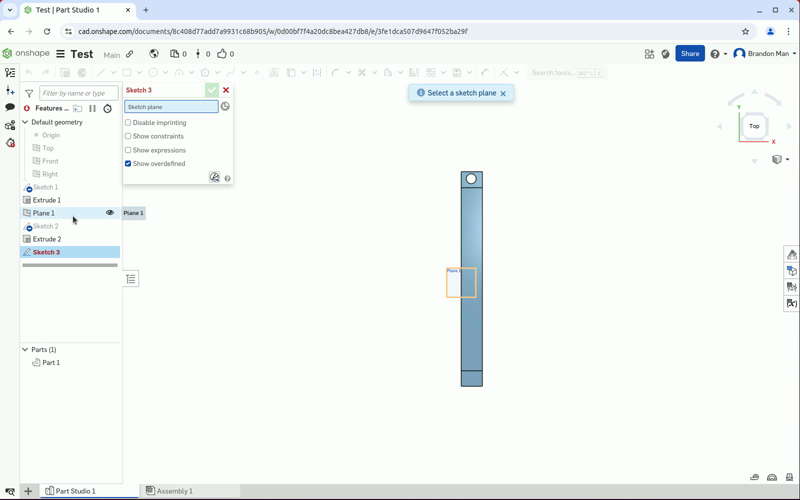
click(73, 215)
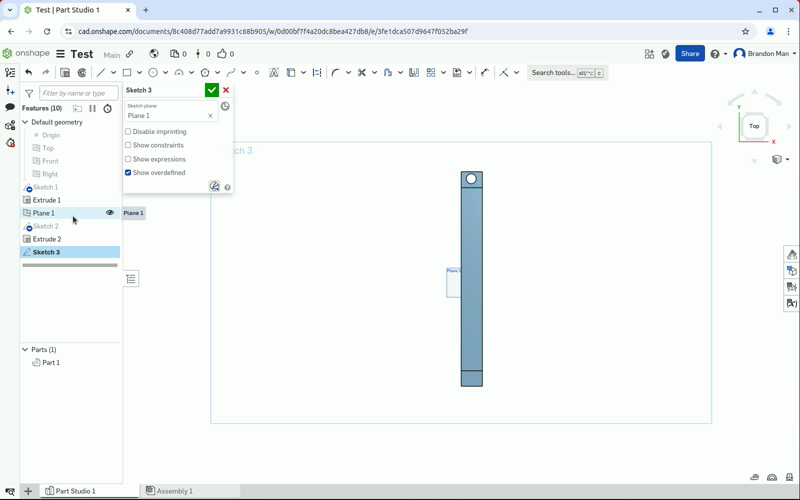
mouse_move(73, 352)
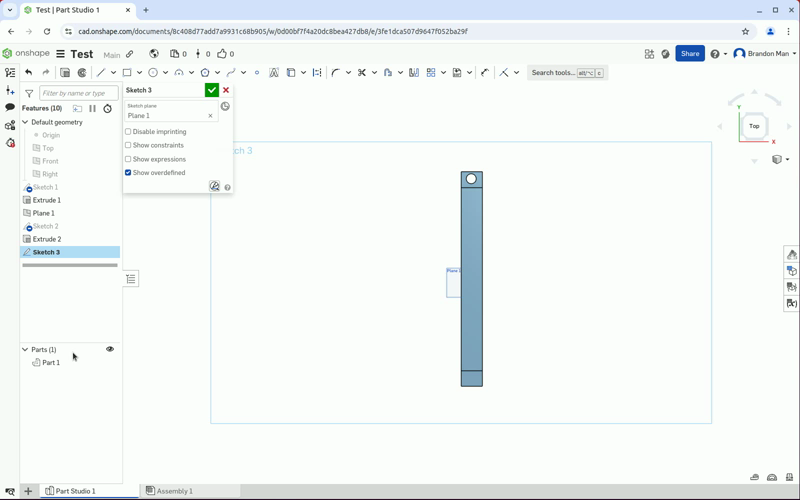
key(y)
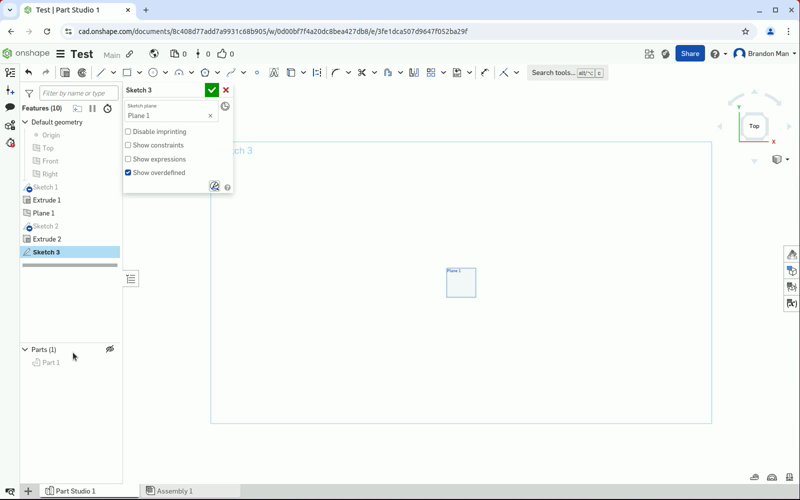
key(c)
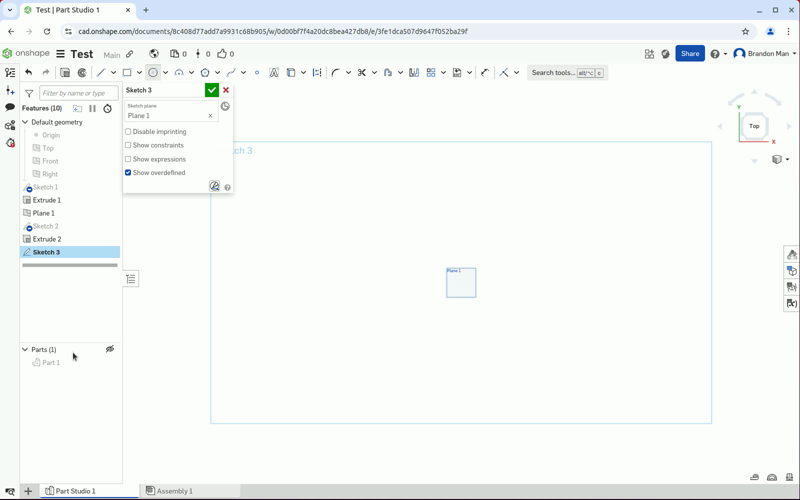
key_down(shift)
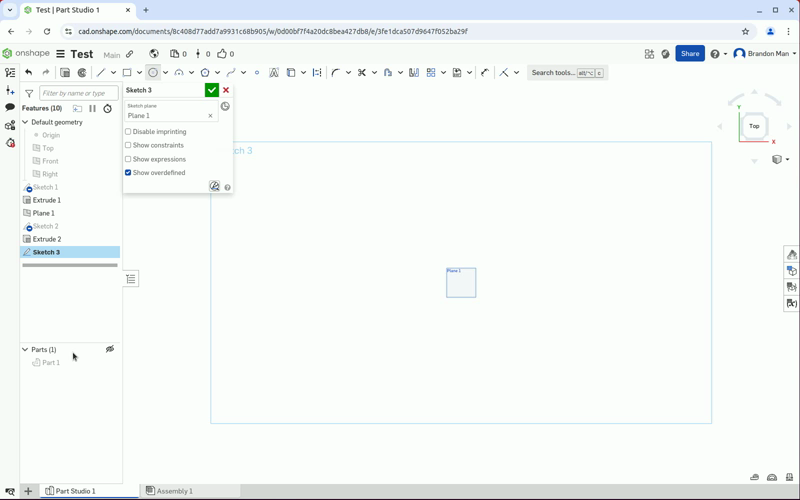
mouse_move(471, 378)
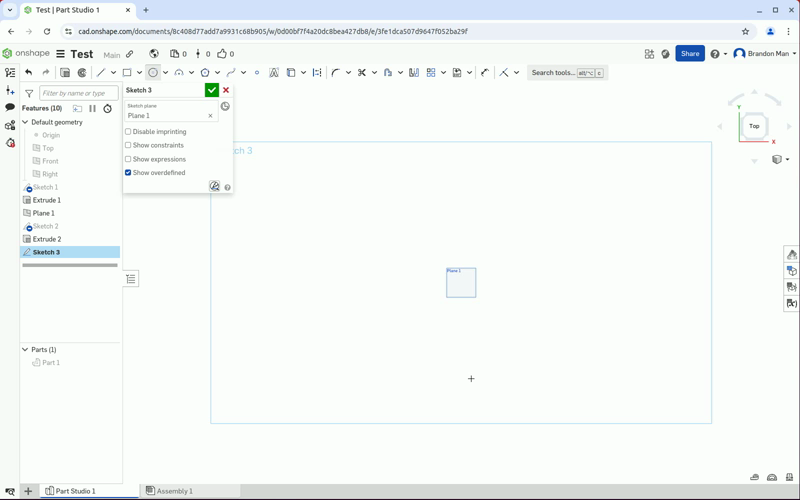
click(471, 378)
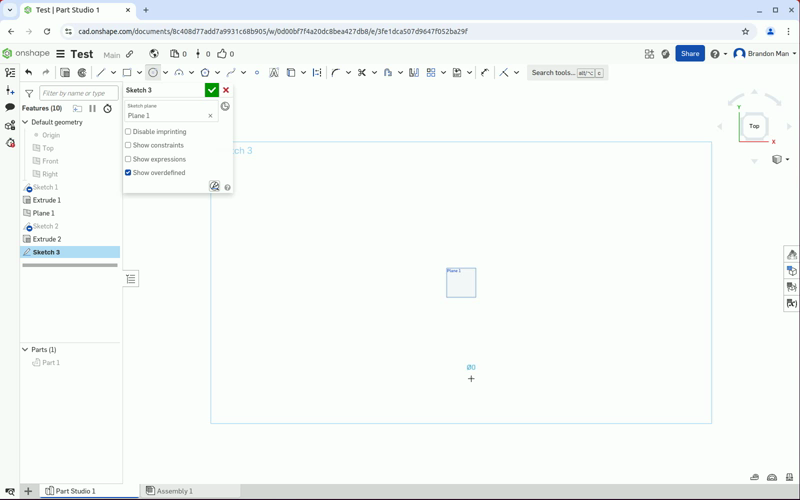
key_up(shift)
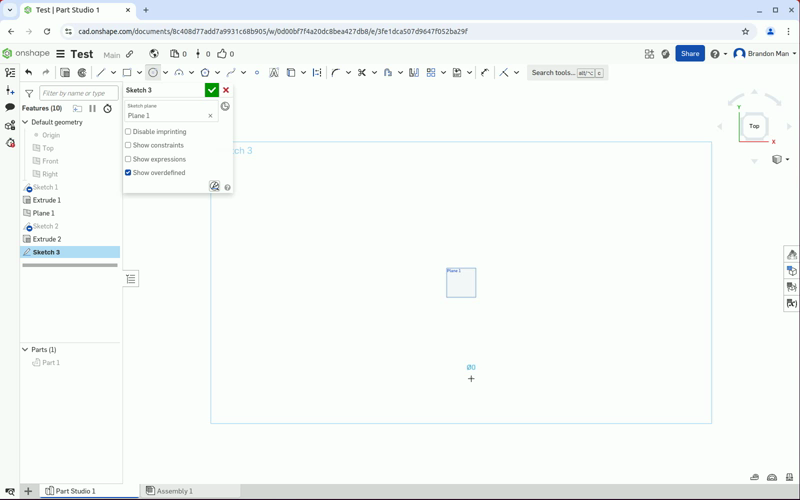
mouse_move(476, 378)
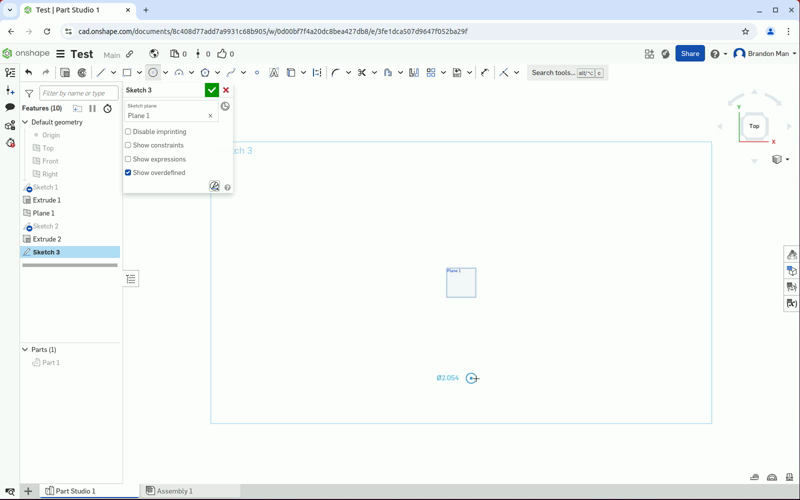
click(476, 378)
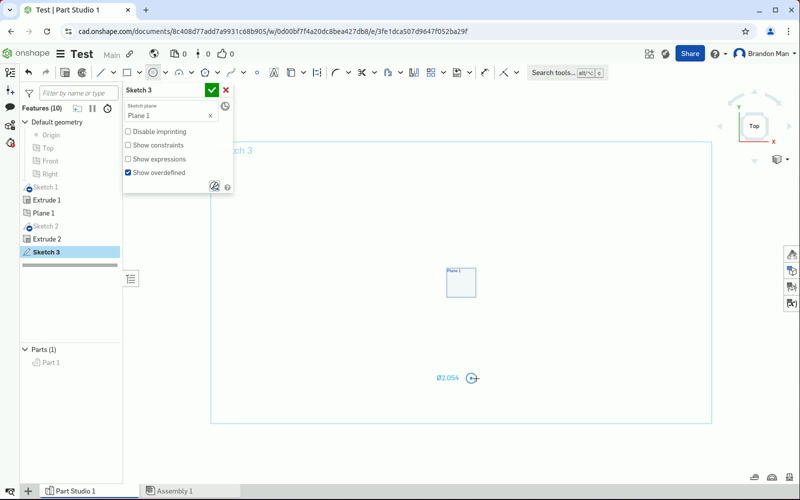
key(esc)
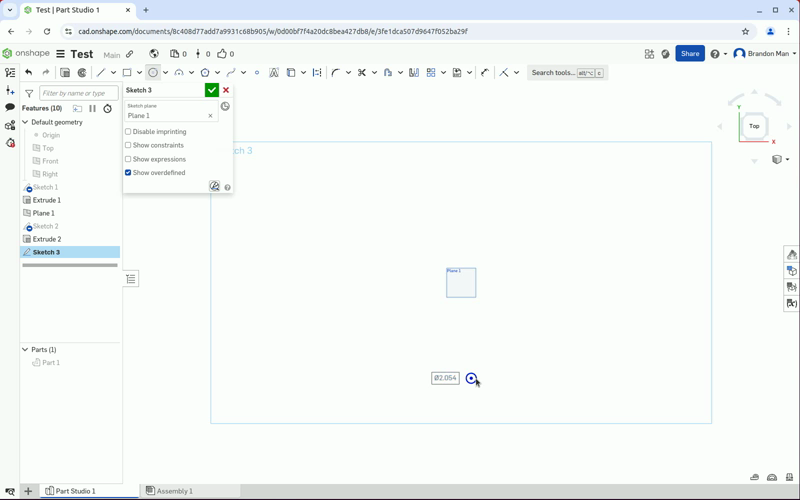
mouse_move(470, 380)
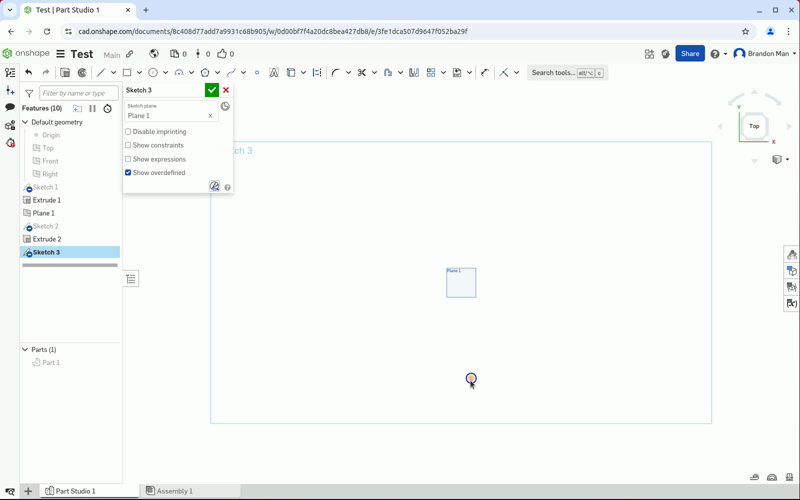
scroll(6)
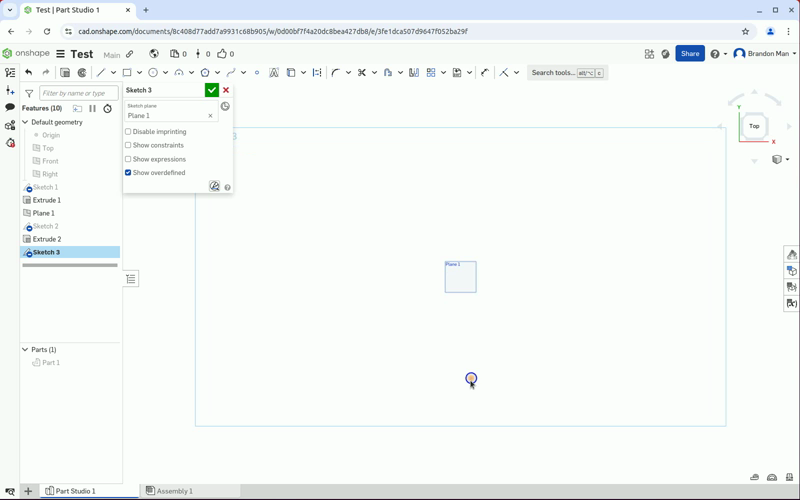
scroll(6)
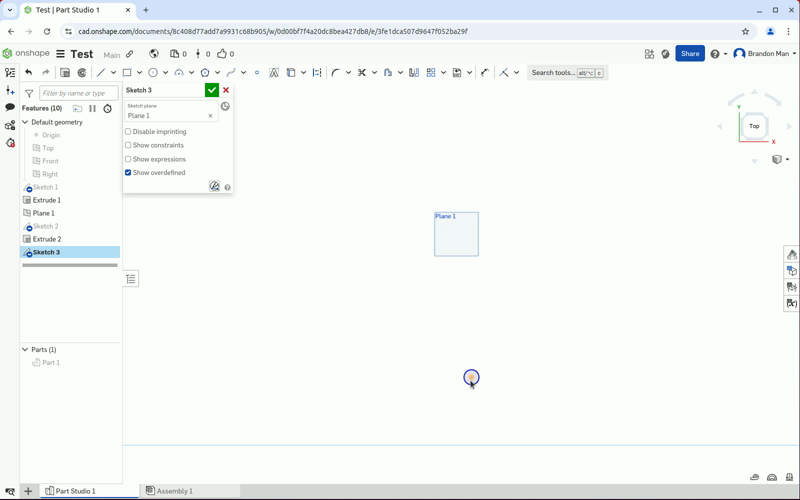
scroll(6)
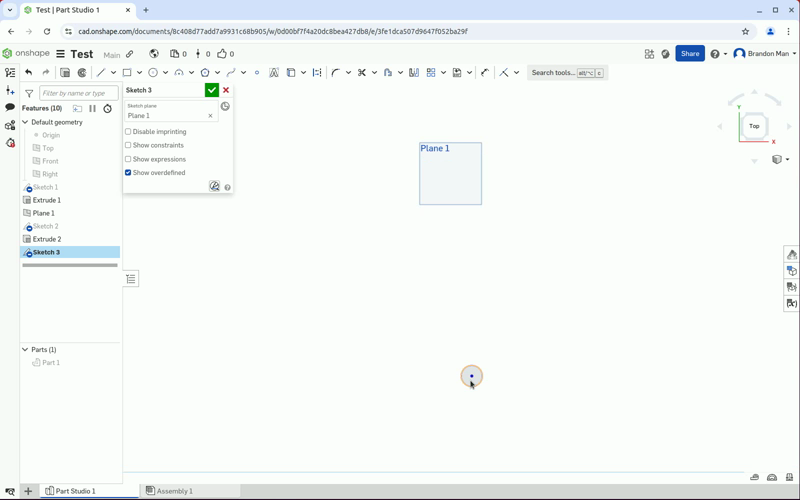
scroll(6)
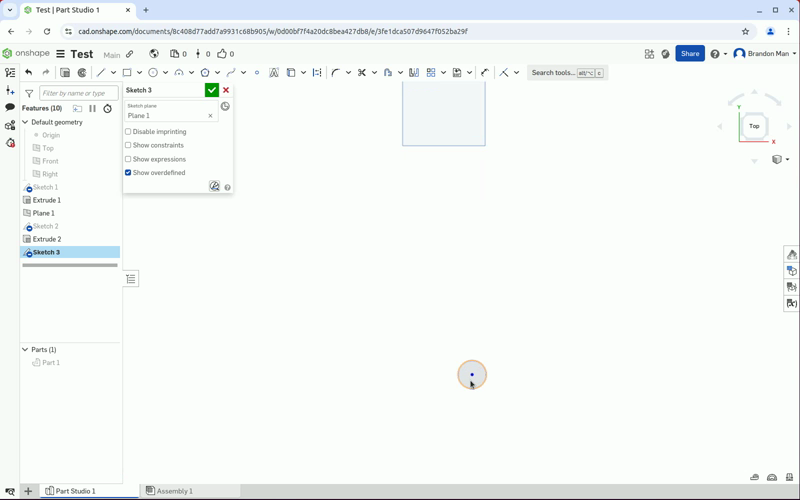
scroll(6)
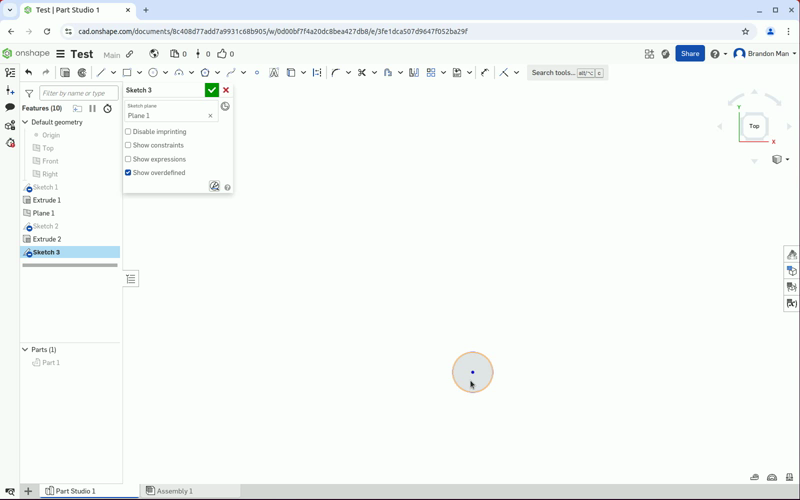
scroll(6)
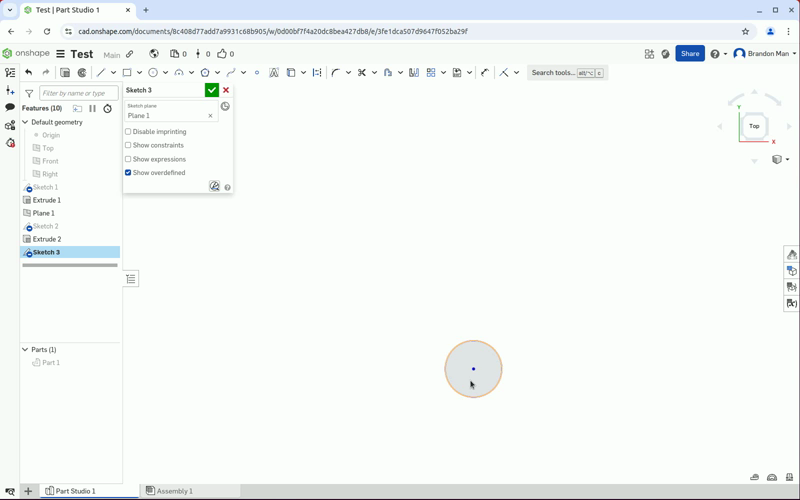
scroll(6)
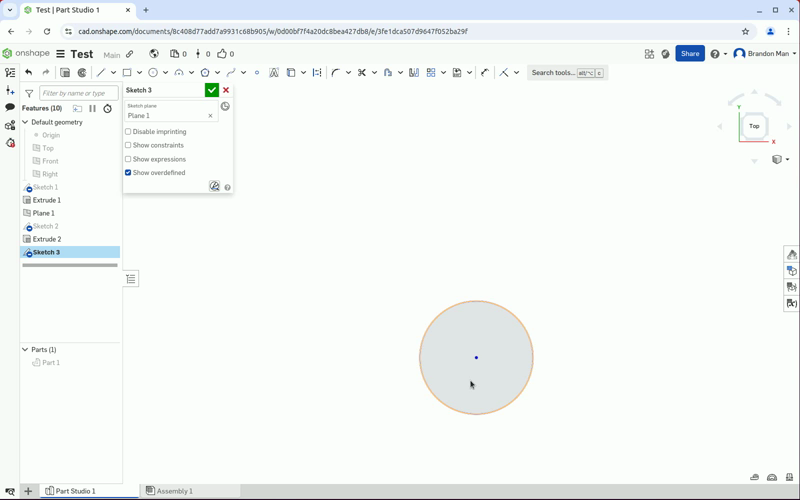
click(470, 380)
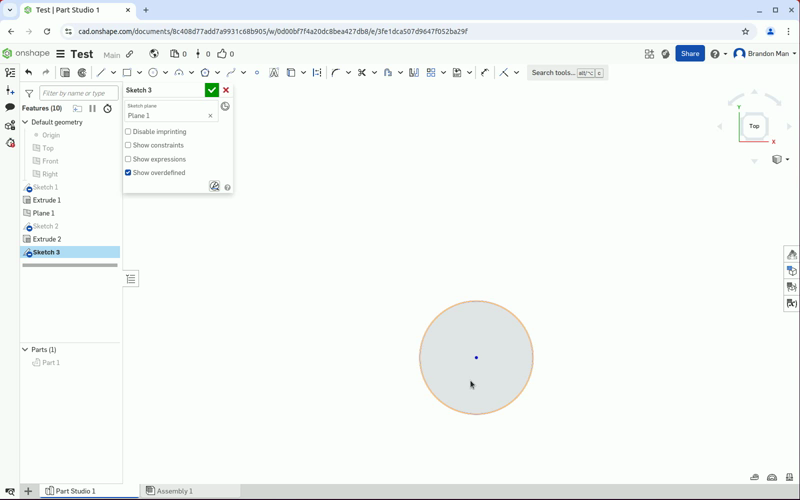
scroll(-6)
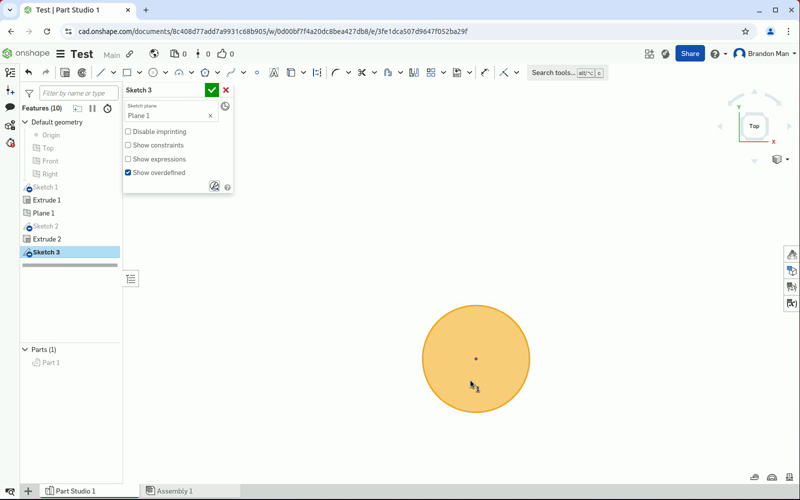
scroll(-6)
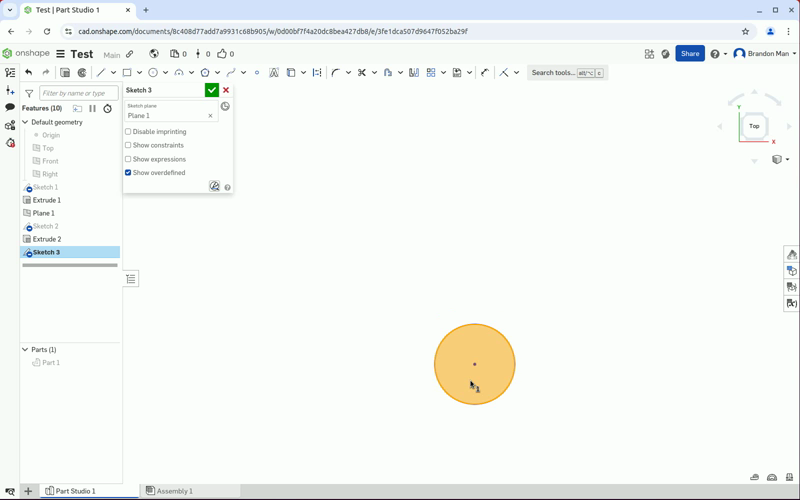
scroll(-6)
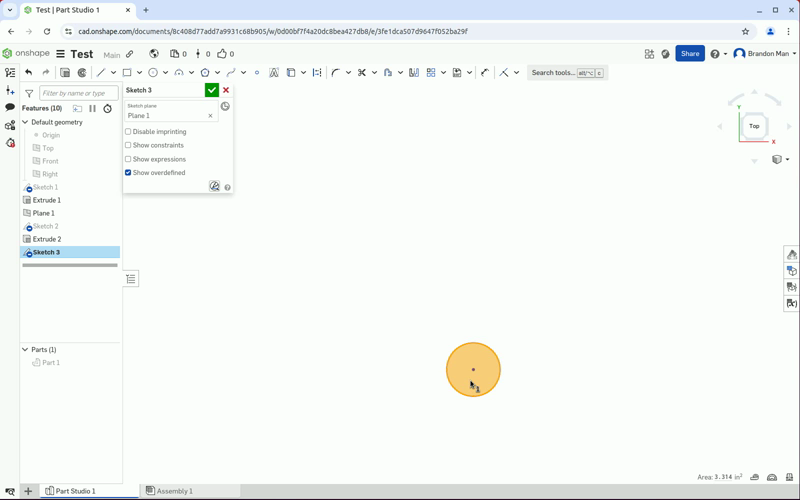
scroll(-6)
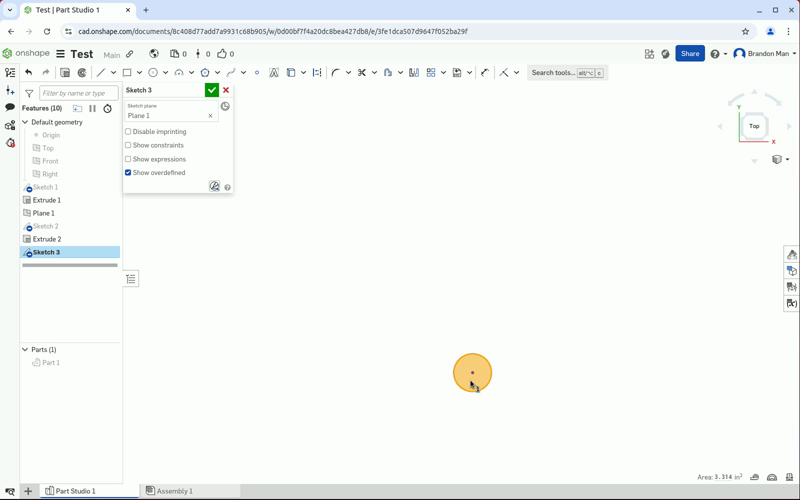
scroll(-6)
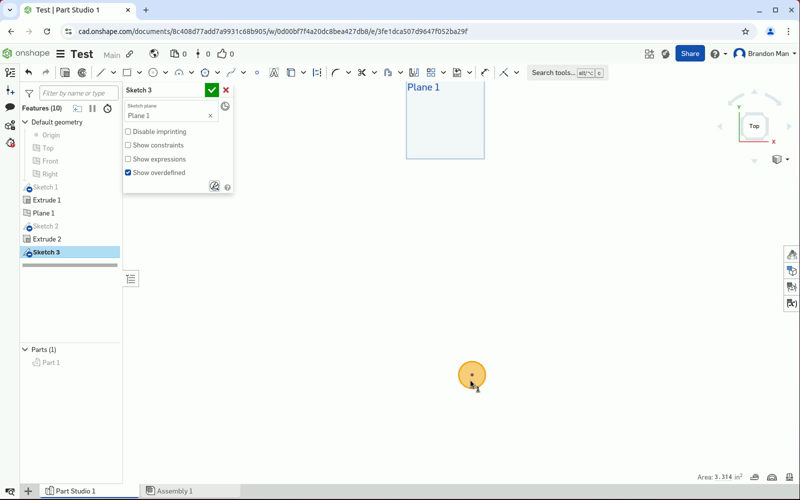
scroll(-6)
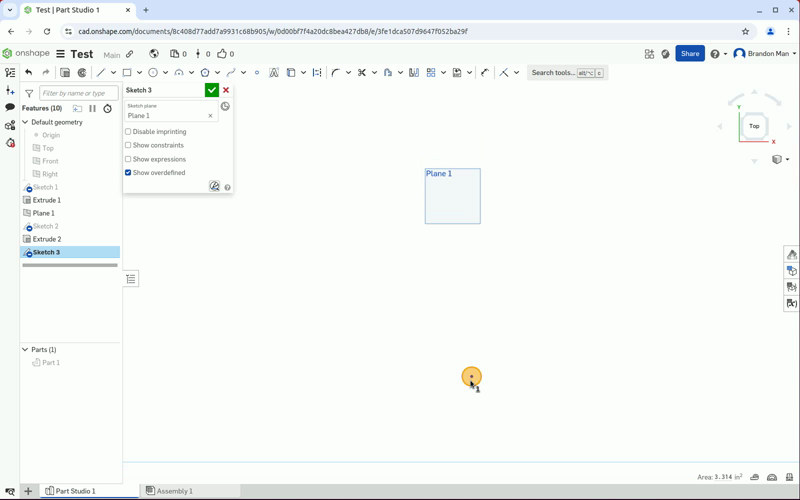
scroll(-6)
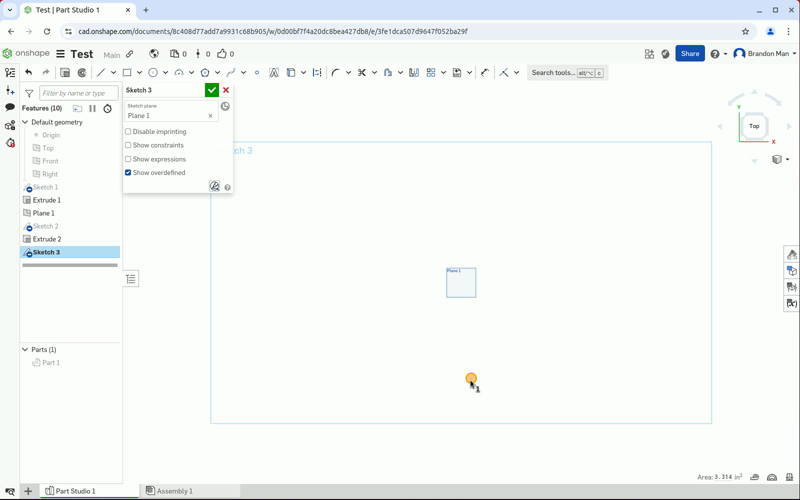
mouse_move(73, 352)
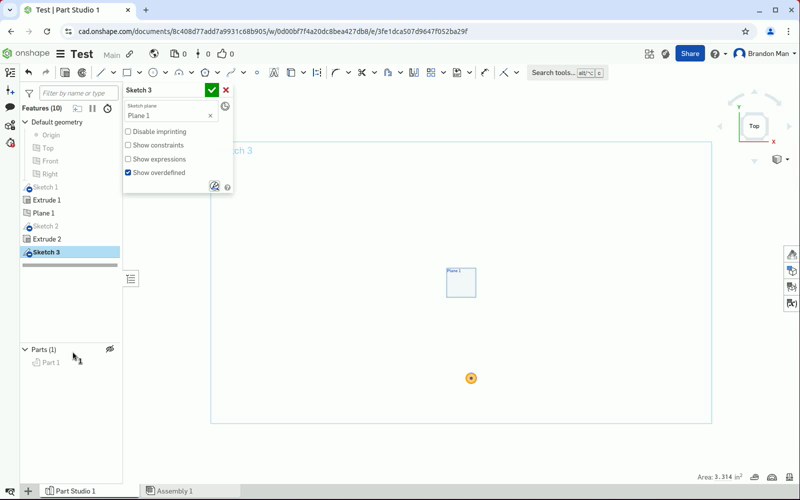
key(shift+y)
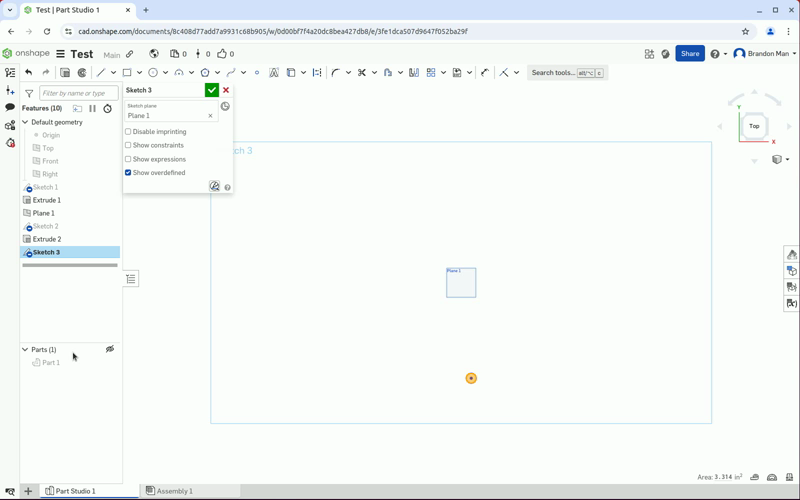
key(shift+e)
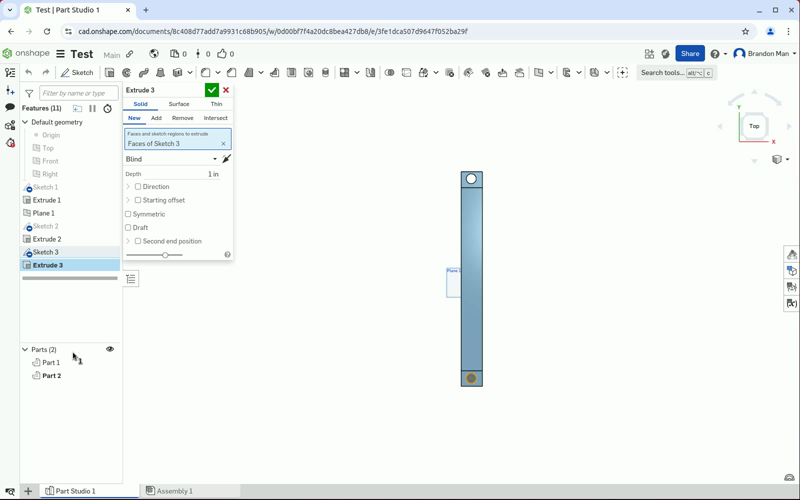
mouse_move(143, 106)
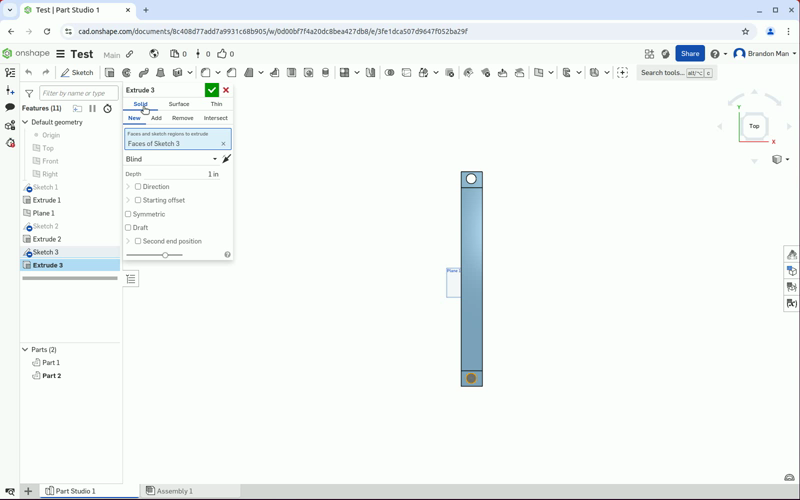
click(143, 106)
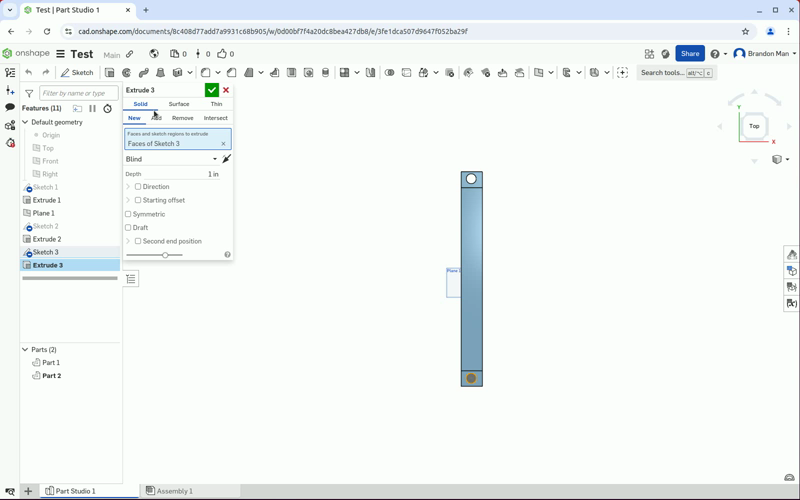
mouse_move(186, 120)
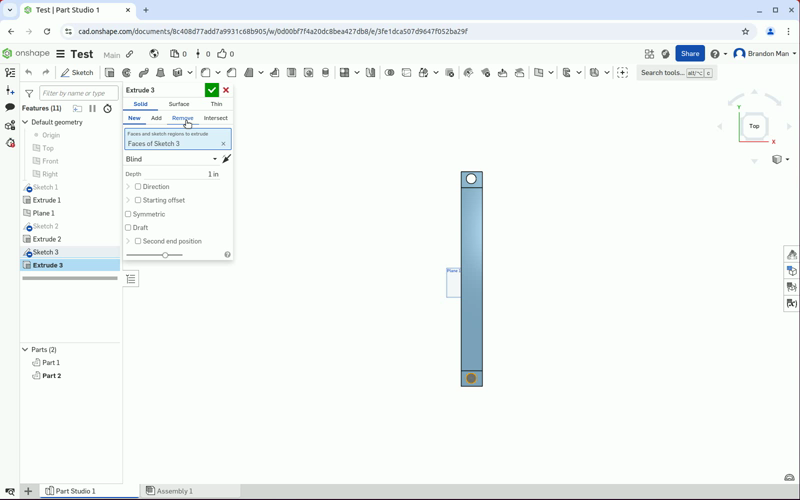
click(186, 120)
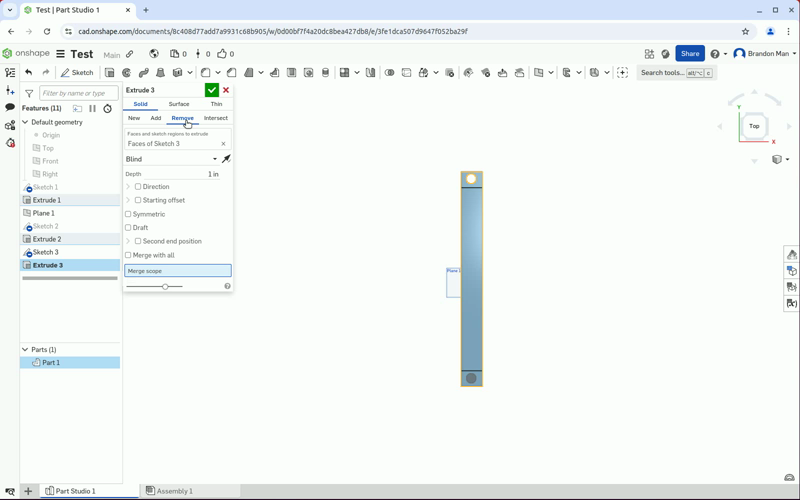
key(tab, 4)
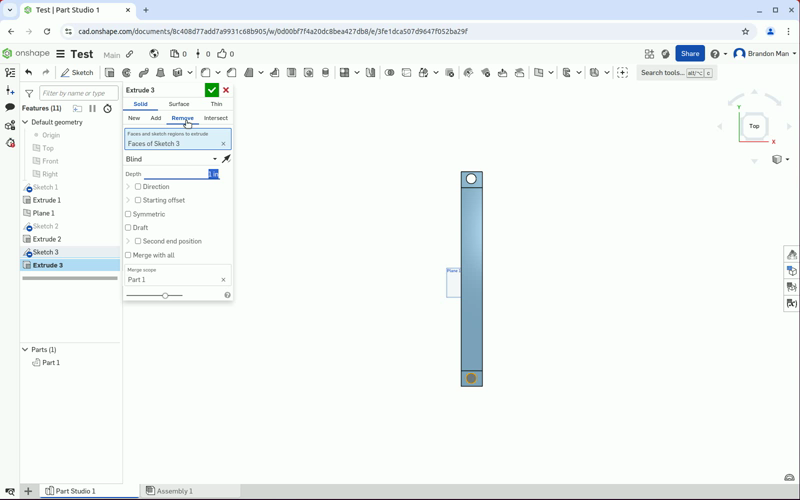
text(10.832)
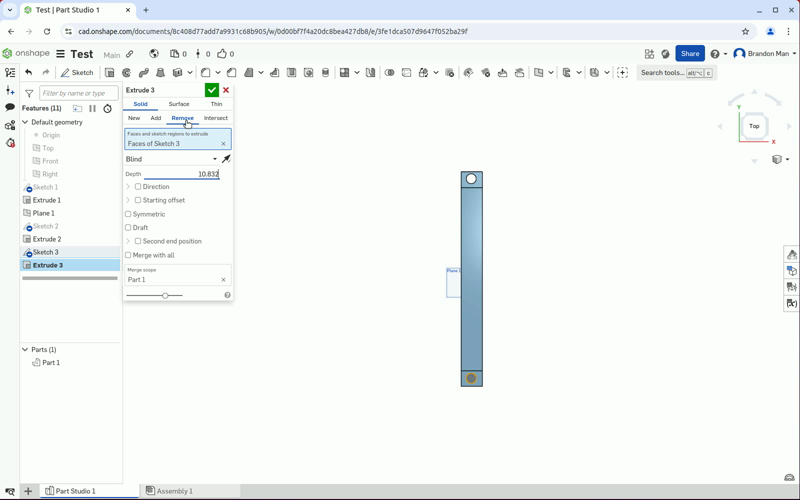
key(tab, 6)
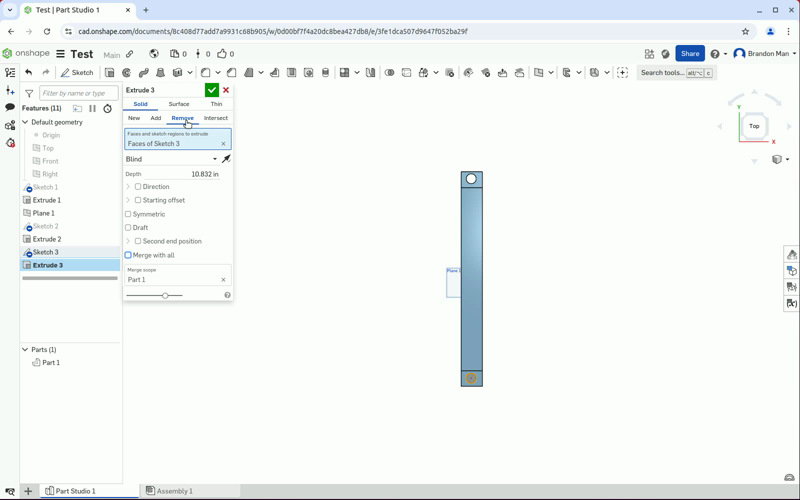
key(space)
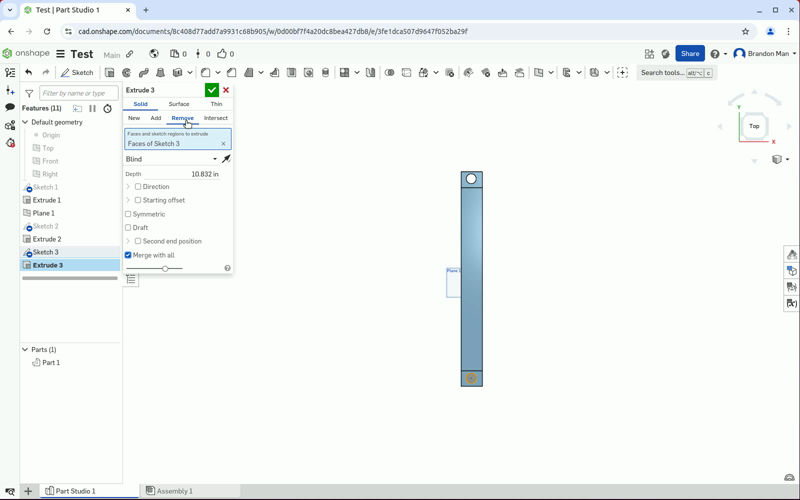
key(enter)
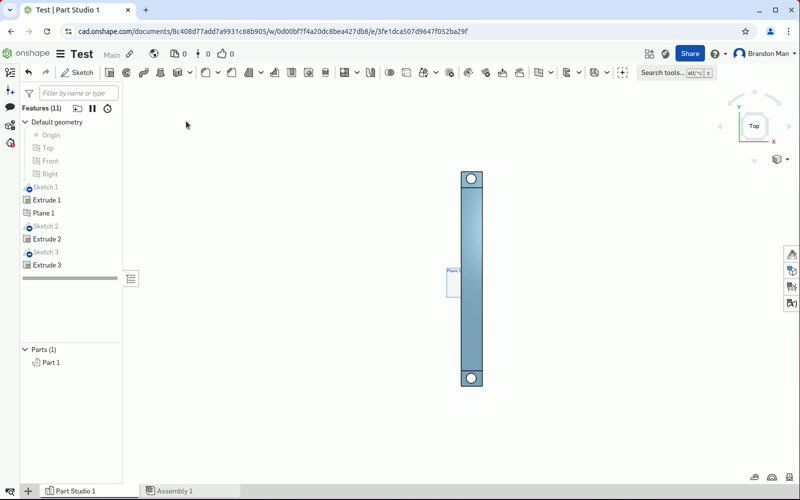
key(shift+h)
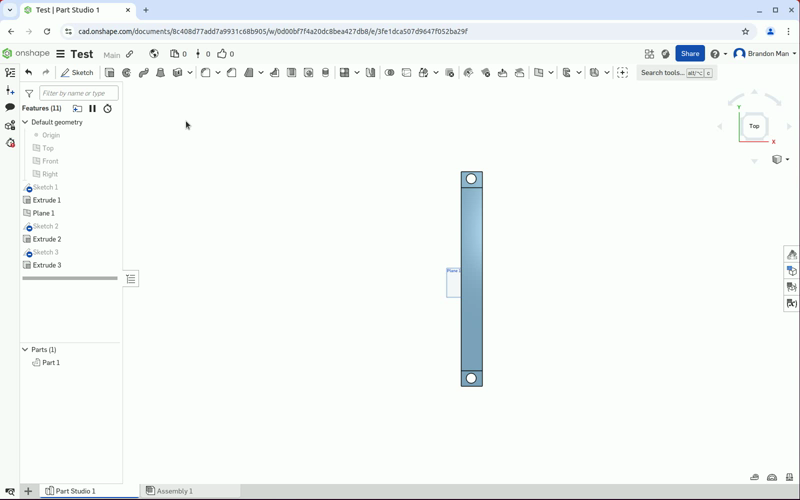
key(shift+h)
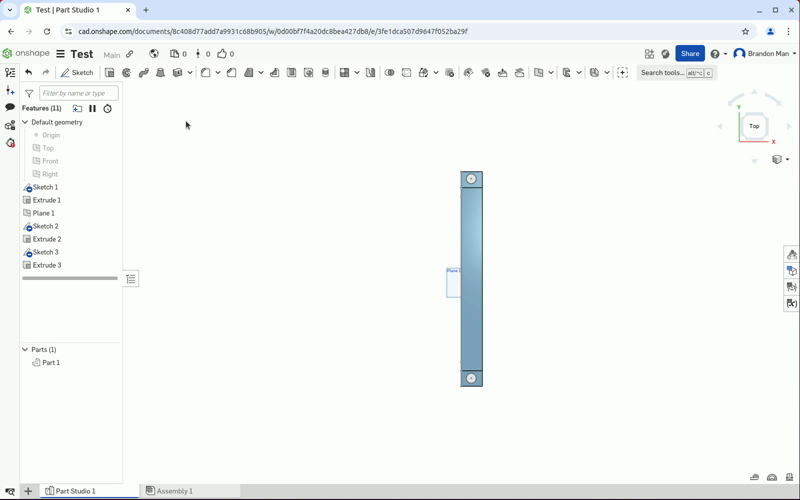
key(shift+7)
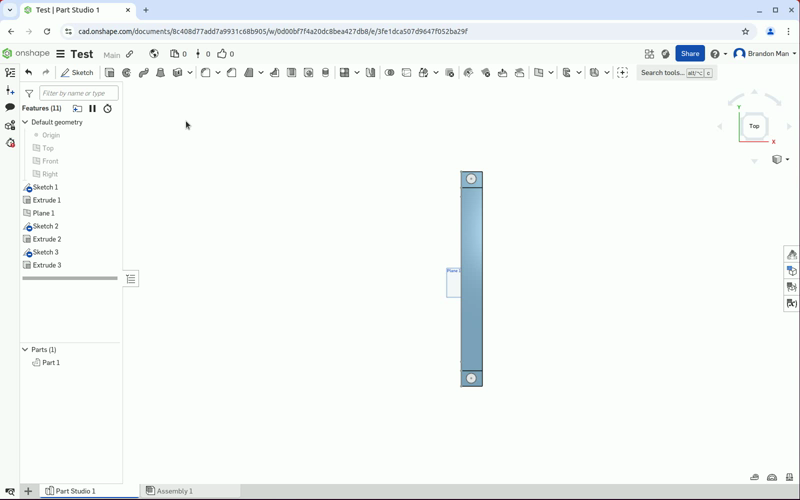
key(up, 3)
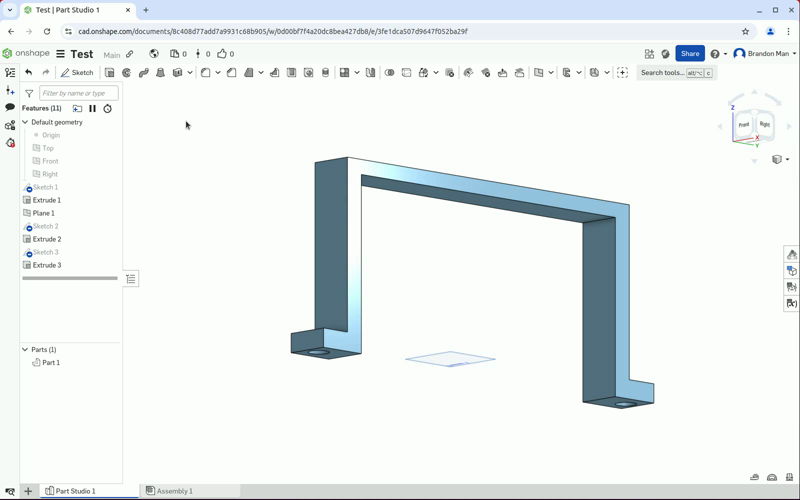
key(left, 3)
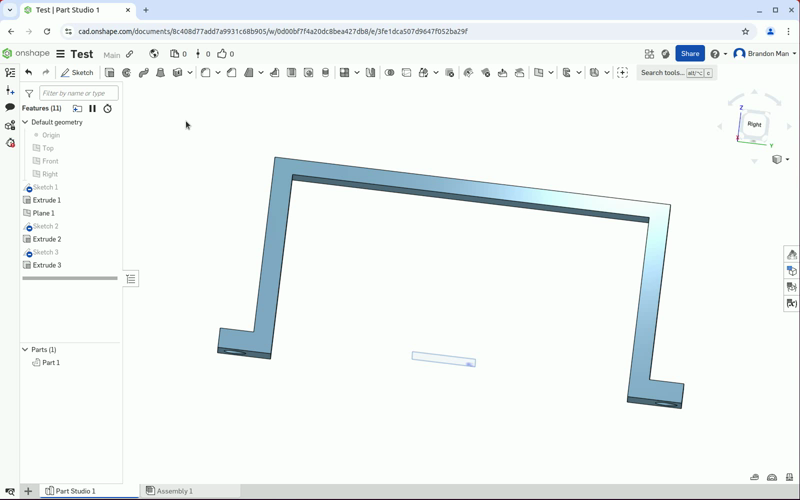
key(right, 3)
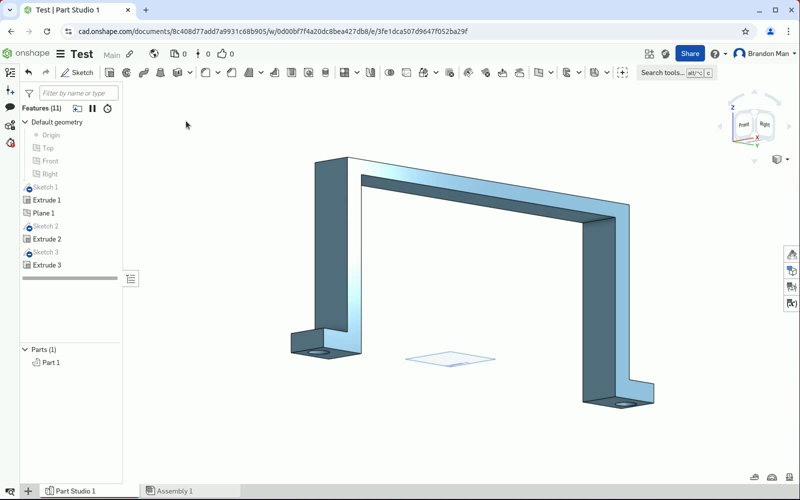
key(down, 3)
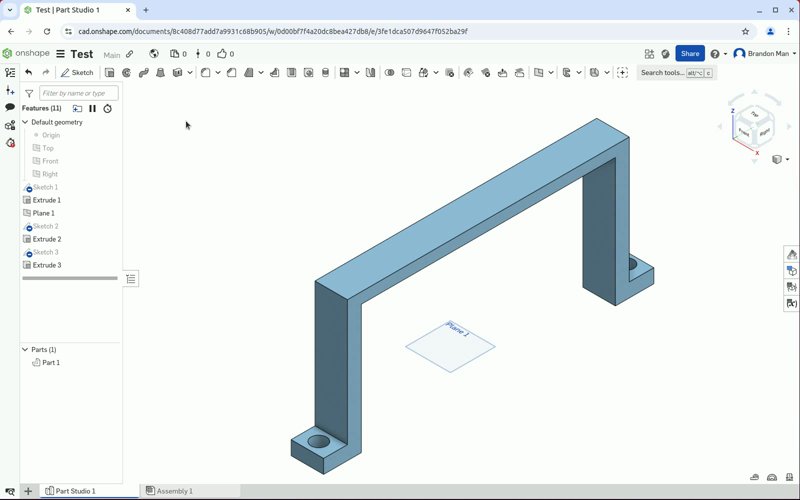
mouse_move(73, 189)
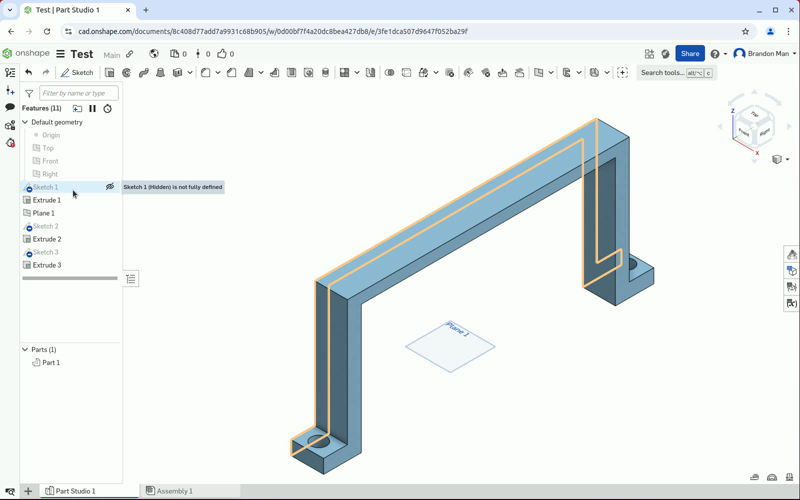
click(73, 189)